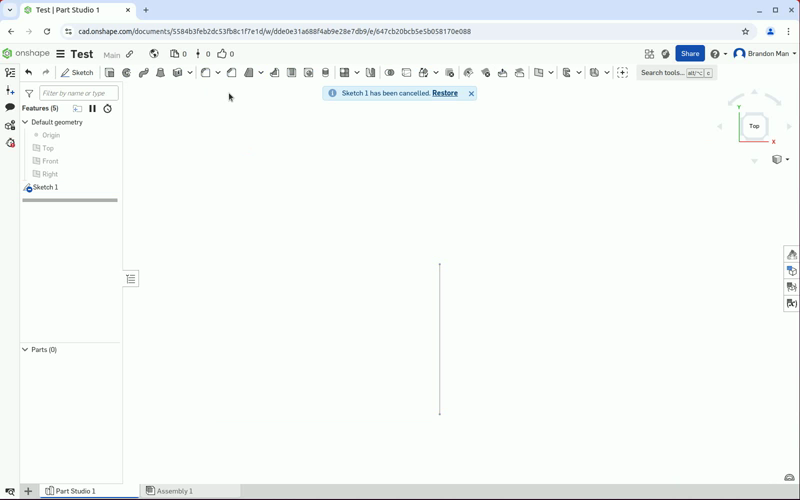
key(shift+h)
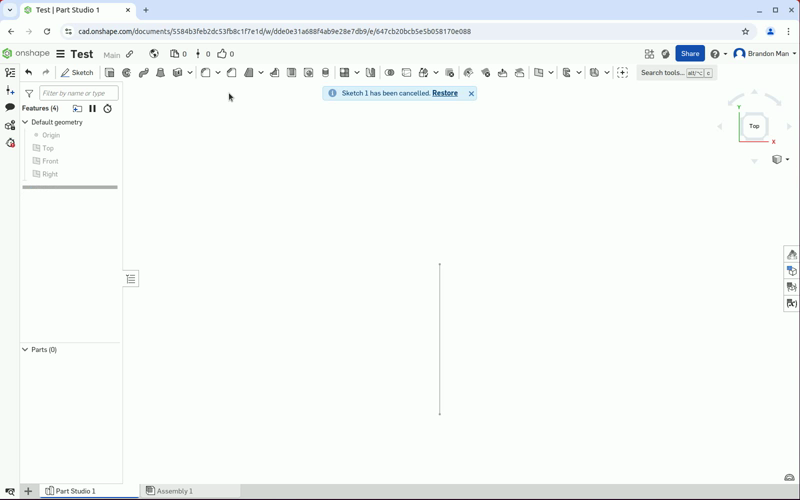
mouse_move(73, 352)
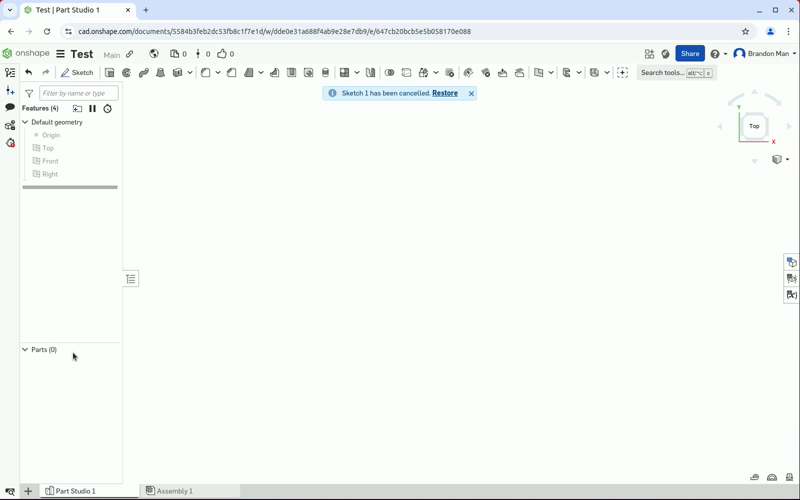
key(y)
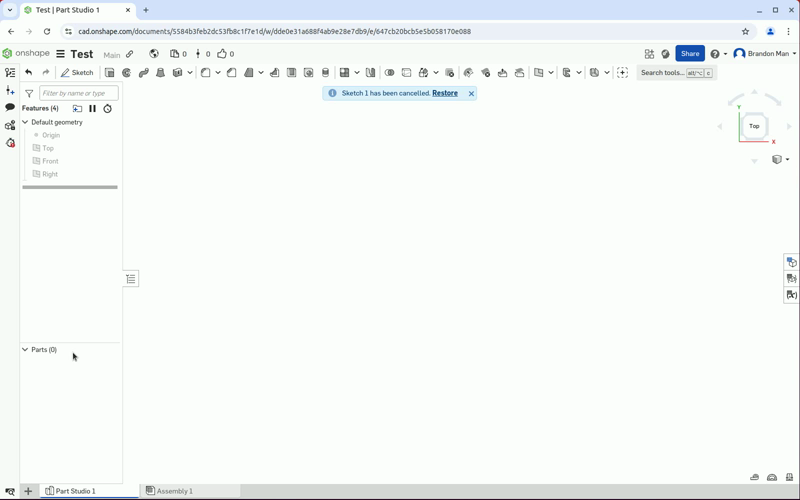
key(shift+p)
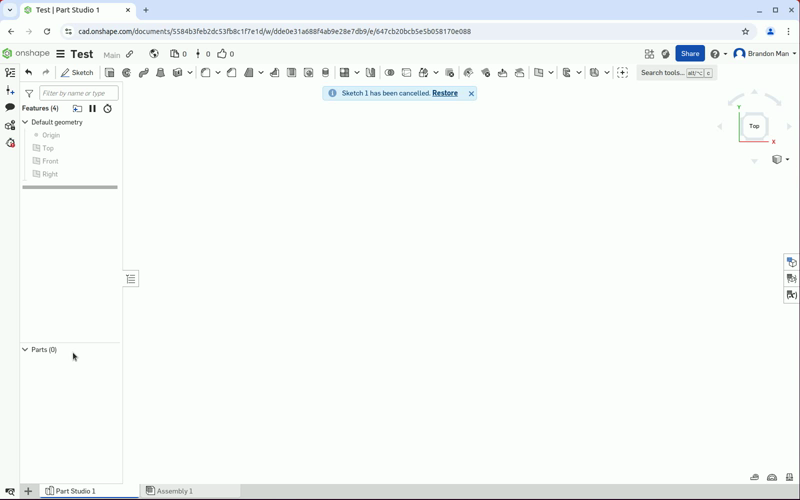
key(space)
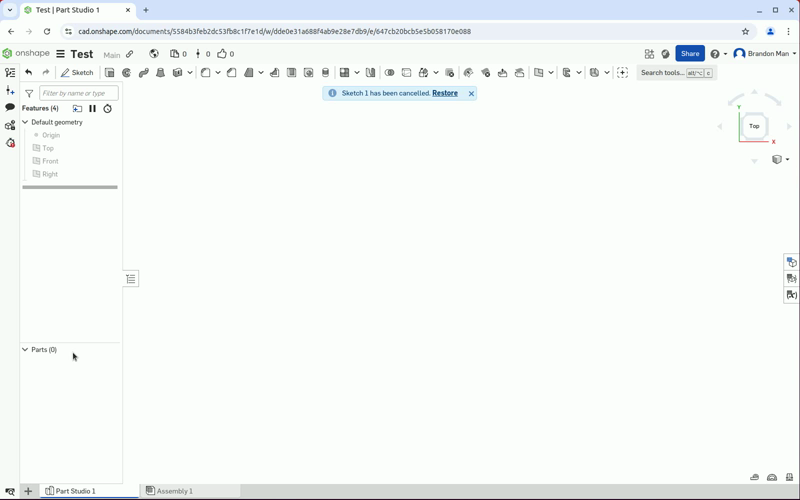
key_down(shift)
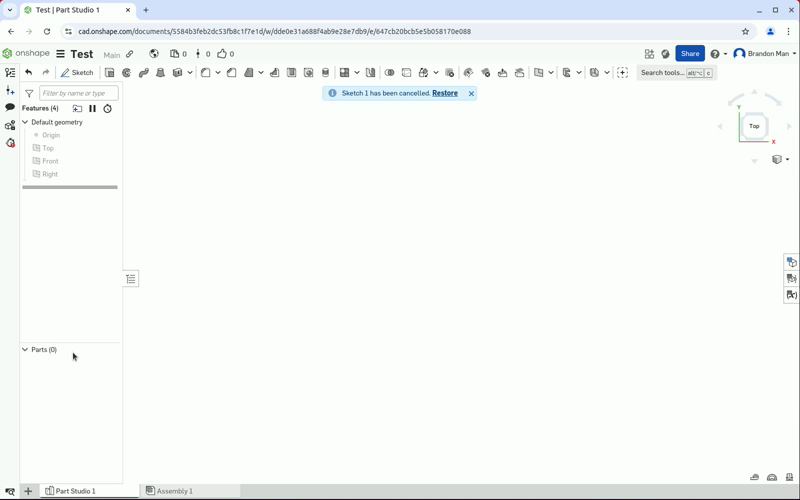
key(up)
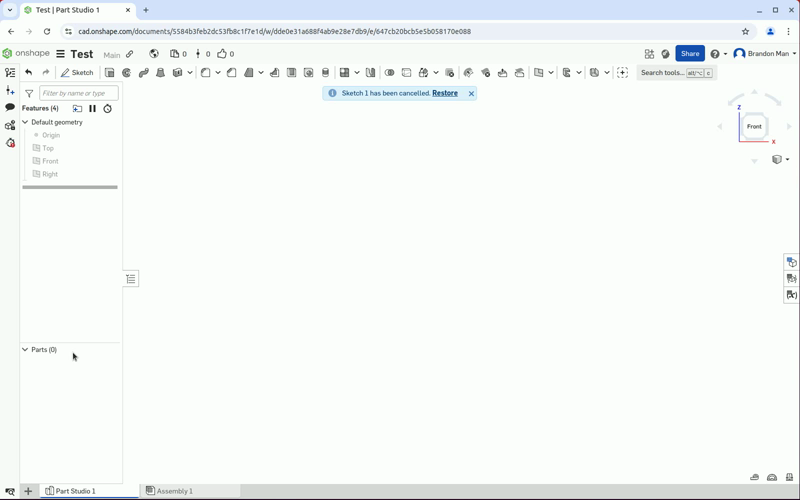
key_up(shift)
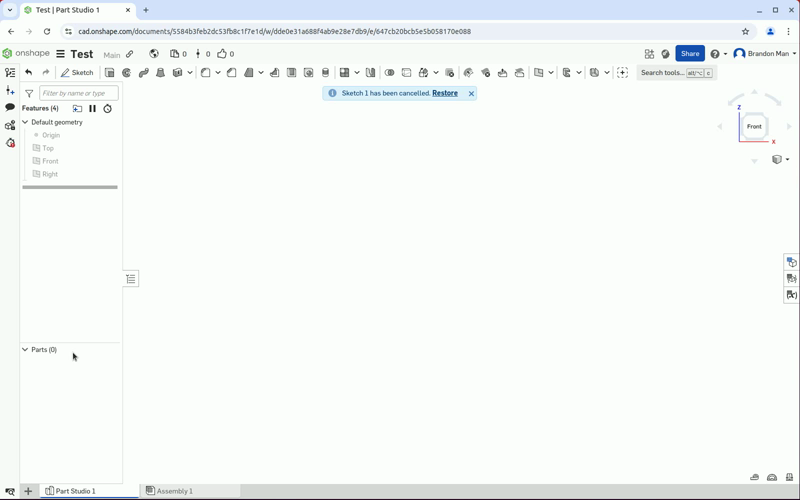
mouse_move(73, 352)
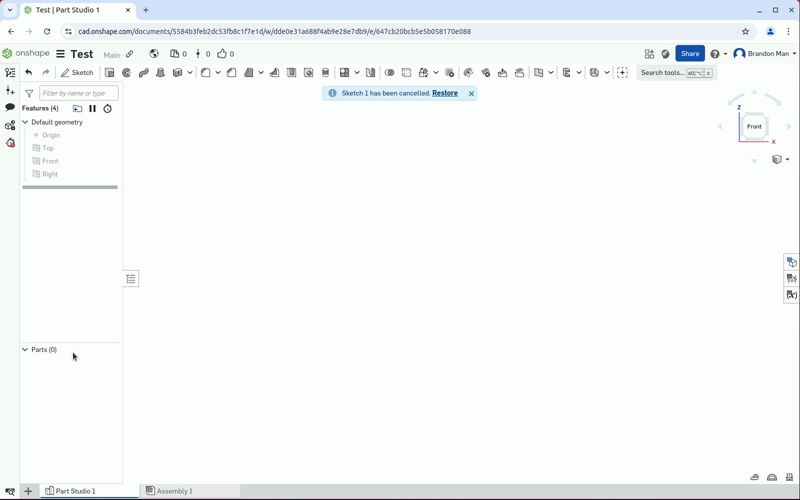
key(shift+y)
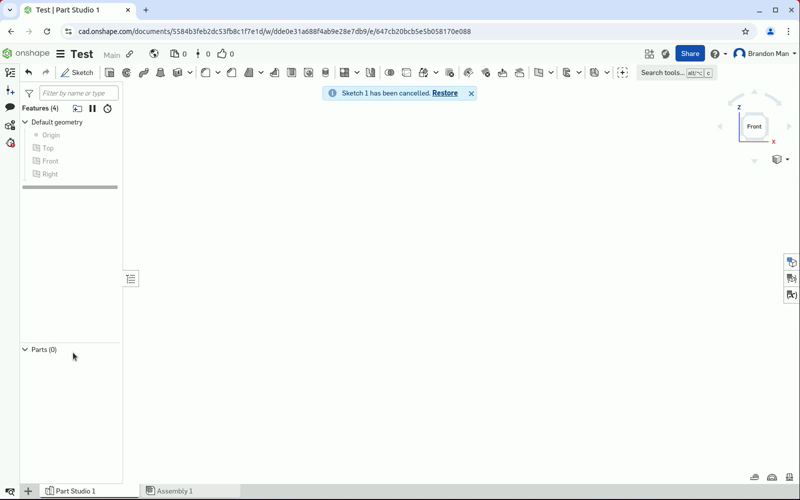
key(shift+s)
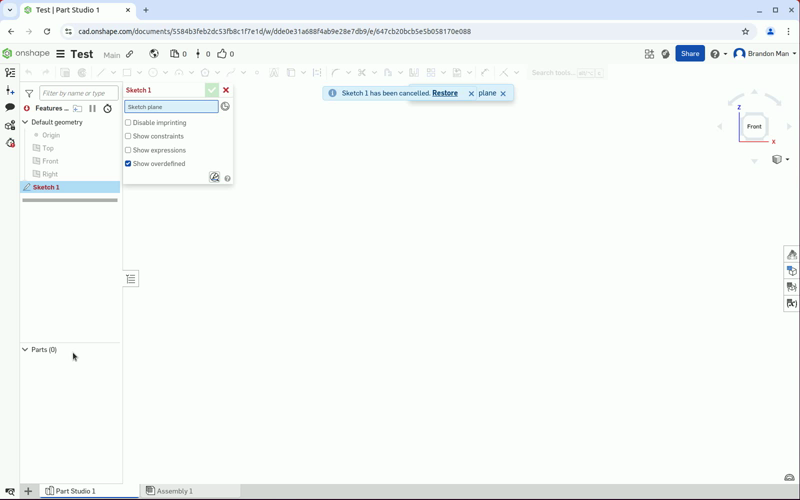
mouse_move(73, 163)
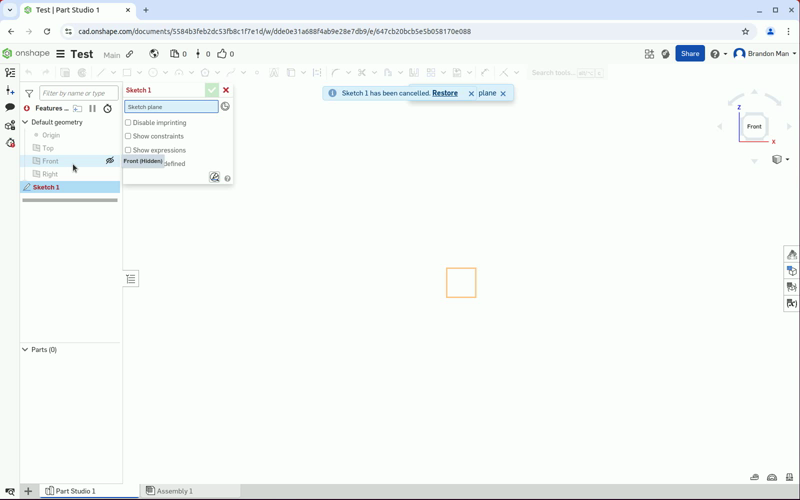
click(73, 163)
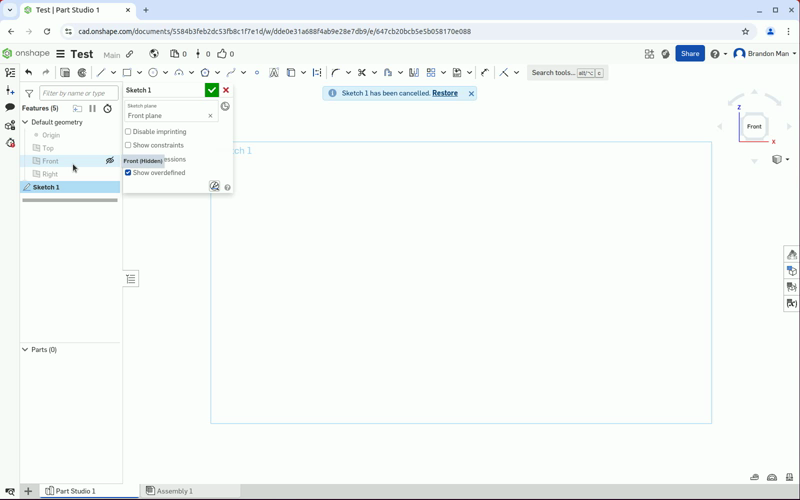
mouse_move(73, 352)
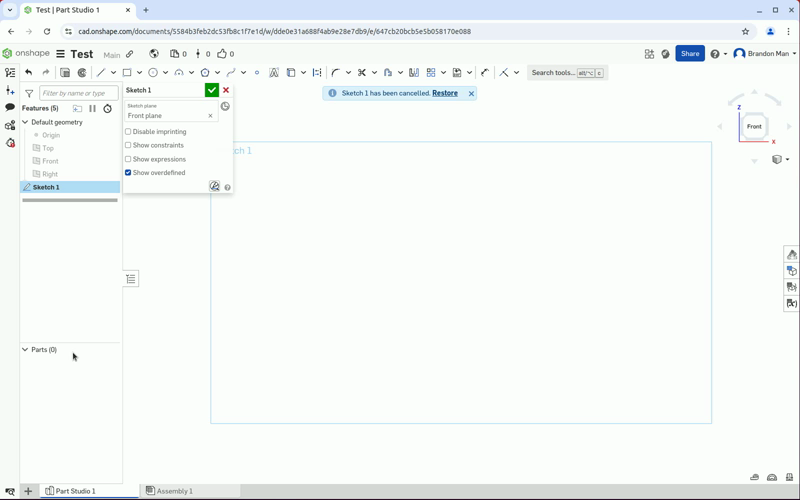
key(y)
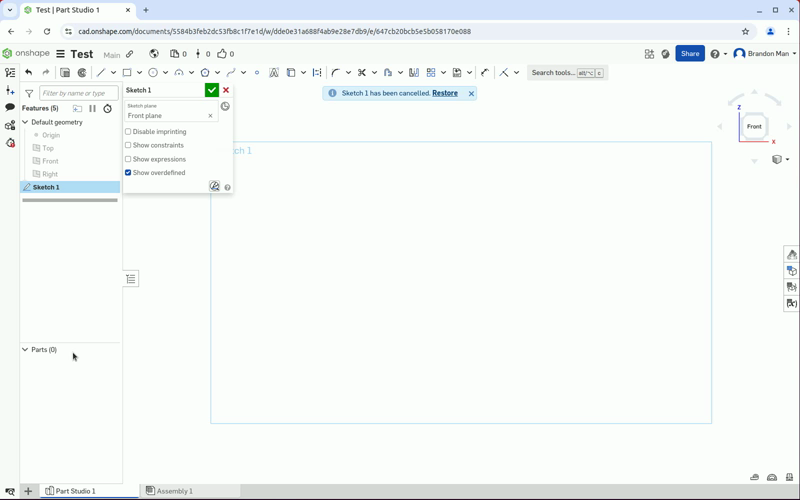
key(l)
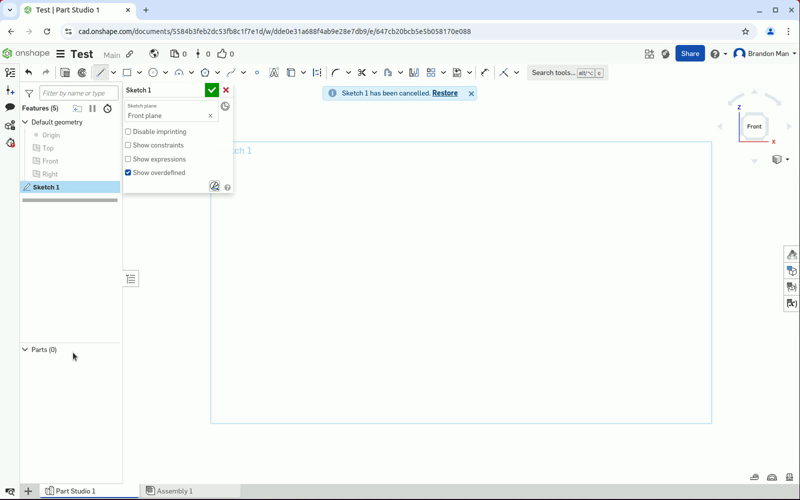
key_down(shift)
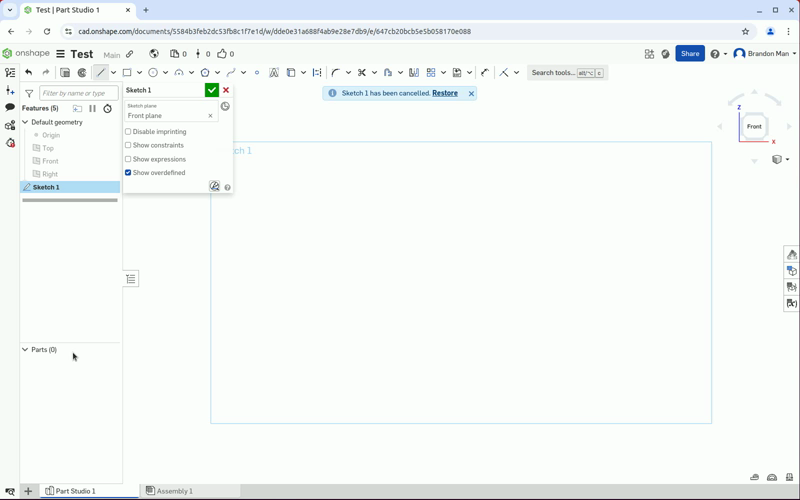
mouse_move(406, 339)
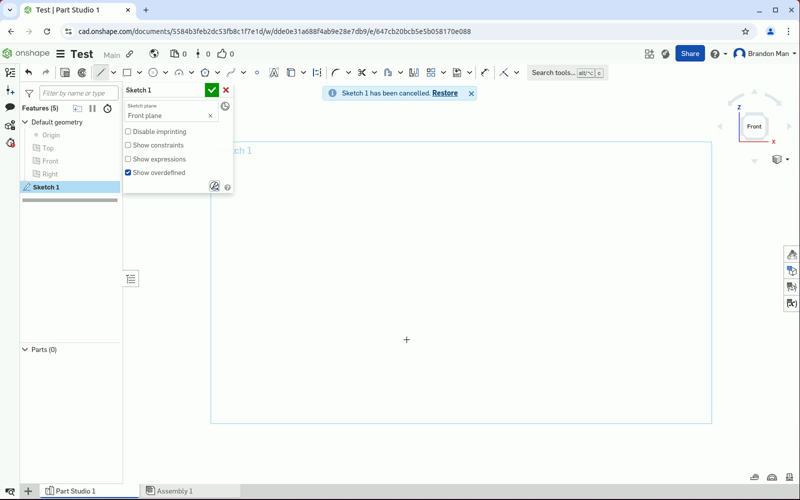
click(406, 339)
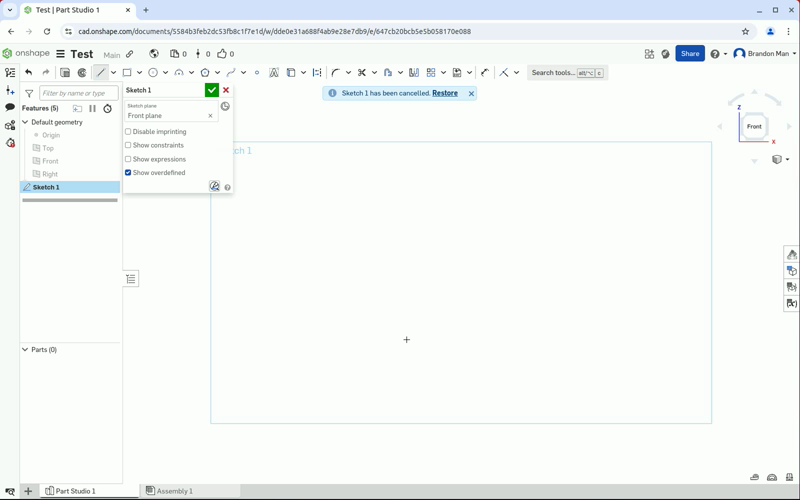
key_up(shift)
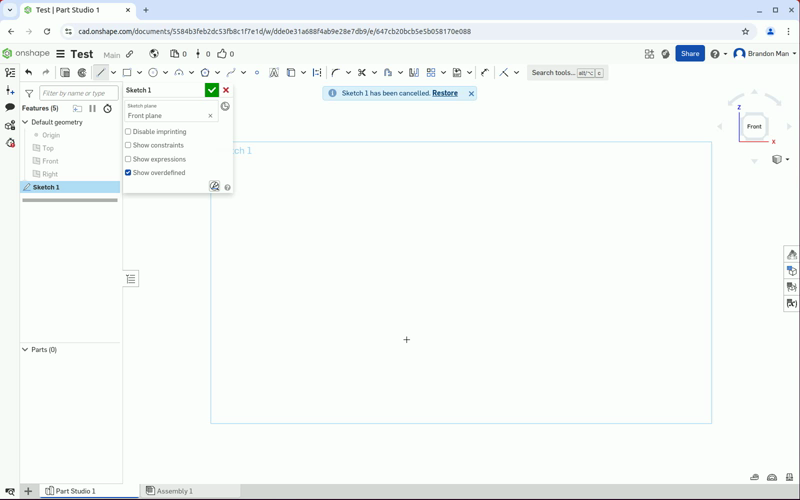
key_down(shift)
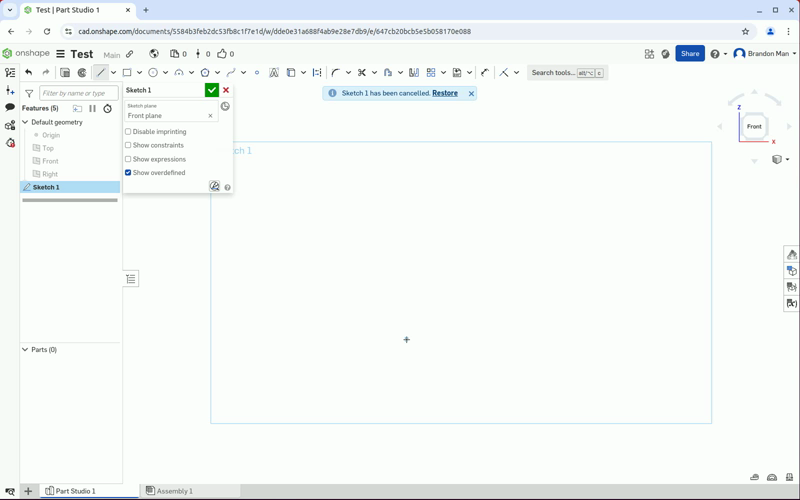
mouse_move(436, 339)
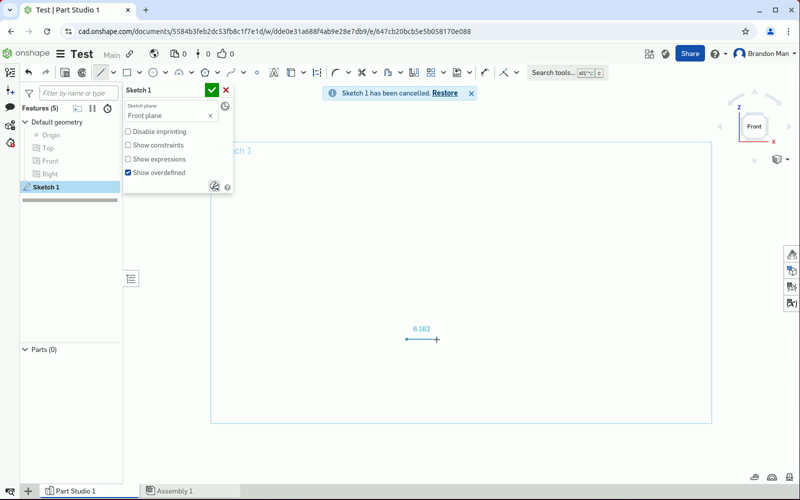
mouse_move(460, 339)
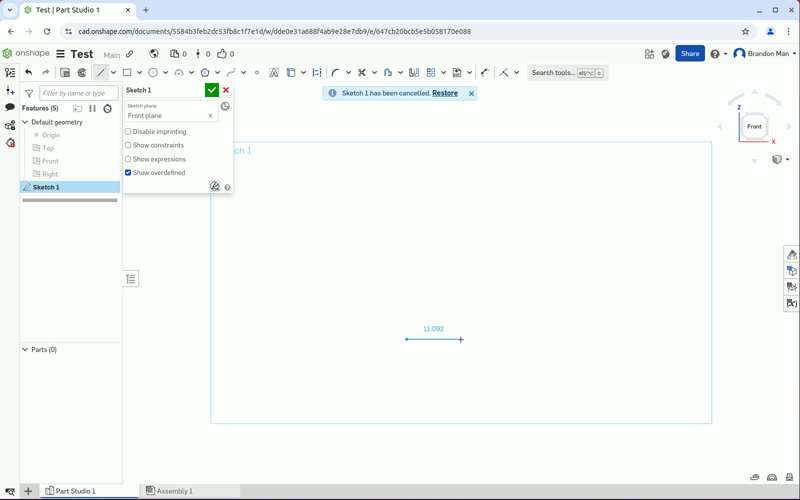
click(460, 339)
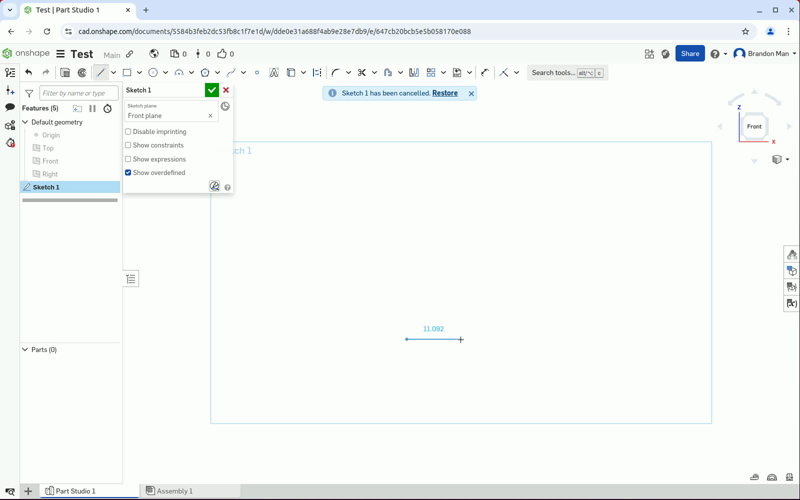
key_up(shift)
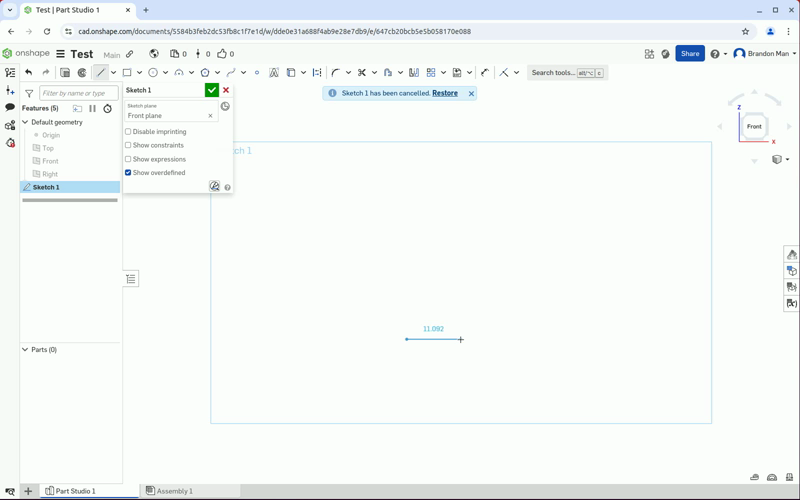
key_down(shift)
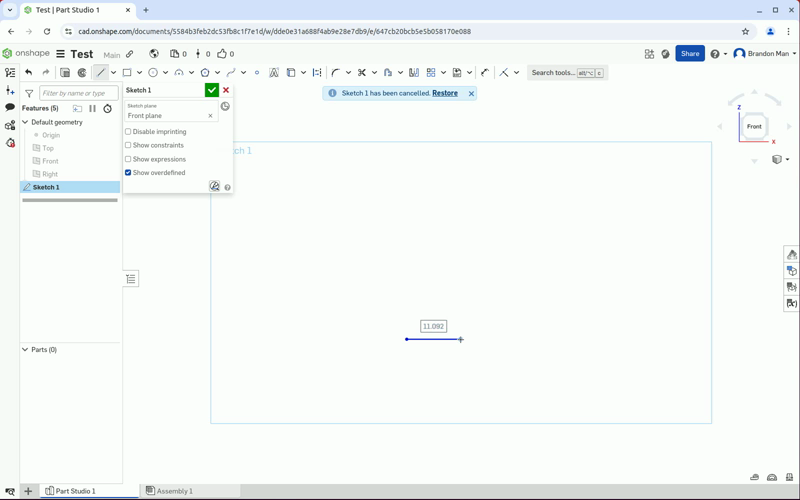
mouse_move(490, 339)
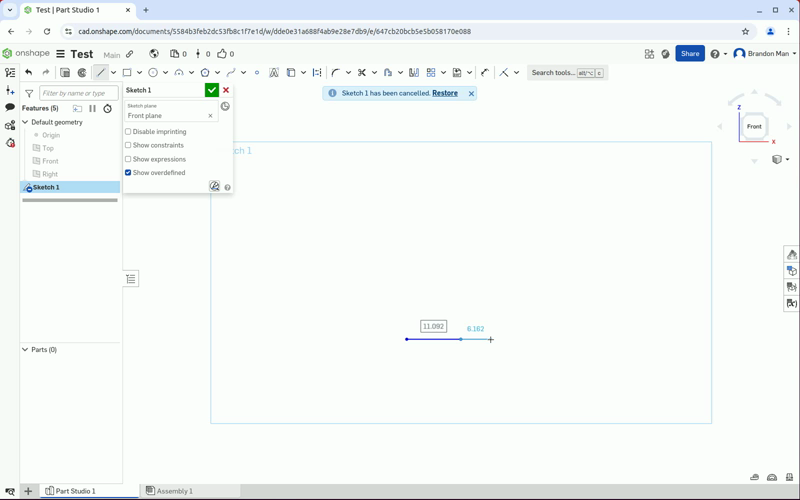
mouse_move(460, 282)
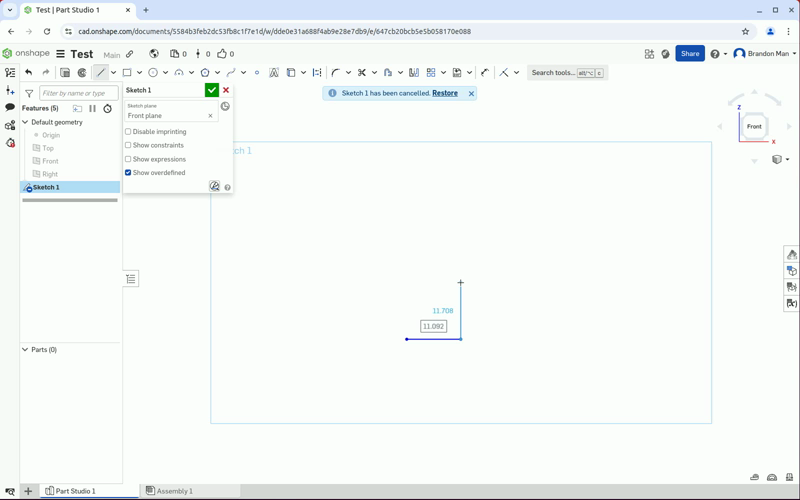
click(460, 282)
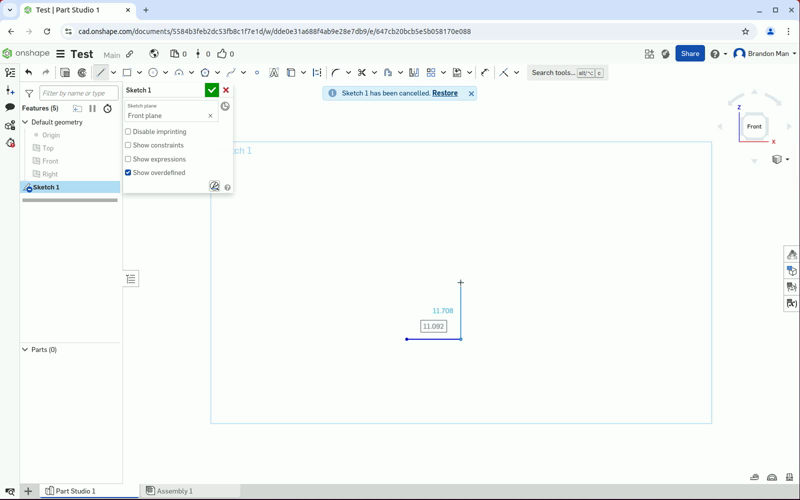
key_up(shift)
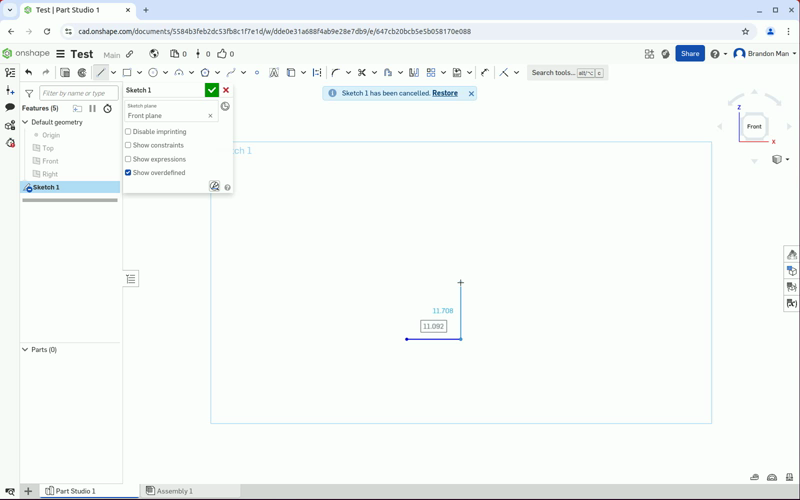
key_down(shift)
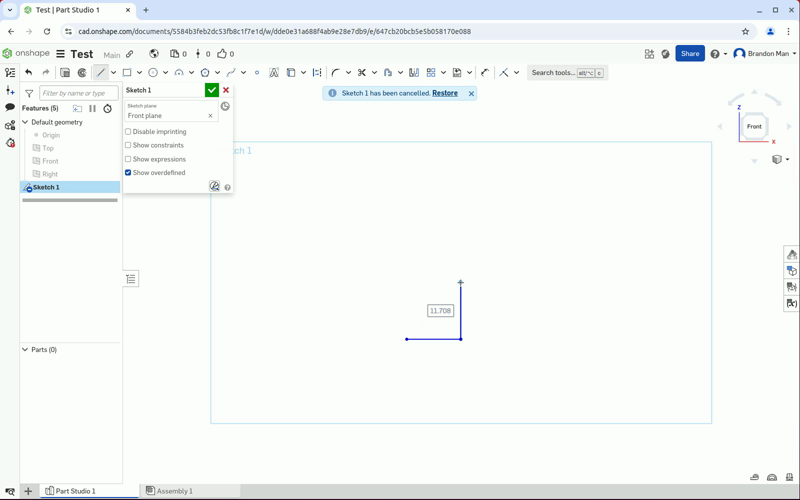
mouse_move(490, 282)
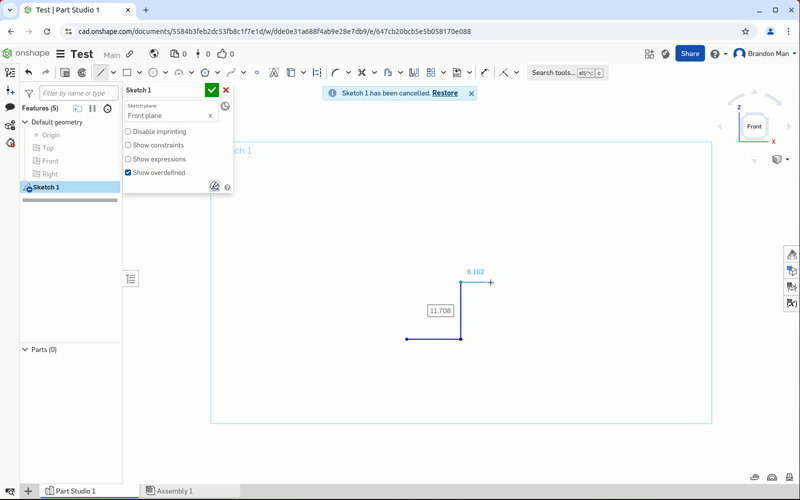
mouse_move(406, 290)
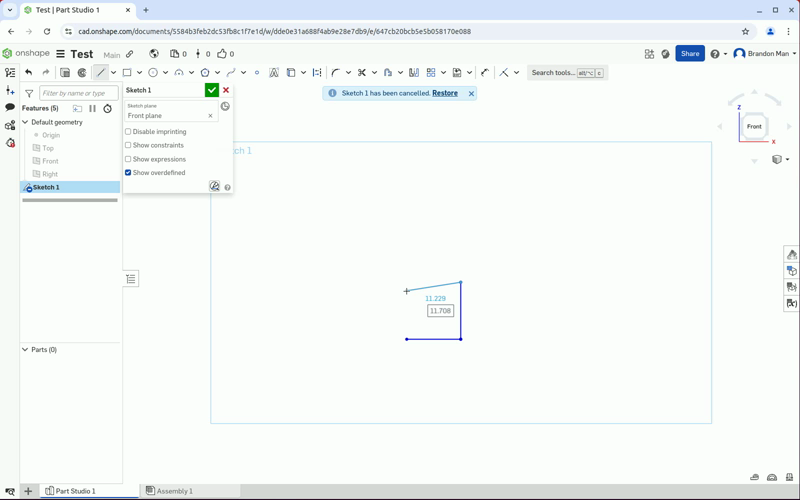
click(406, 290)
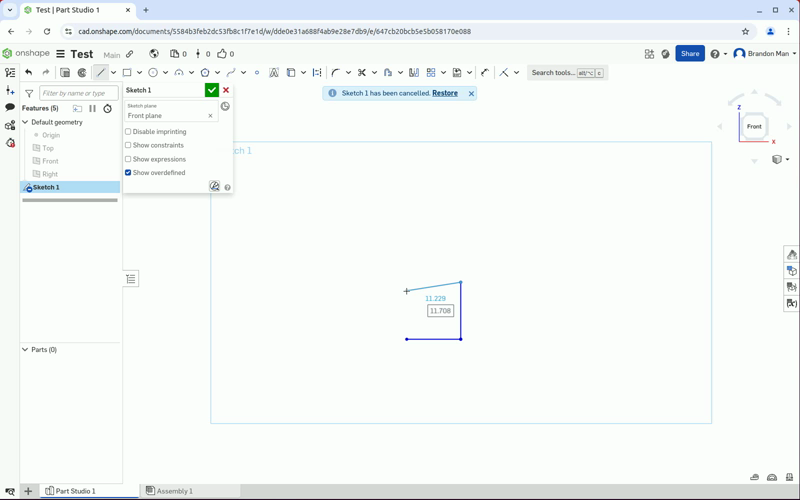
key_up(shift)
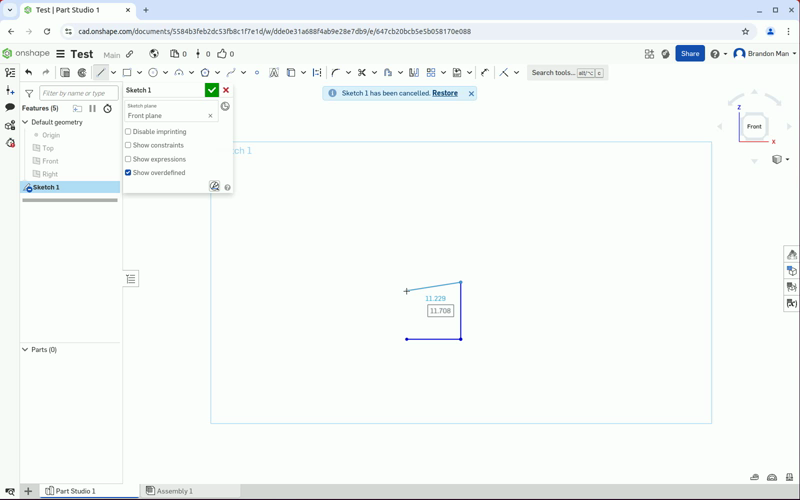
mouse_move(436, 290)
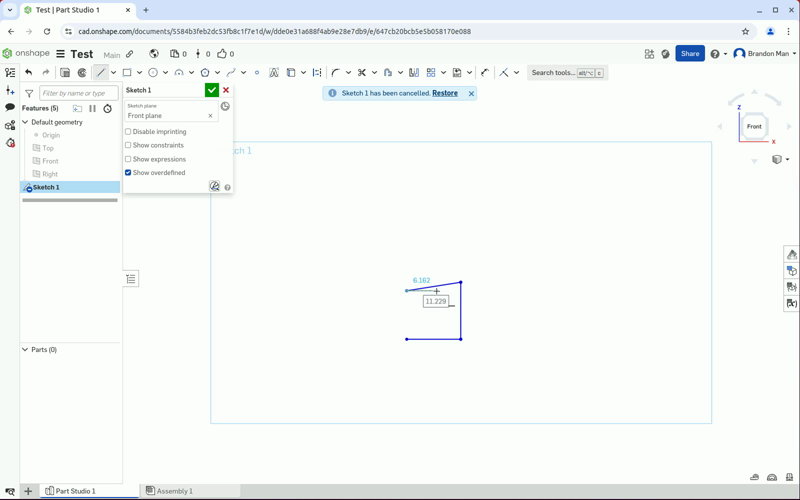
key_down(shift)
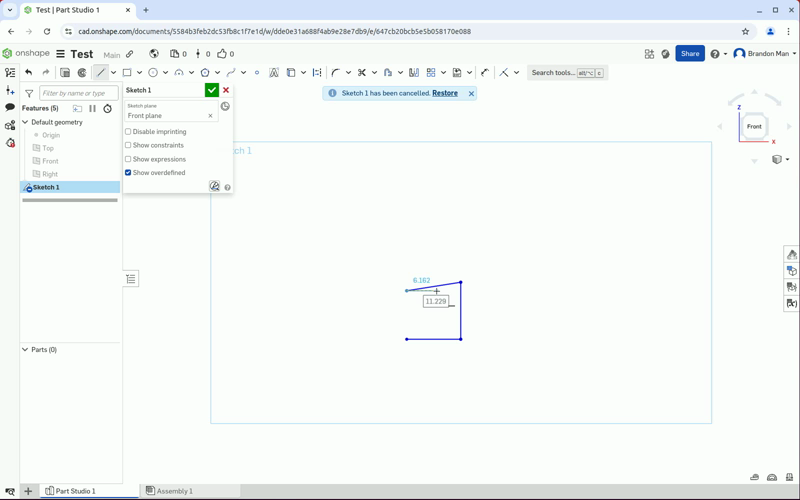
mouse_move(406, 339)
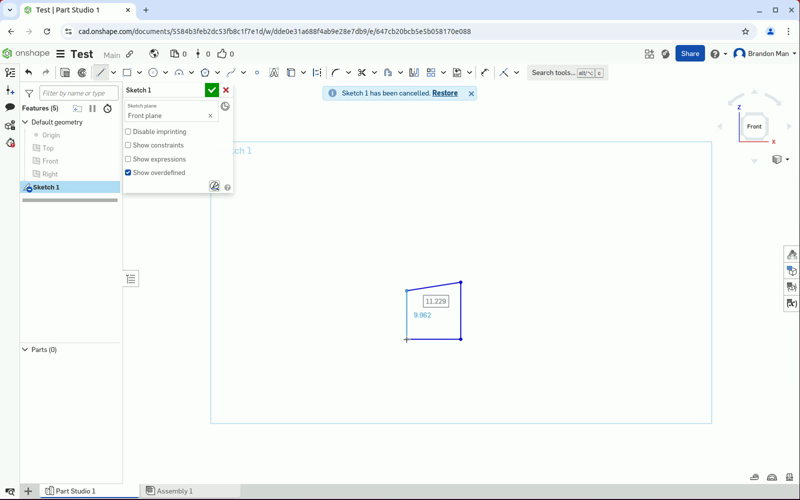
key_up(shift)
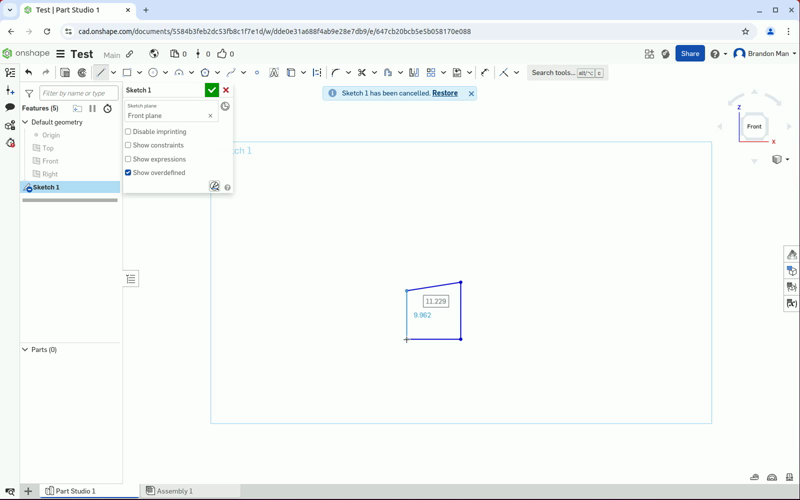
click(406, 339)
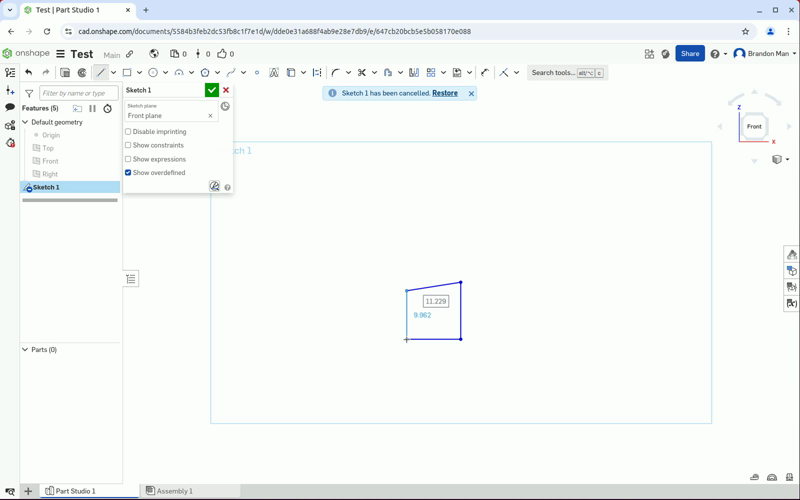
key(esc)
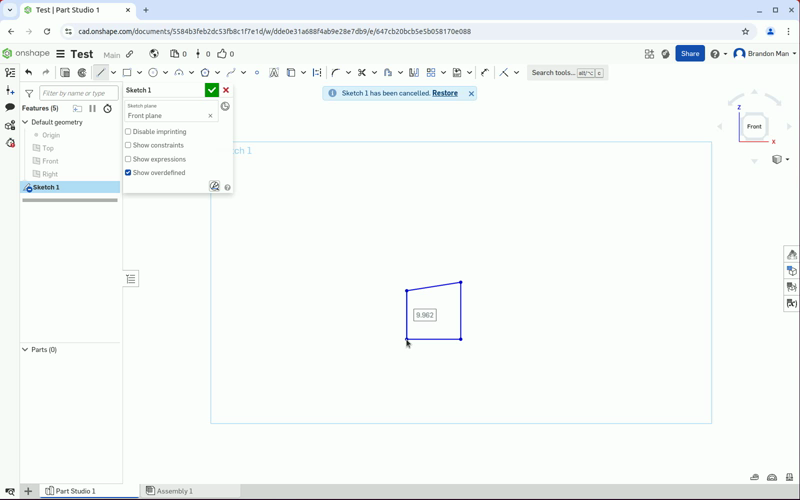
mouse_move(426, 296)
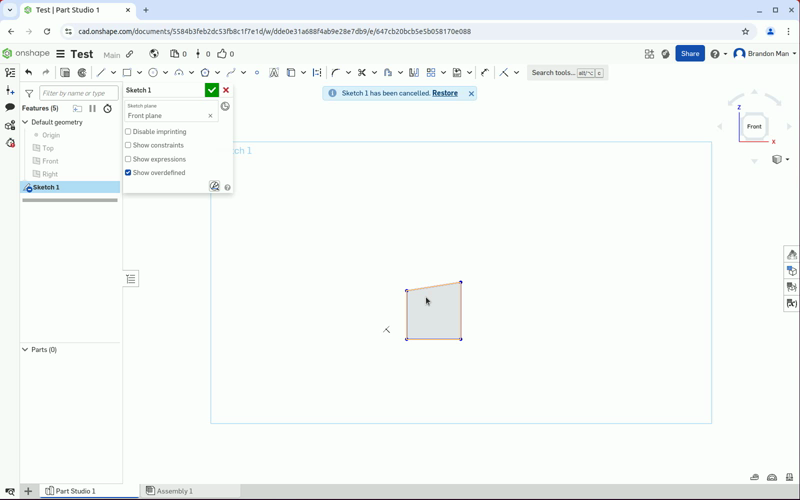
click(426, 296)
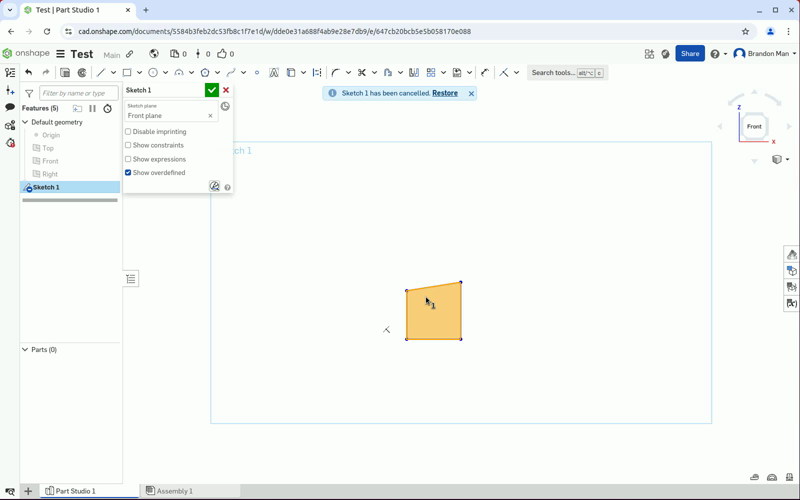
mouse_move(73, 352)
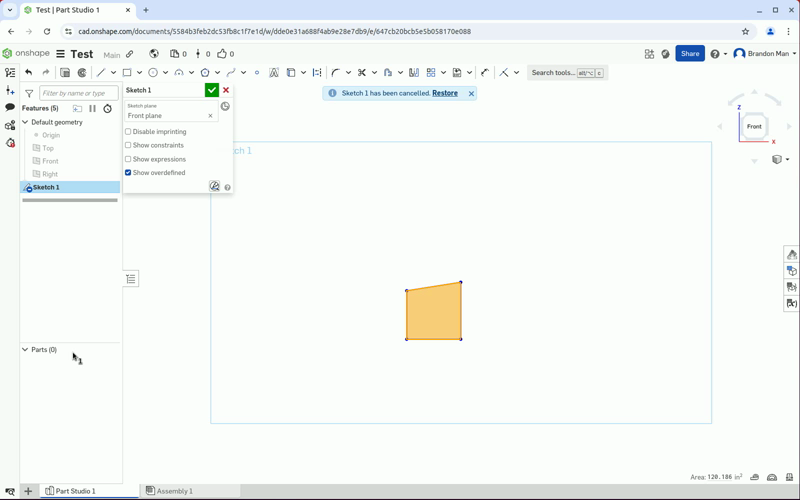
key(shift+y)
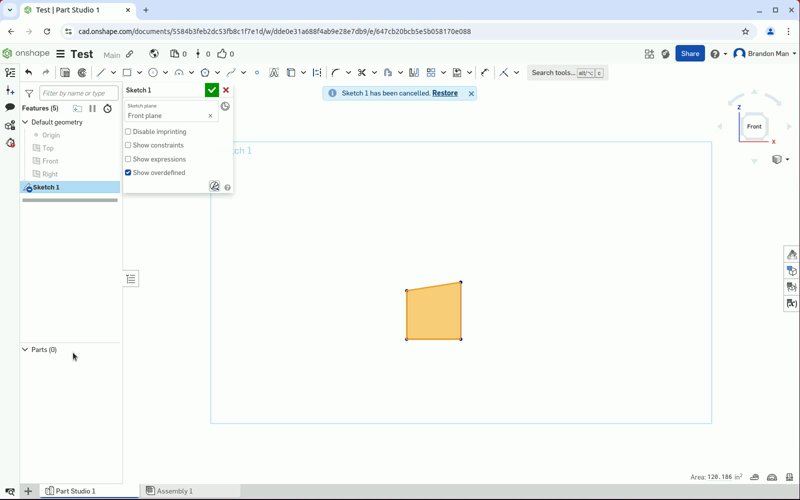
key(shift+e)
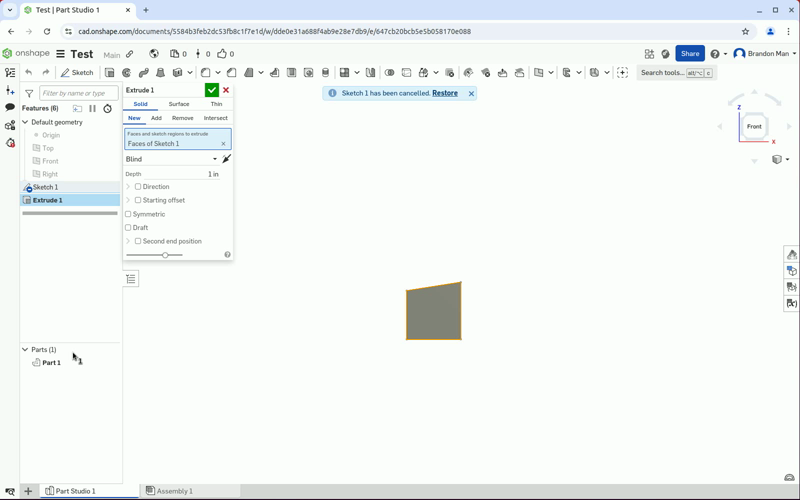
mouse_move(143, 106)
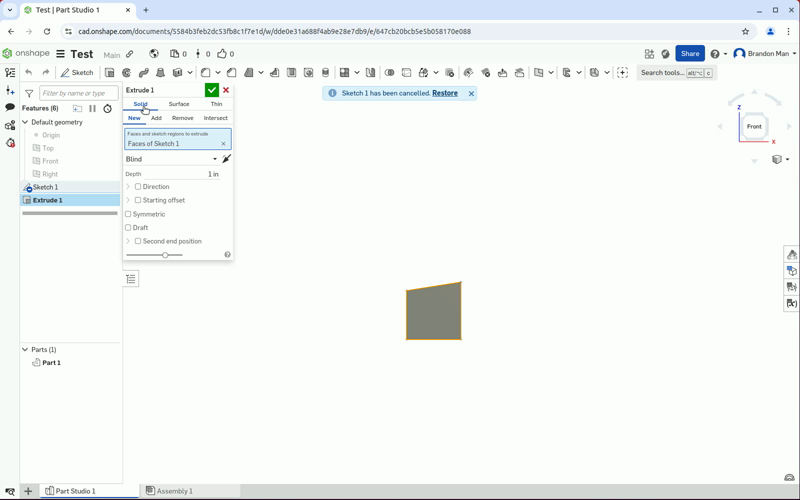
click(143, 106)
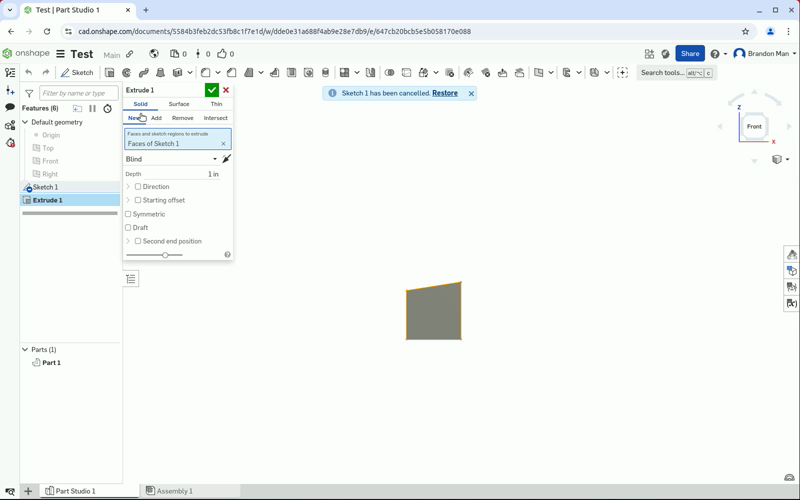
mouse_move(137, 120)
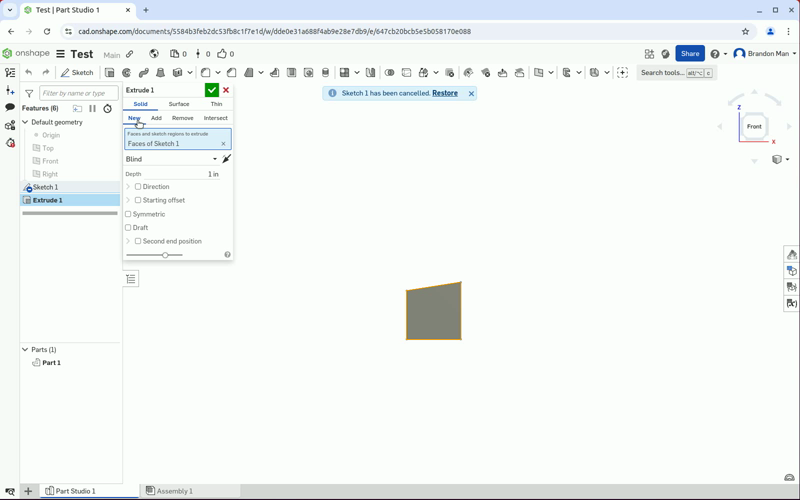
click(137, 120)
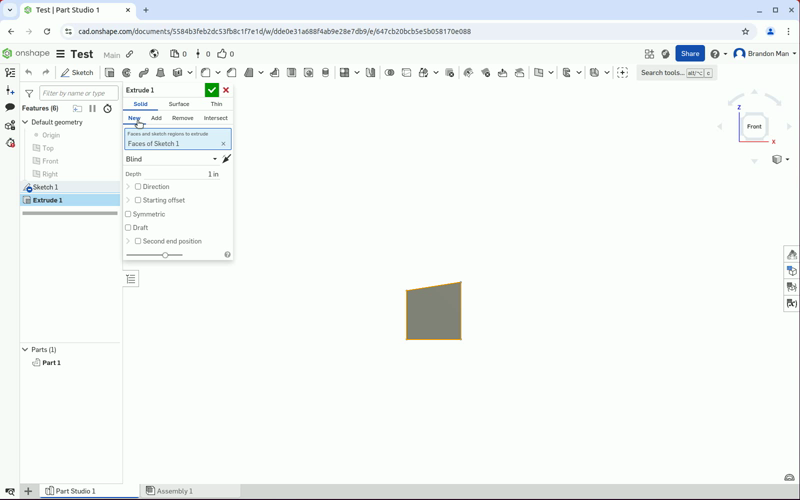
key(tab, 4)
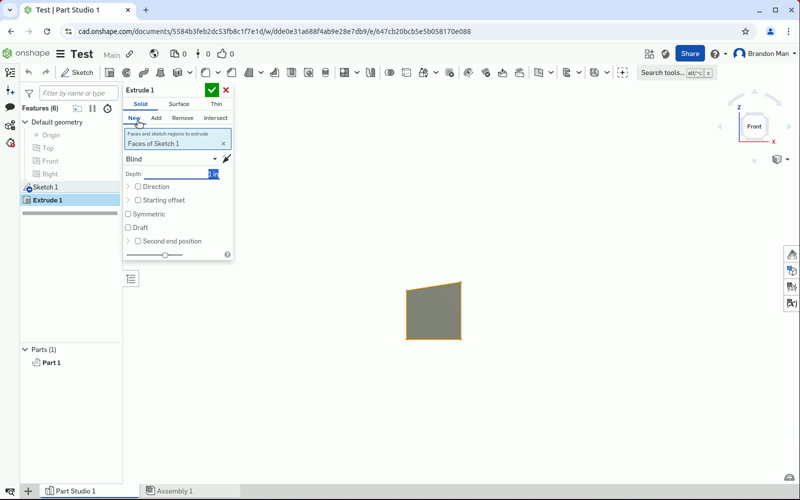
text(3.129)
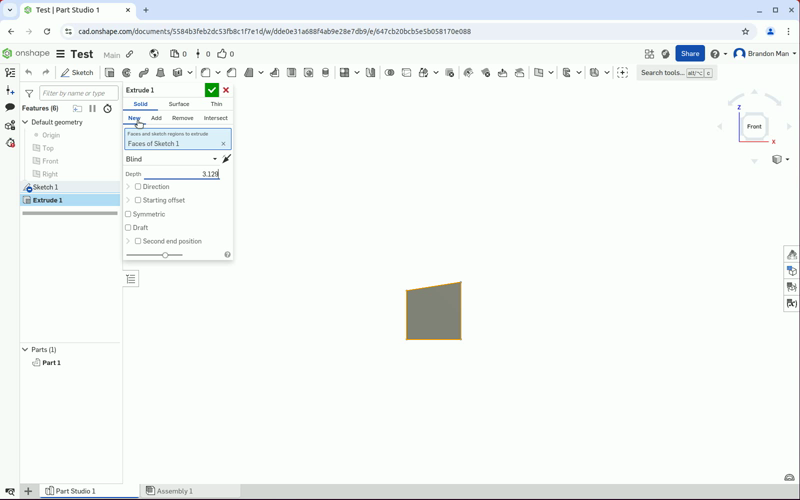
key(enter)
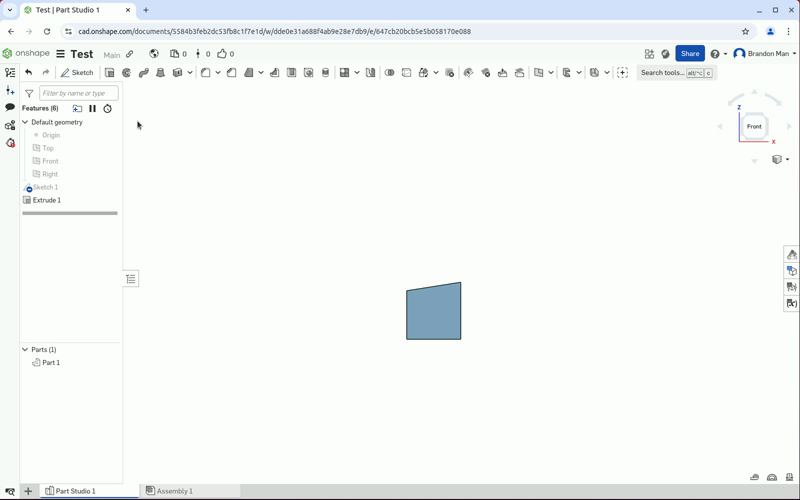
key(shift+h)
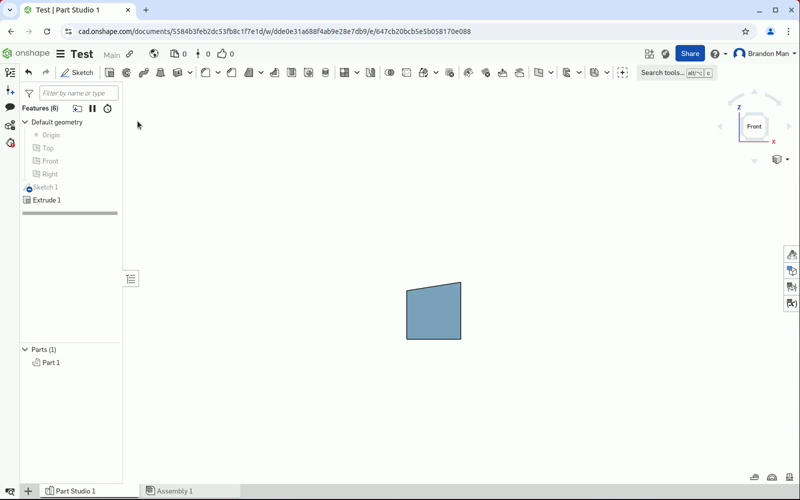
key(shift+h)
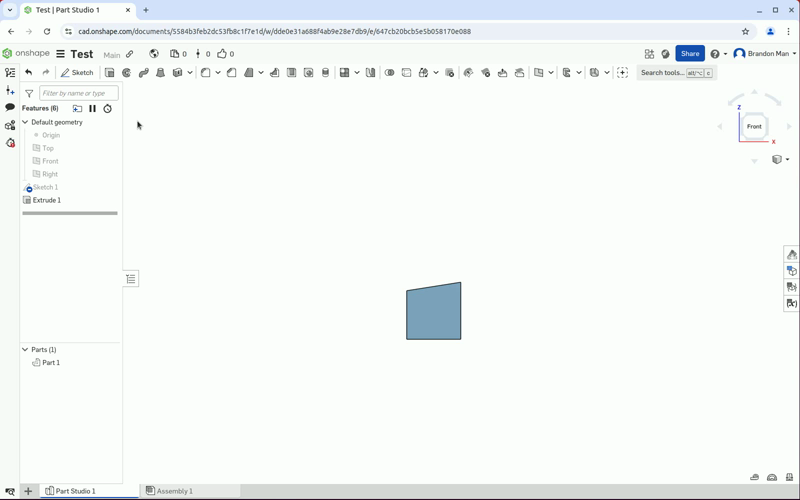
mouse_move(73, 189)
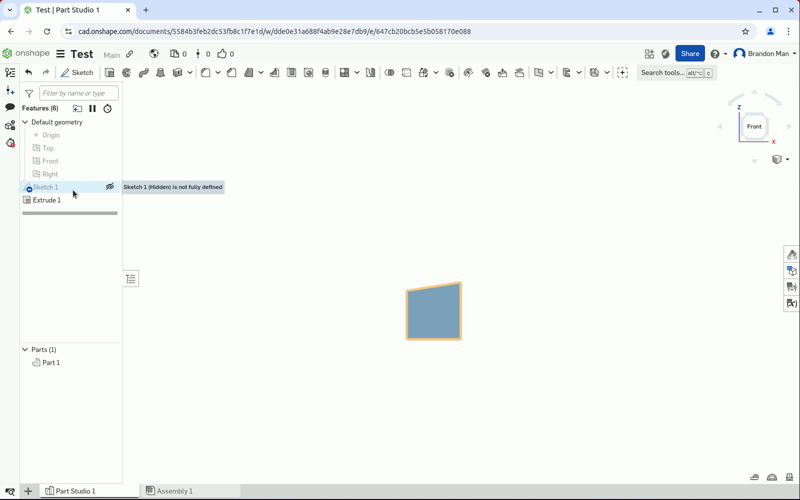
click(73, 189)
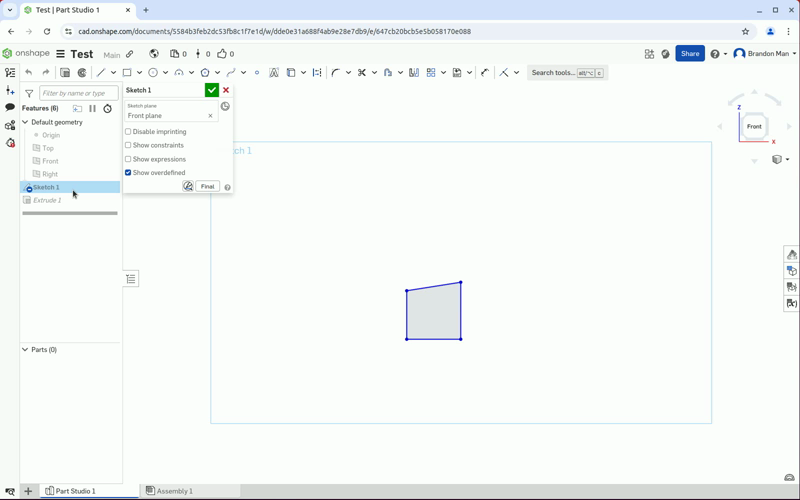
mouse_move(229, 92)
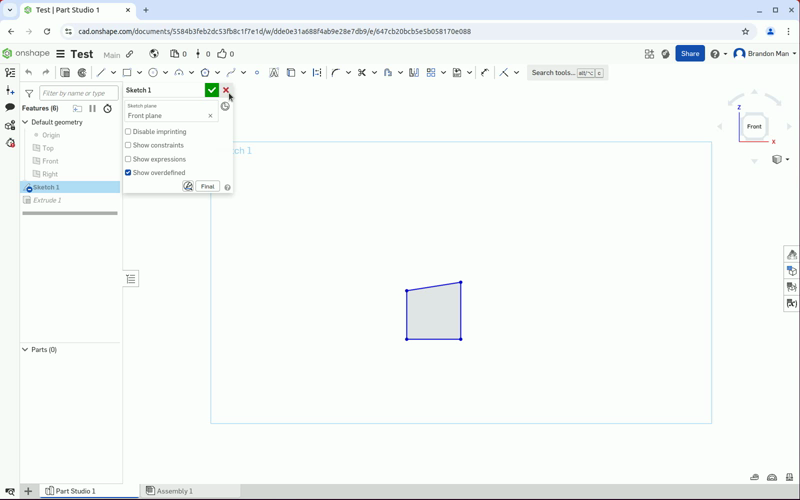
click(229, 92)
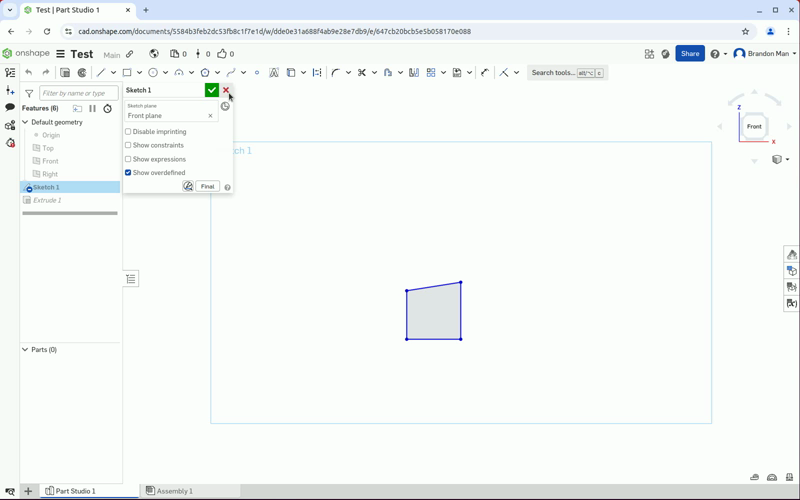
key(shift+s)
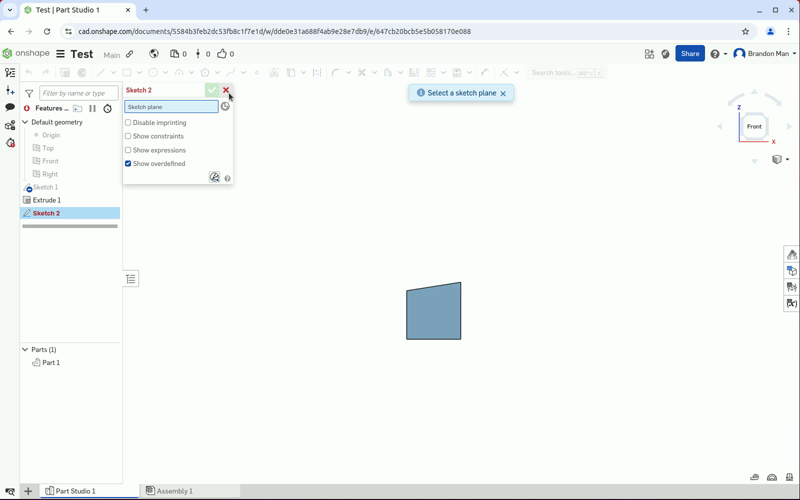
mouse_move(73, 163)
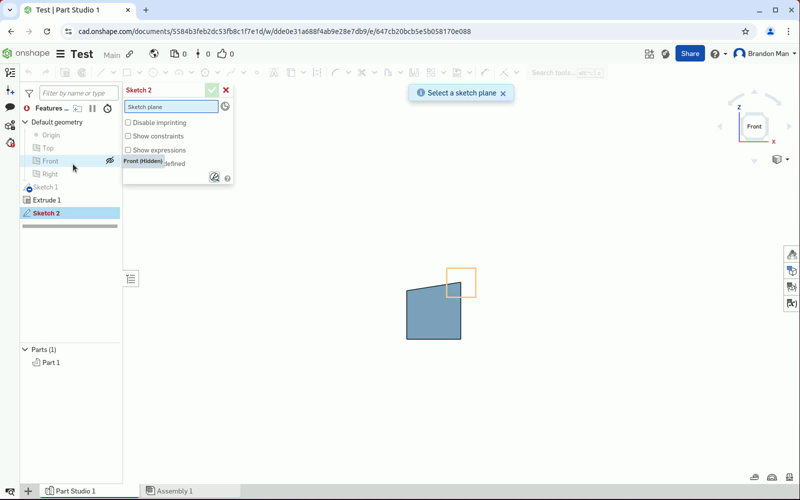
click(73, 163)
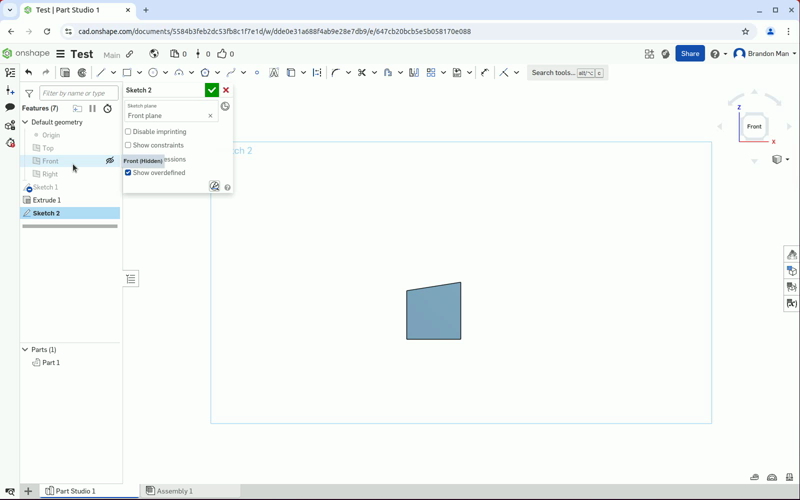
mouse_move(73, 352)
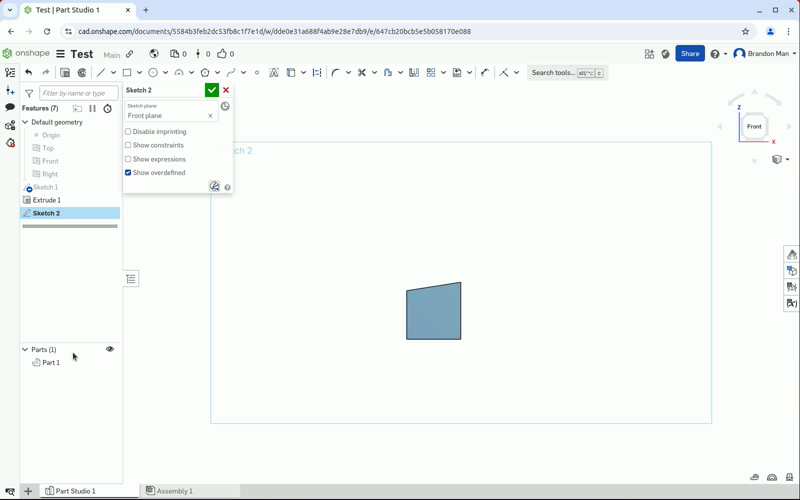
key(y)
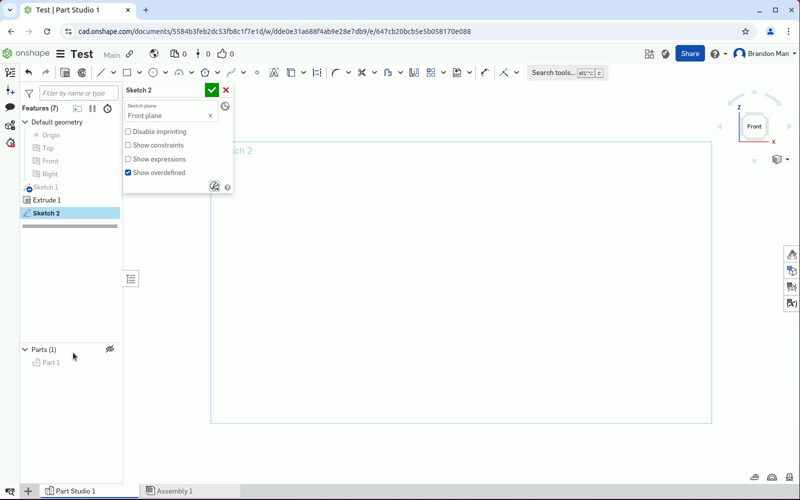
key(l)
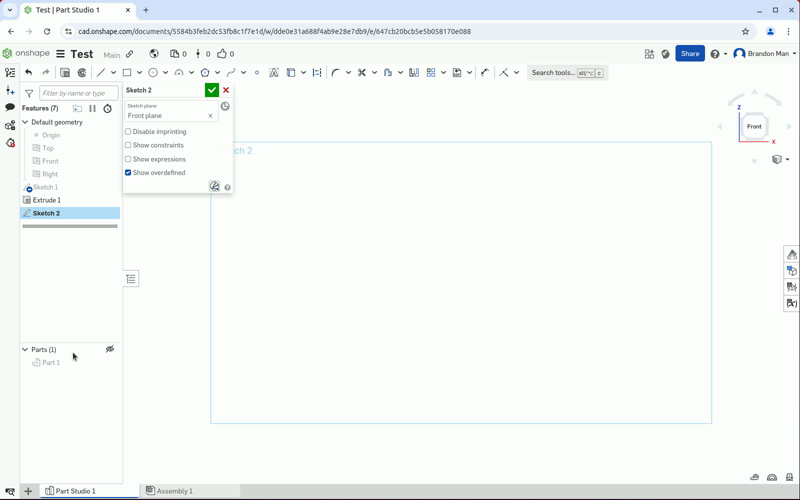
key_down(shift)
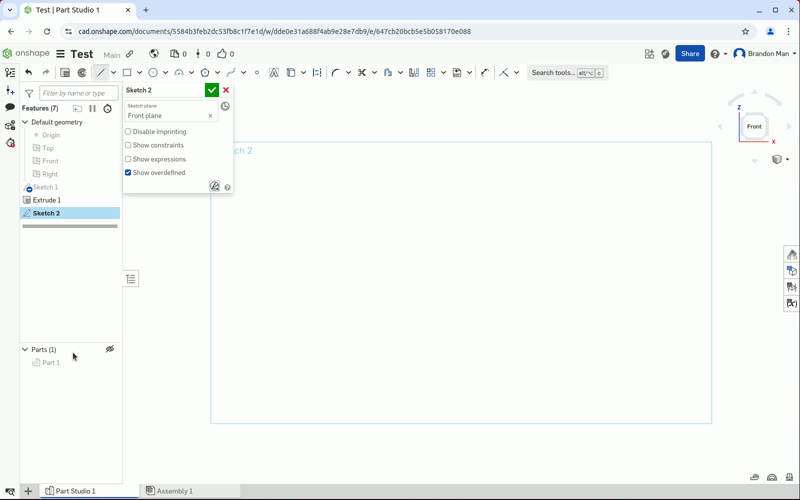
mouse_move(406, 226)
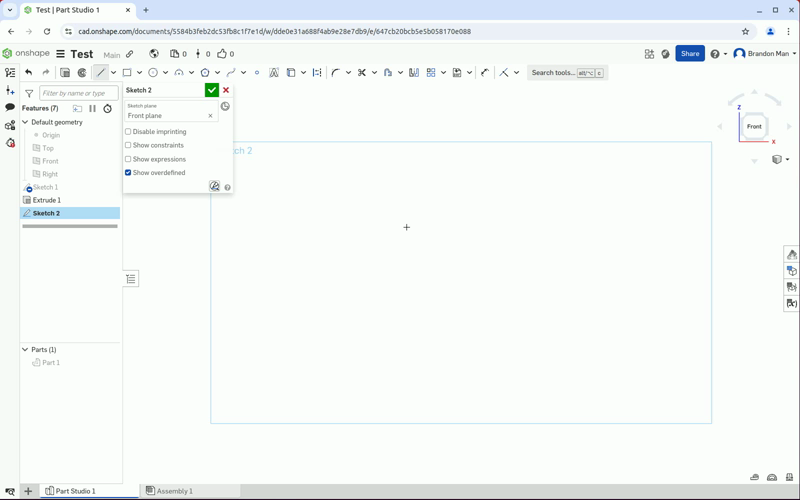
click(406, 226)
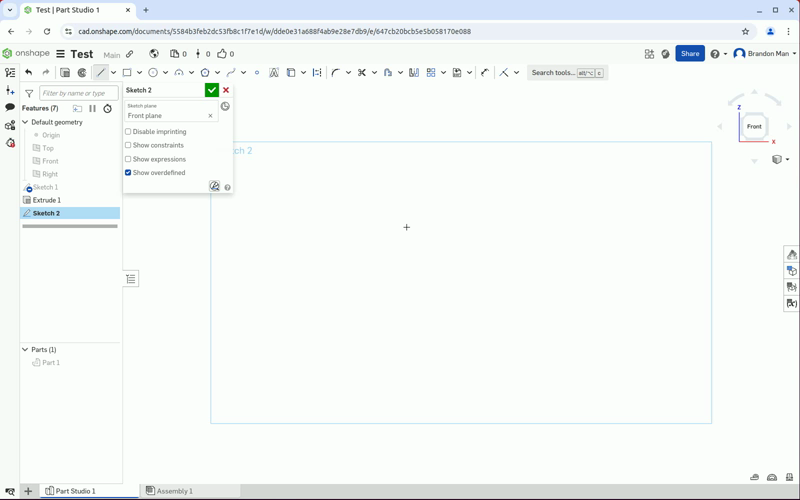
key_up(shift)
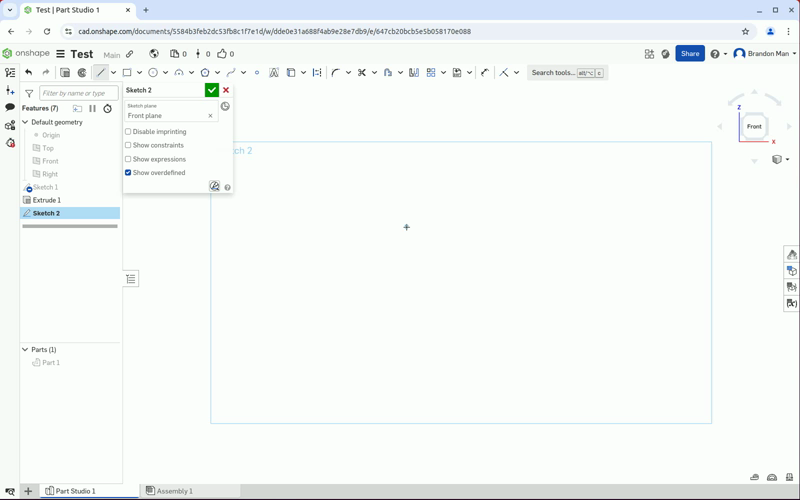
key_down(shift)
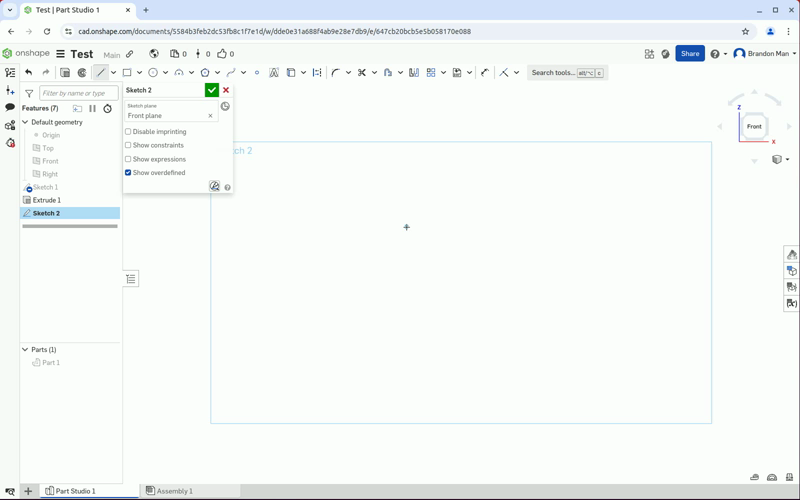
mouse_move(436, 226)
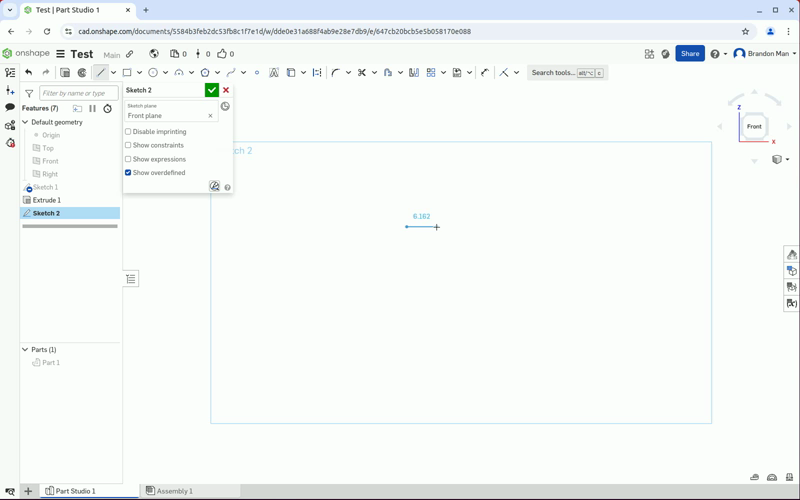
mouse_move(460, 226)
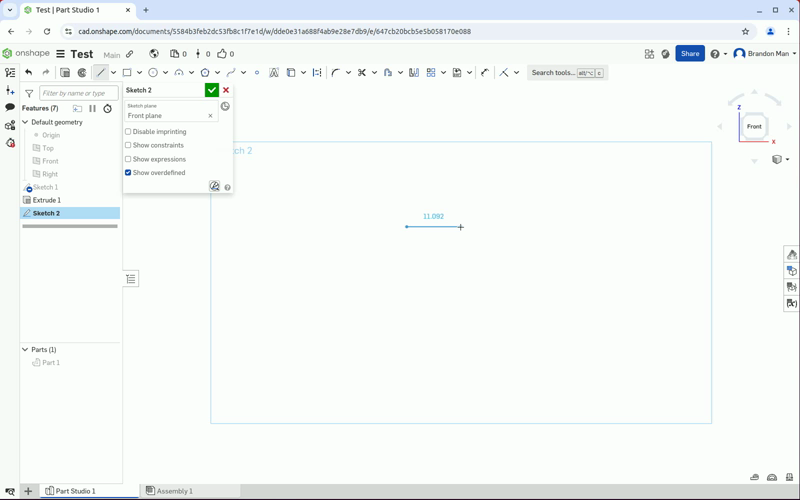
click(460, 226)
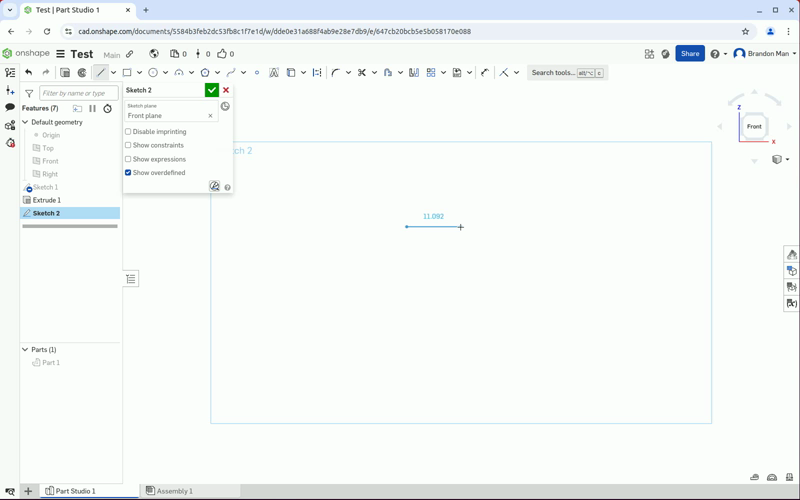
key_up(shift)
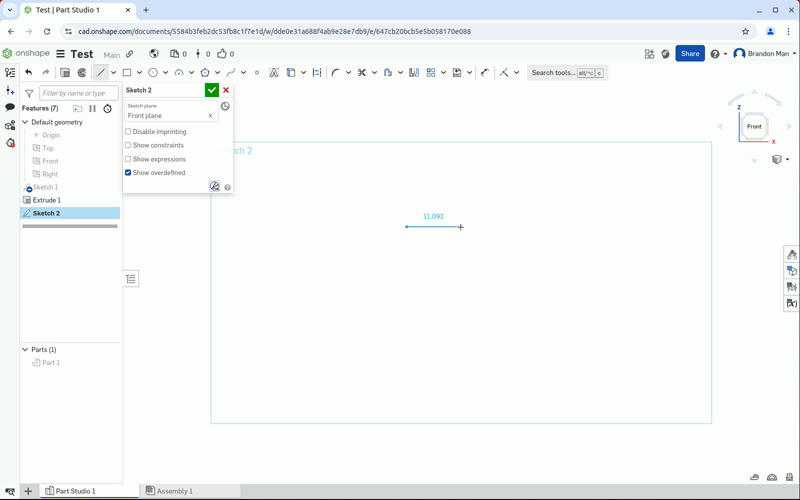
key_down(shift)
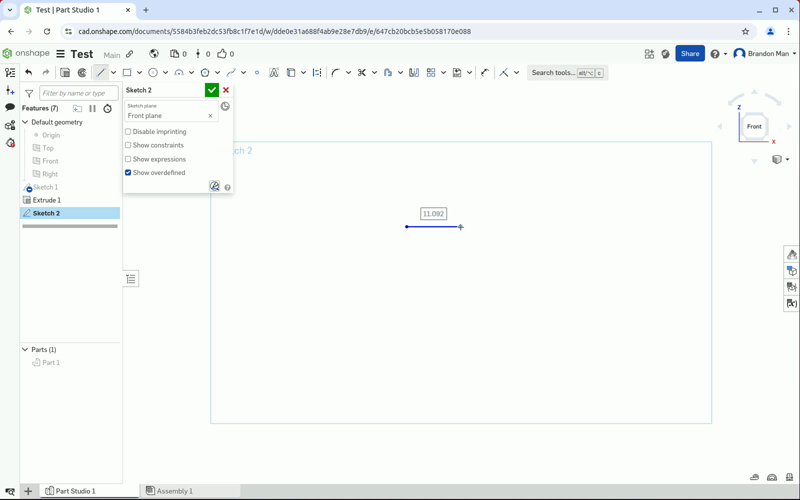
mouse_move(490, 226)
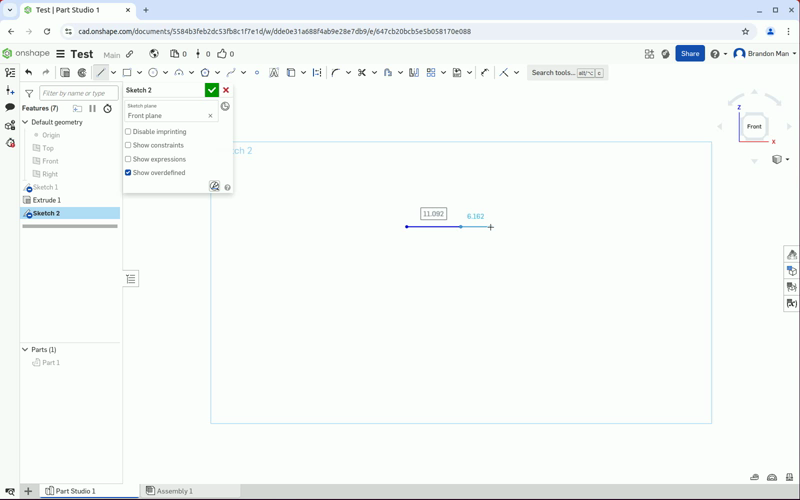
mouse_move(492, 226)
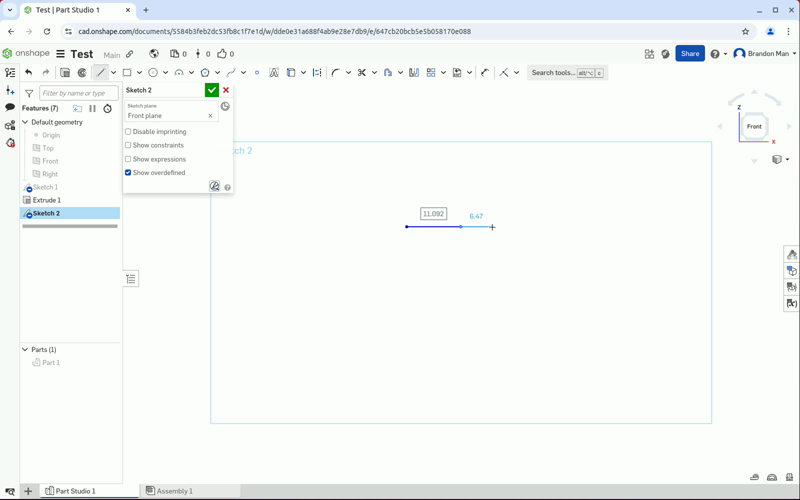
click(492, 226)
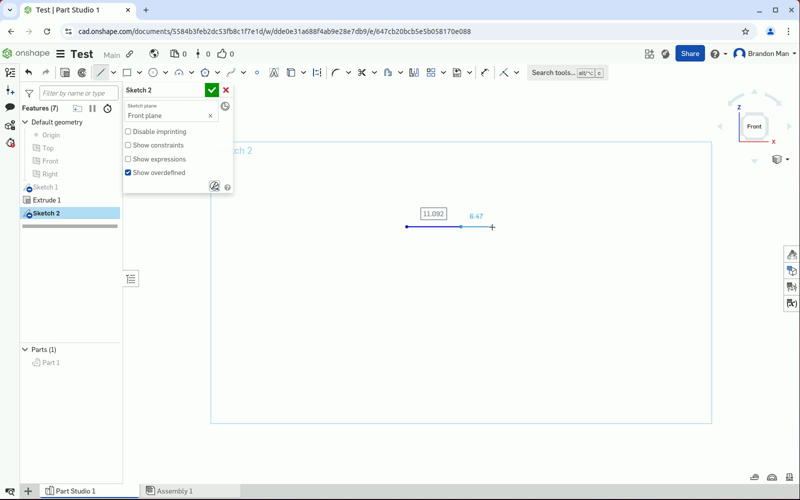
key_up(shift)
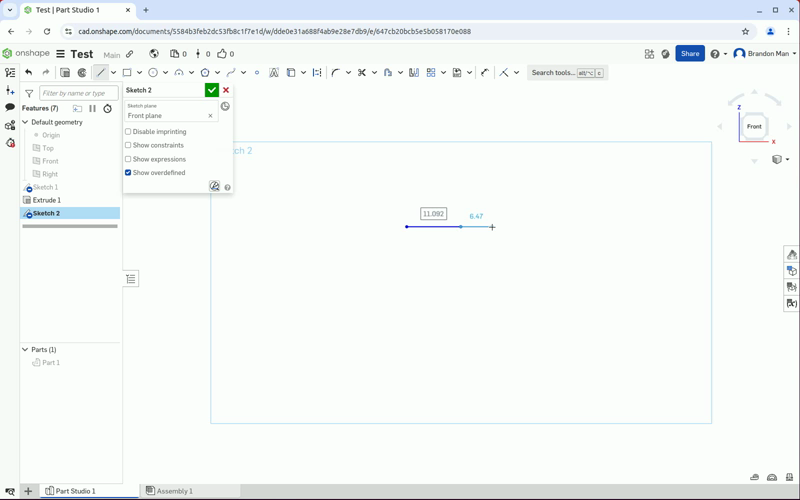
key_down(shift)
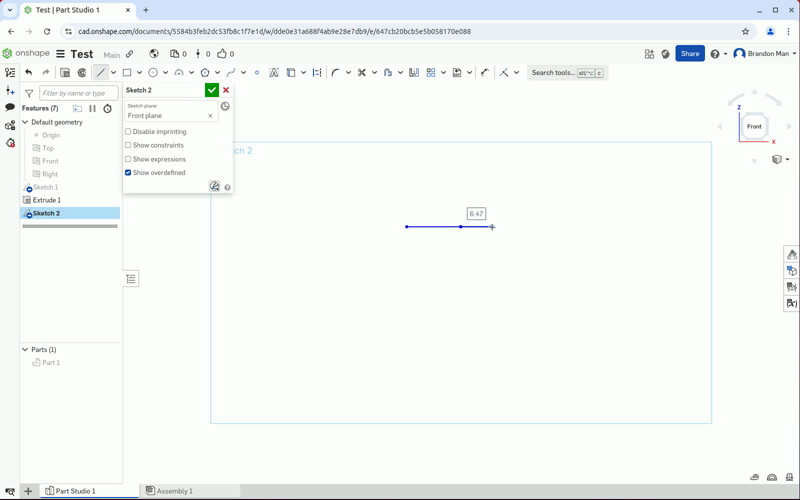
mouse_move(522, 226)
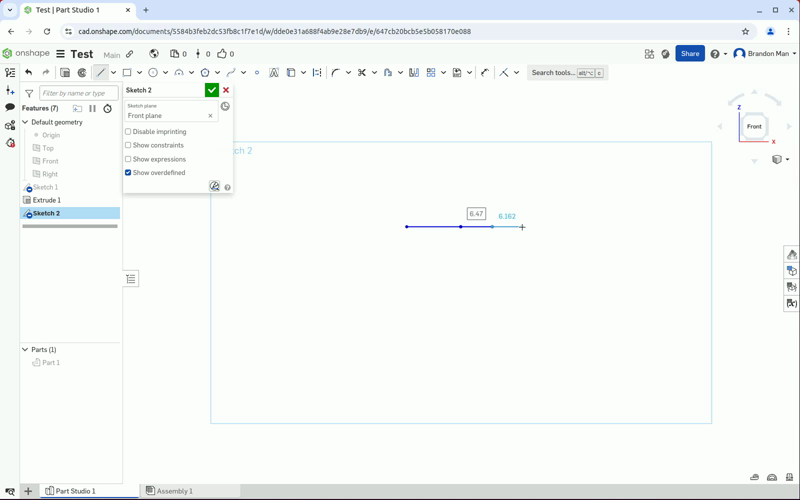
mouse_move(509, 227)
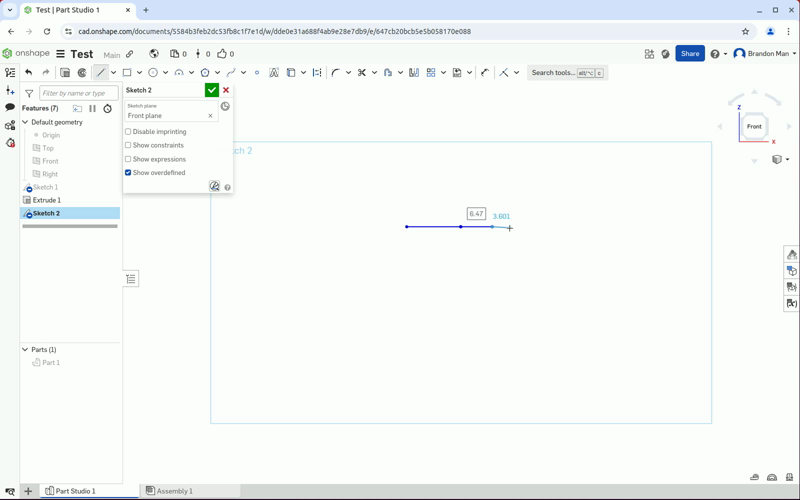
click(509, 227)
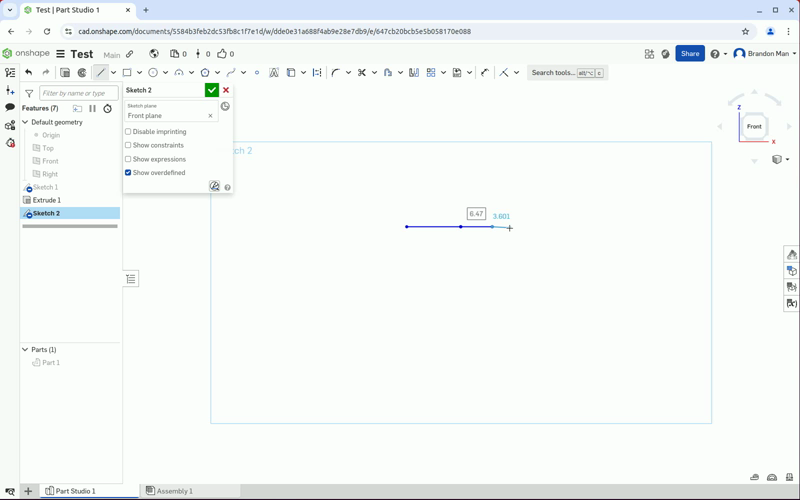
key_up(shift)
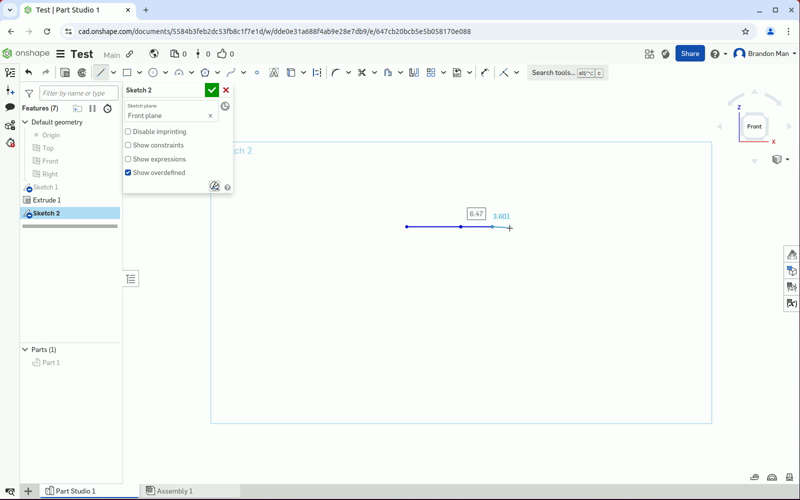
key_down(shift)
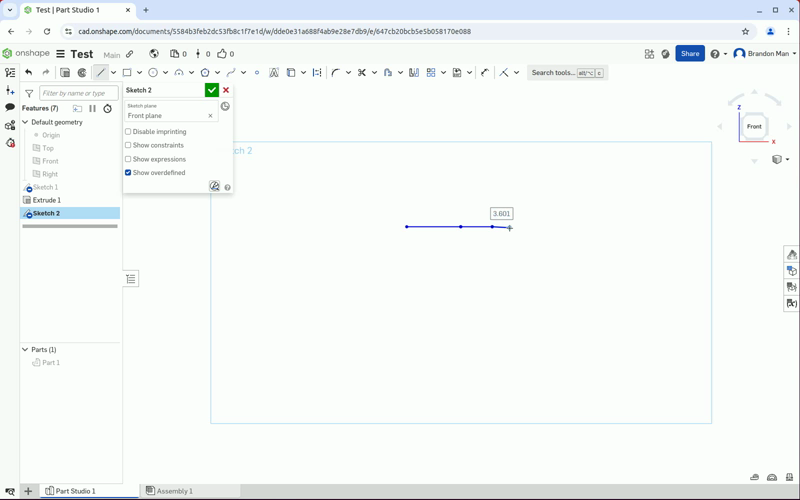
mouse_move(539, 227)
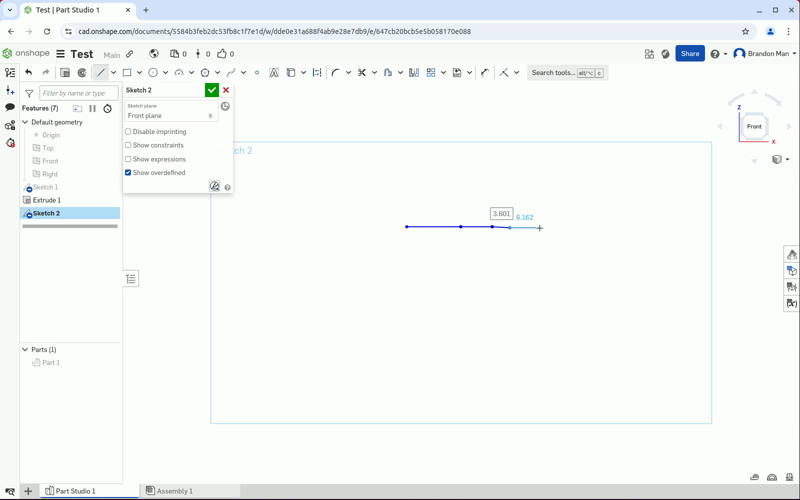
mouse_move(520, 227)
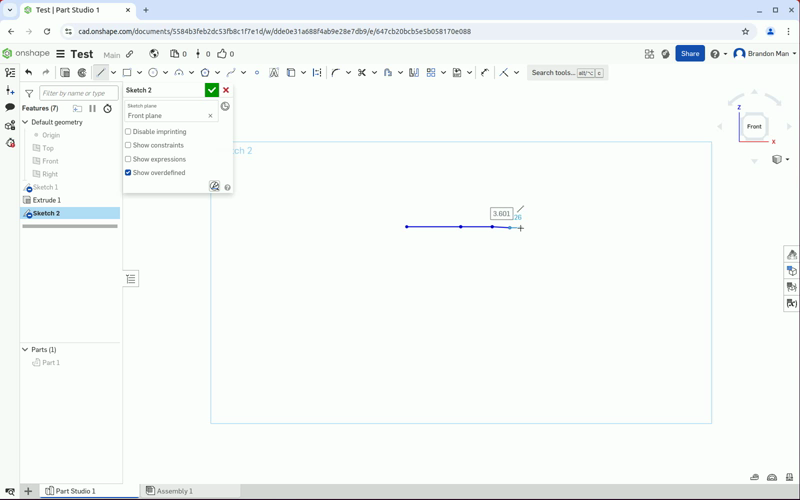
click(520, 227)
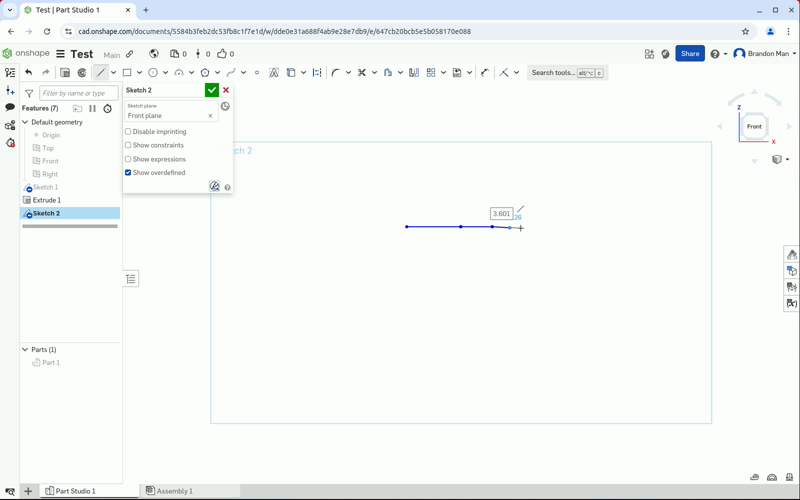
key_up(shift)
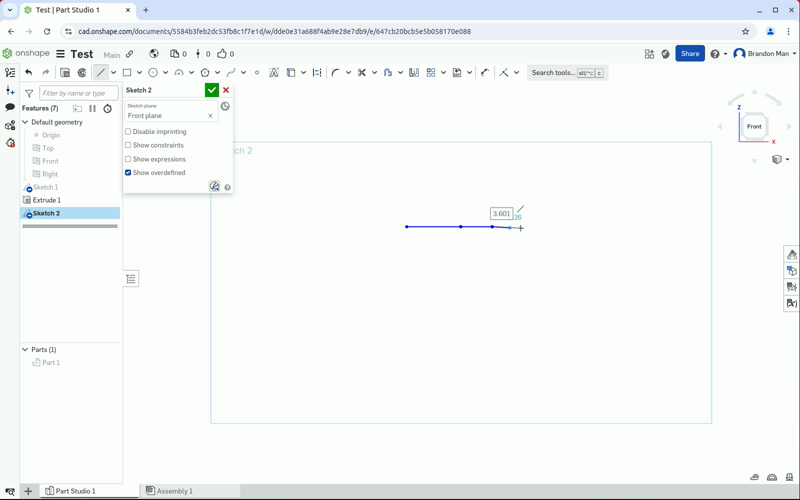
key_down(shift)
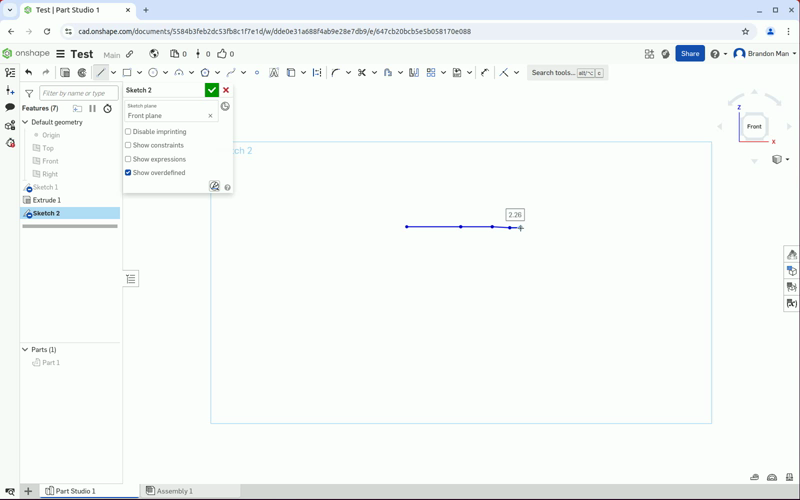
mouse_move(550, 227)
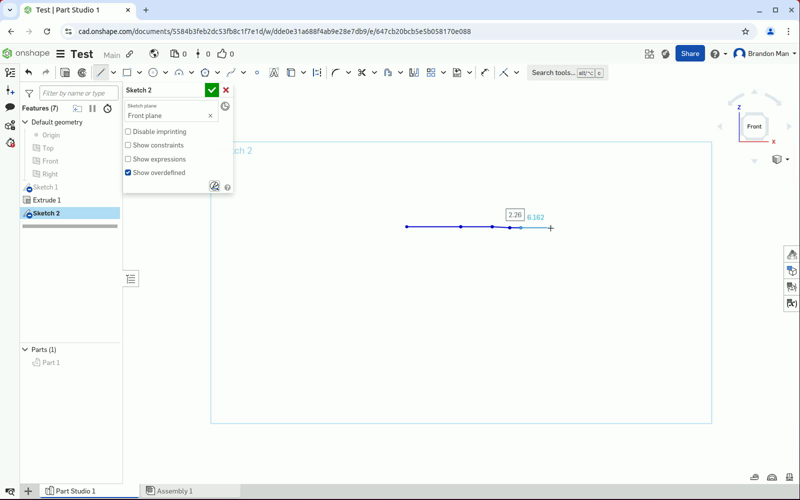
mouse_move(492, 202)
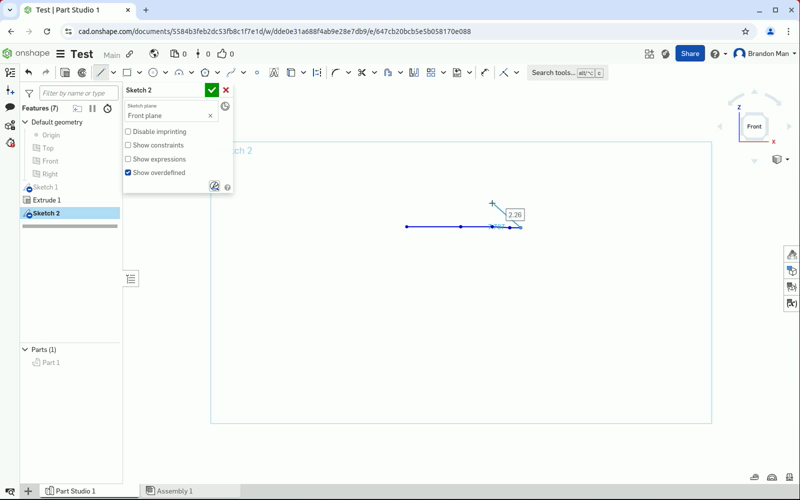
click(492, 202)
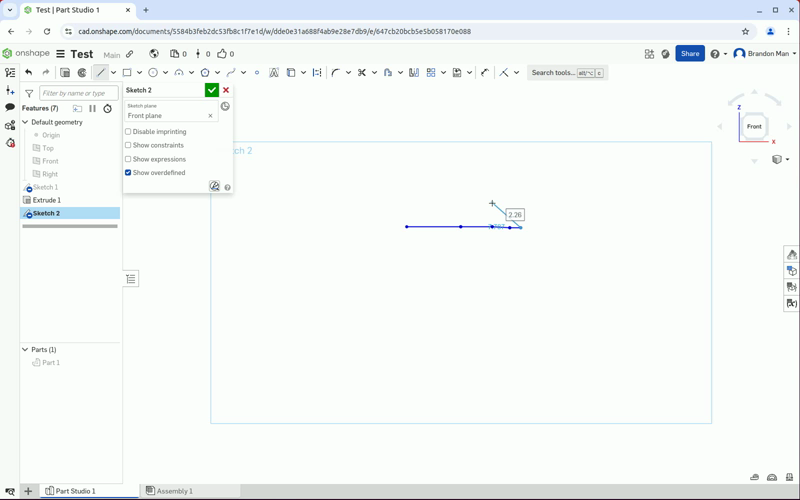
key_up(shift)
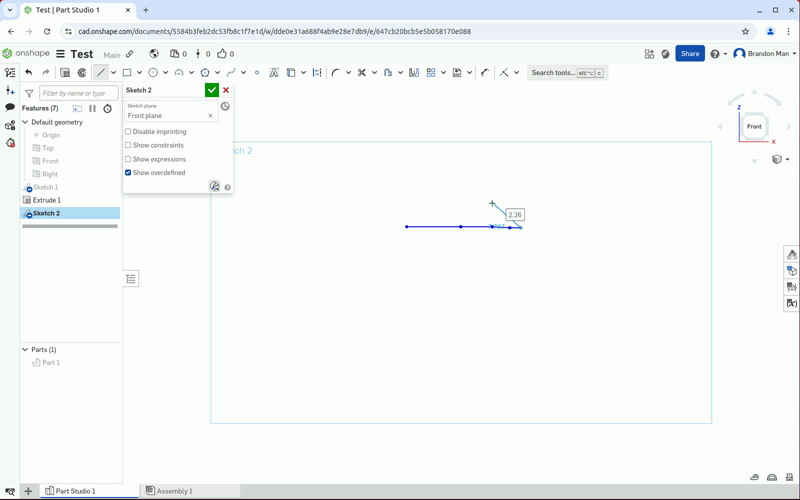
key_down(shift)
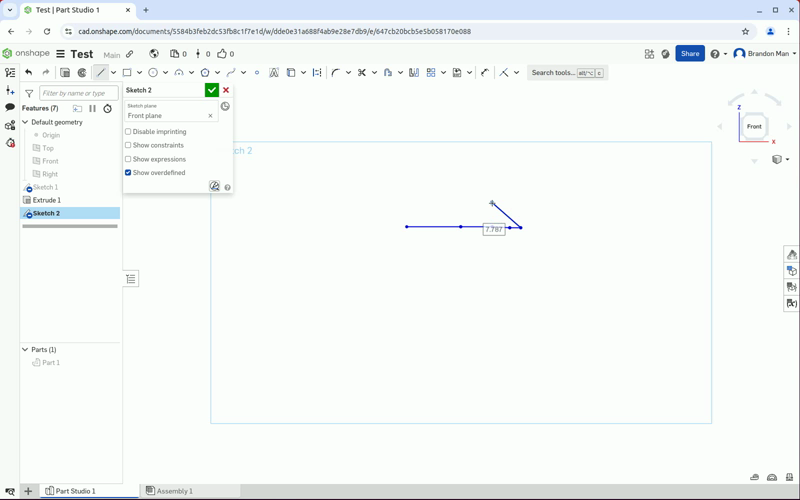
mouse_move(522, 202)
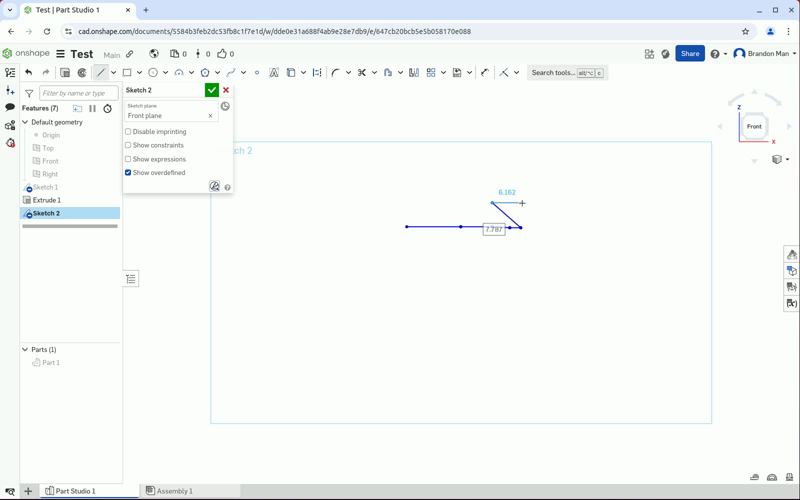
mouse_move(469, 194)
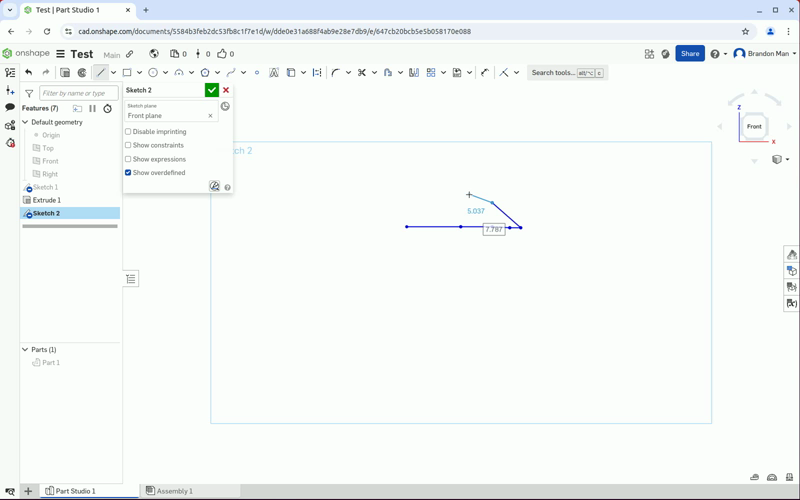
click(469, 194)
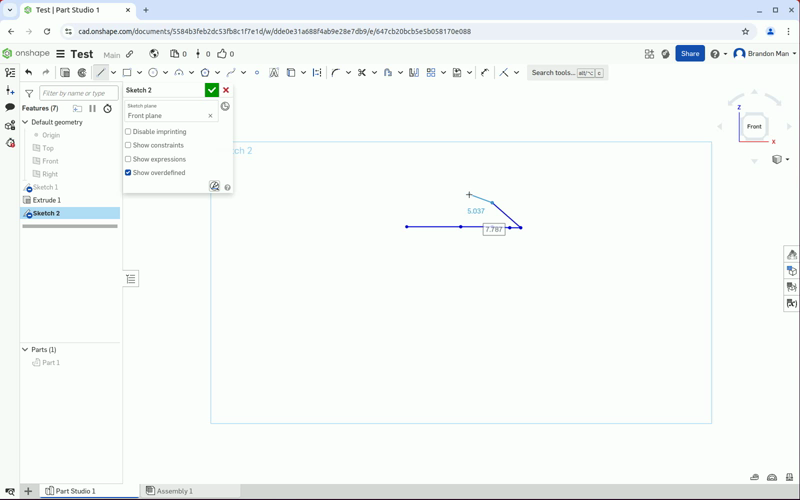
key_up(shift)
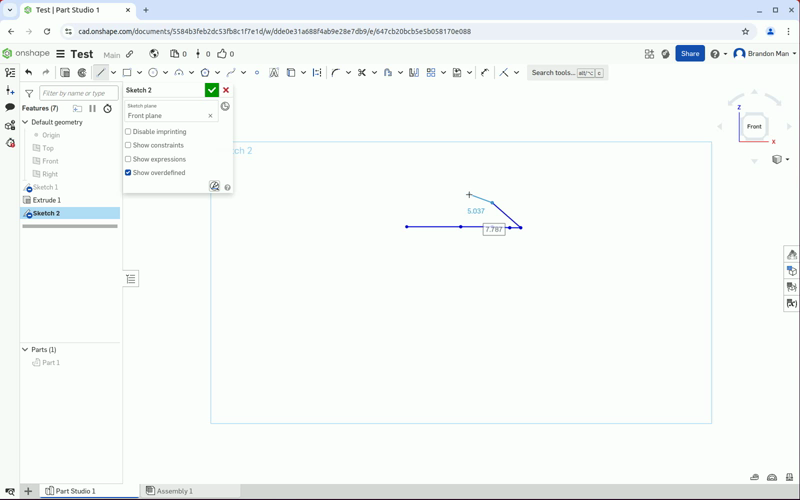
key_down(shift)
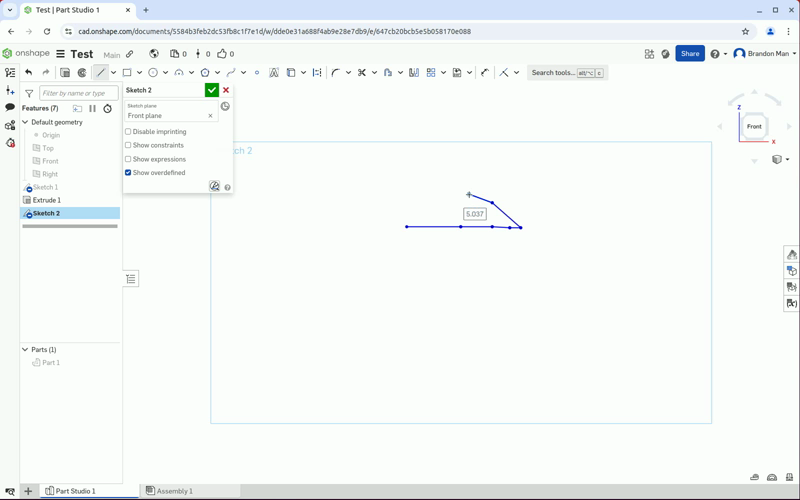
mouse_move(499, 194)
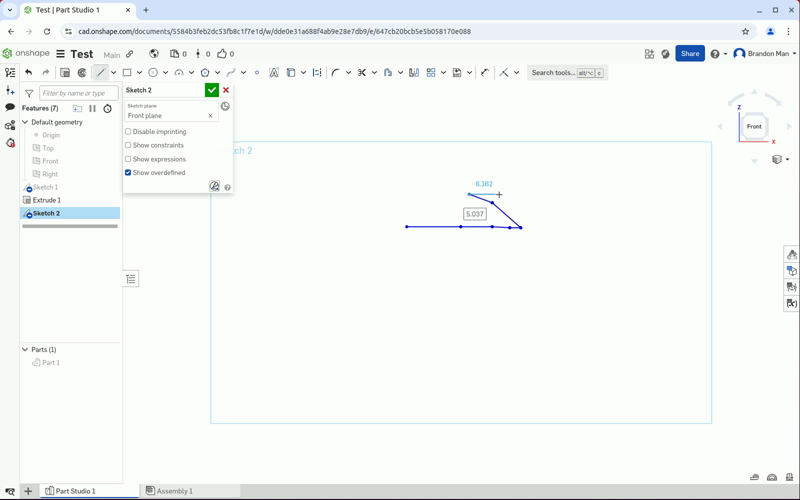
mouse_move(469, 170)
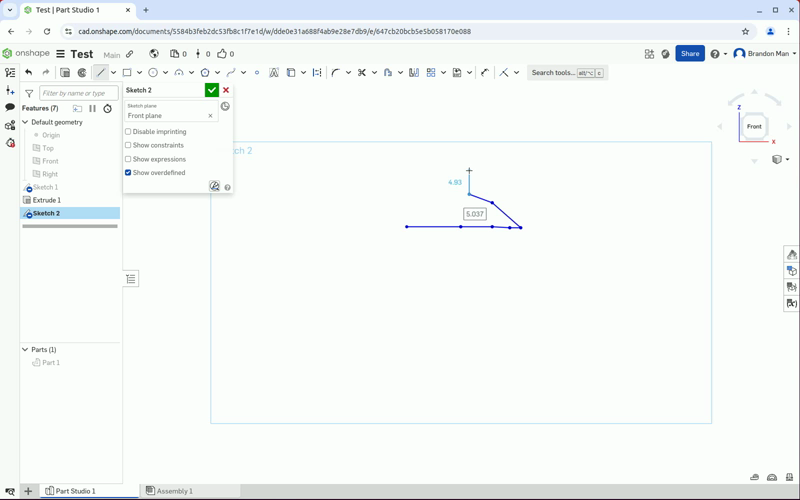
click(469, 170)
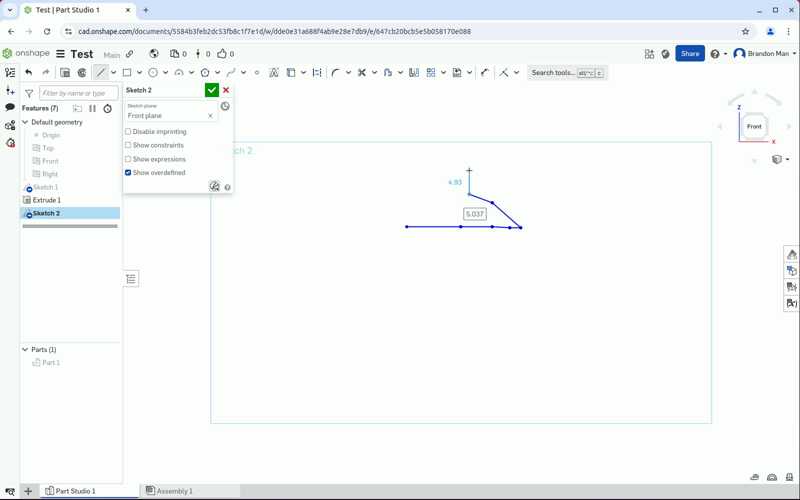
key_up(shift)
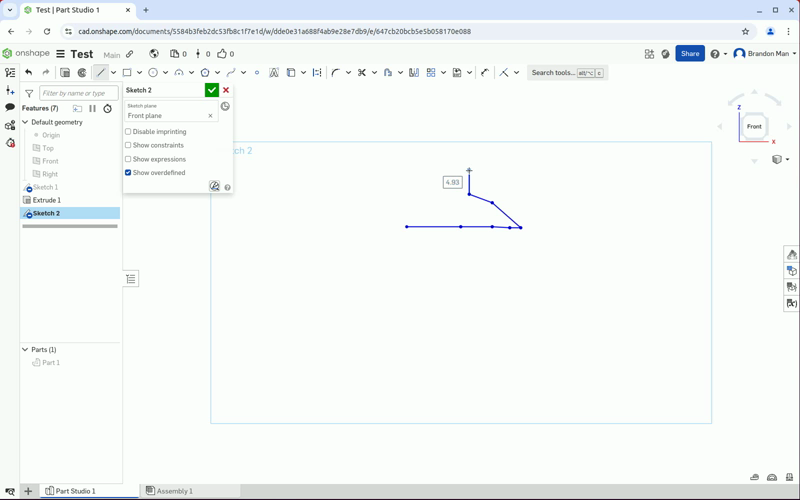
key_down(shift)
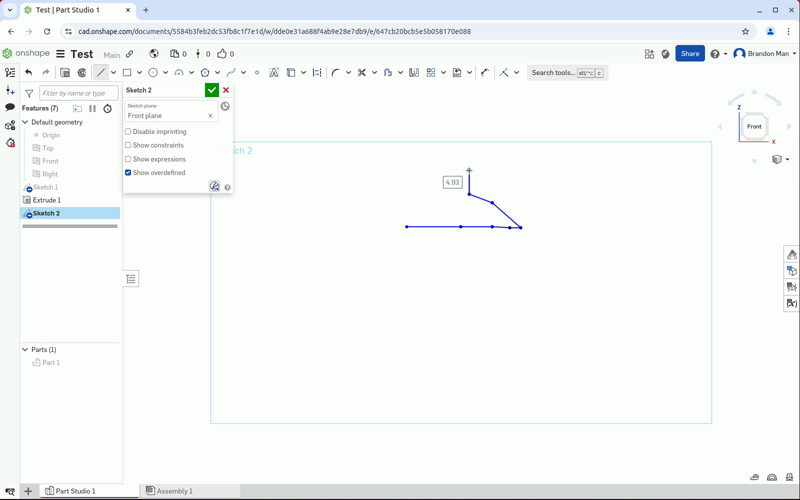
mouse_move(499, 170)
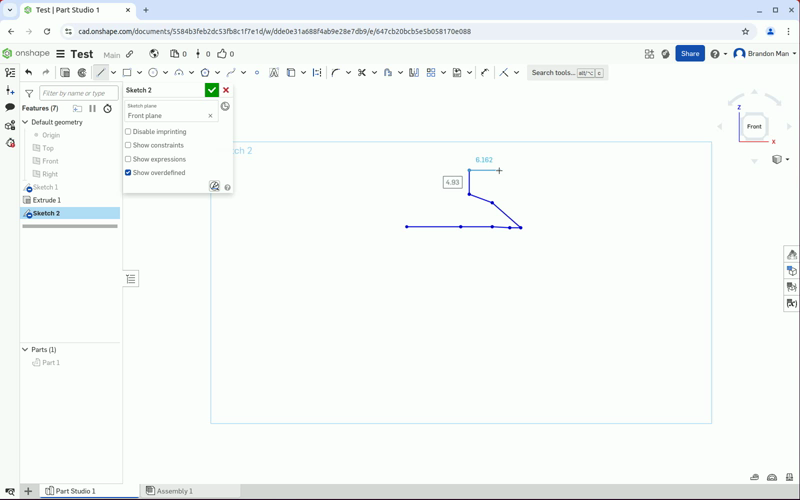
mouse_move(441, 206)
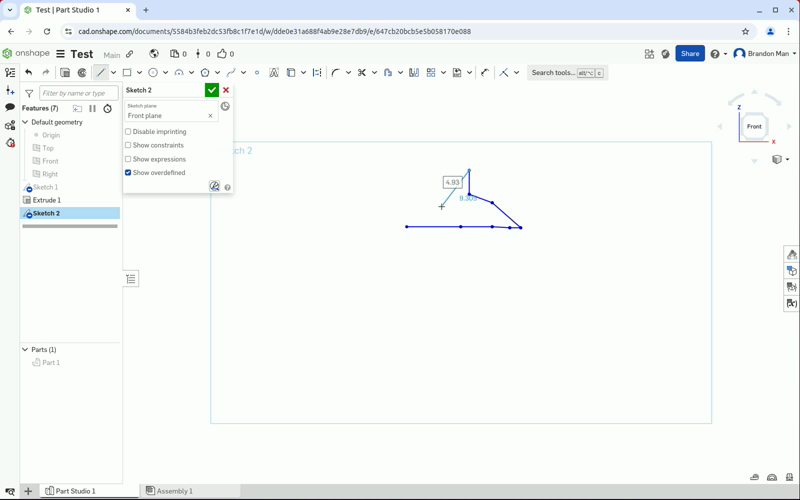
click(441, 206)
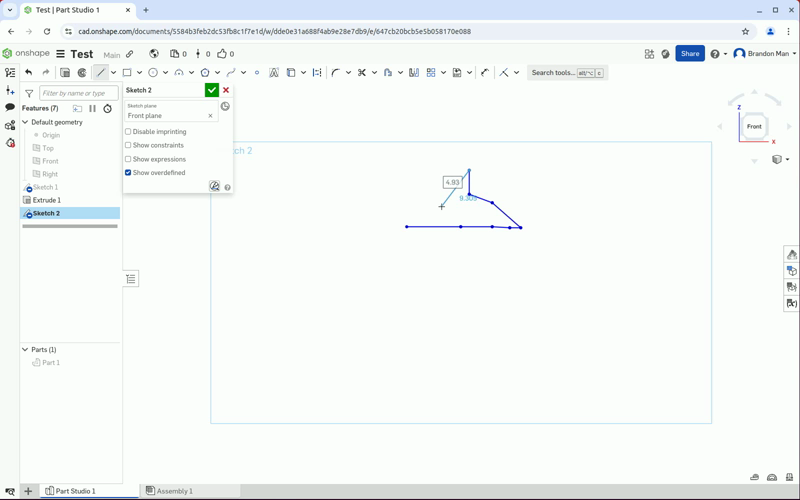
key_up(shift)
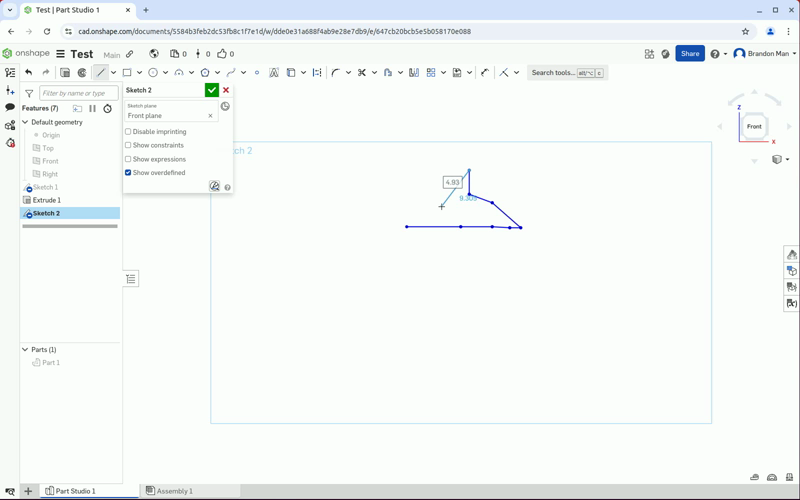
mouse_move(471, 206)
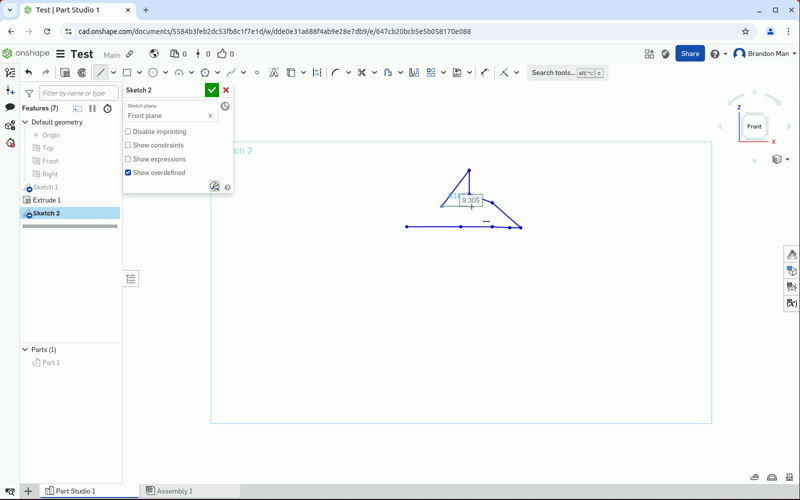
key_down(shift)
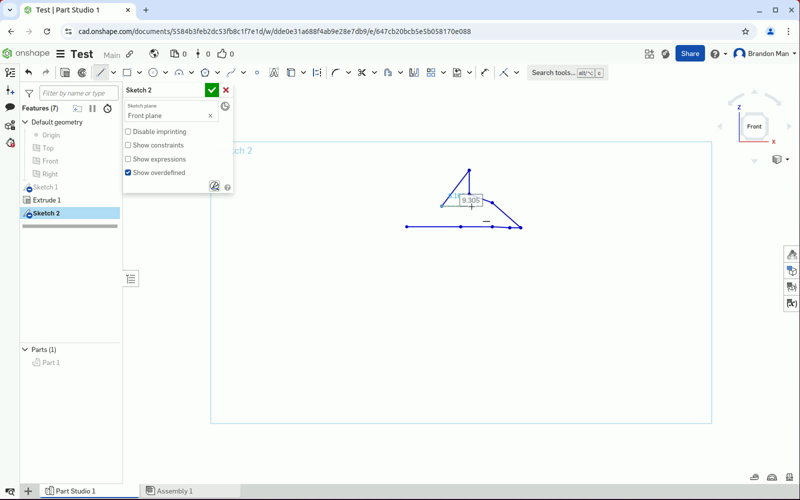
mouse_move(406, 226)
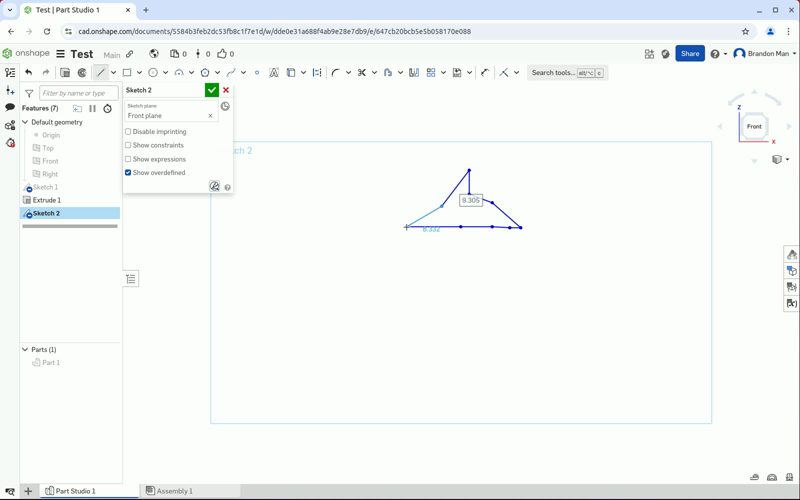
key_up(shift)
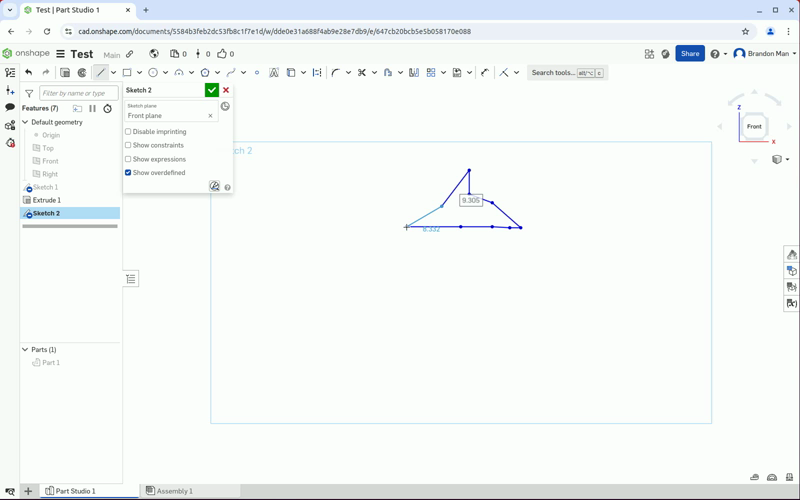
click(406, 226)
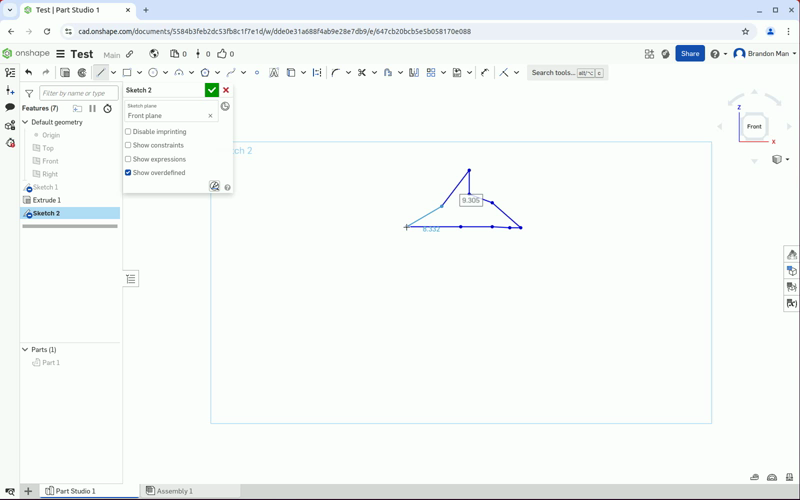
key(esc)
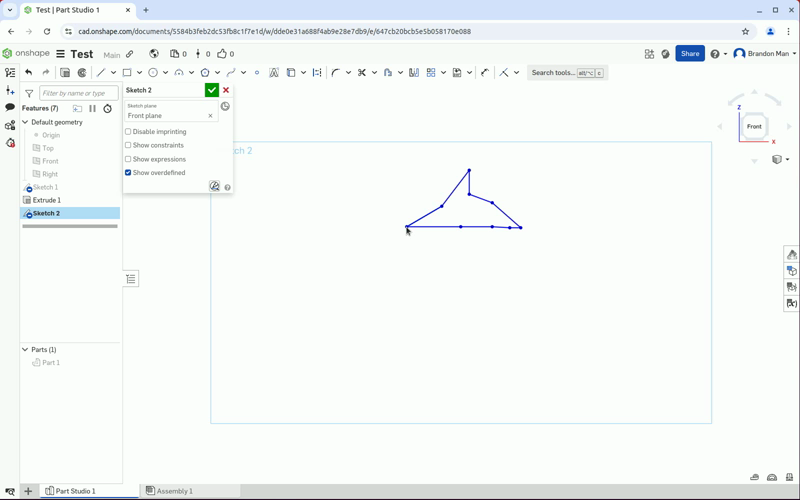
mouse_move(468, 206)
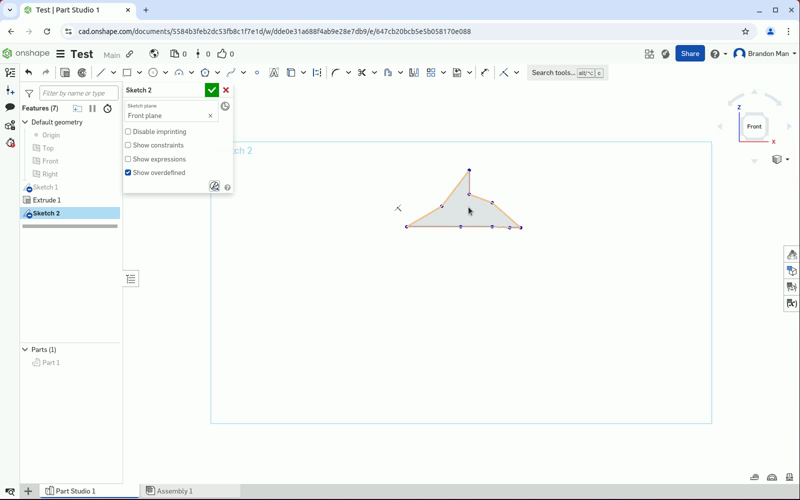
click(468, 206)
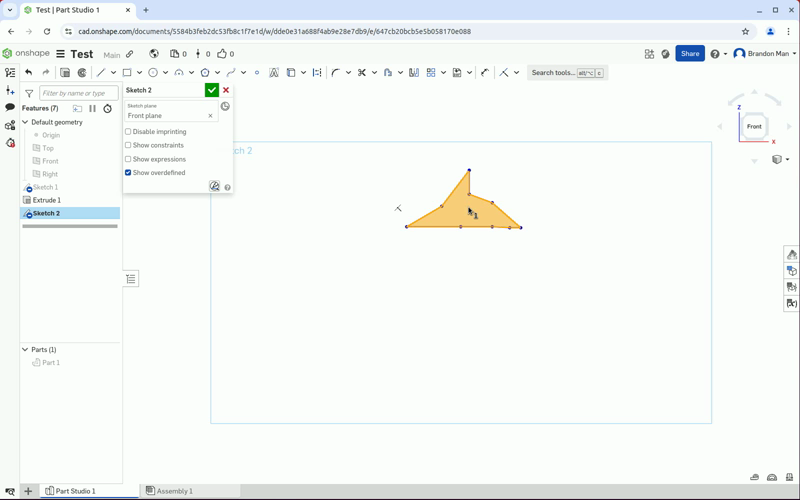
mouse_move(73, 352)
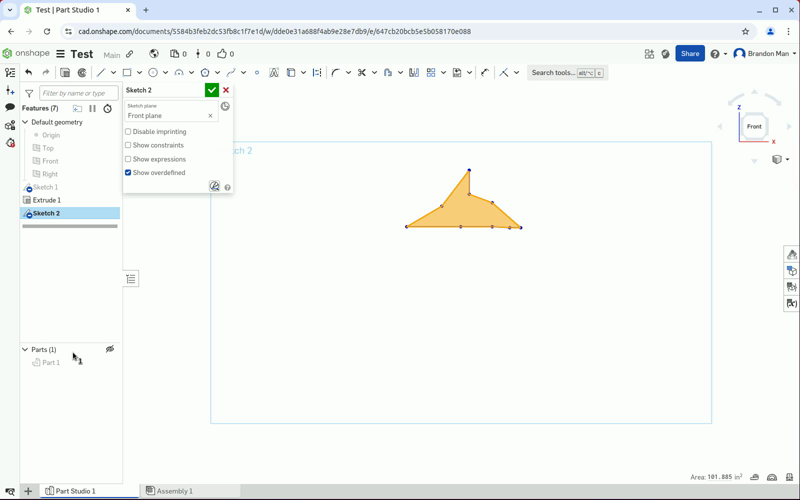
key(shift+y)
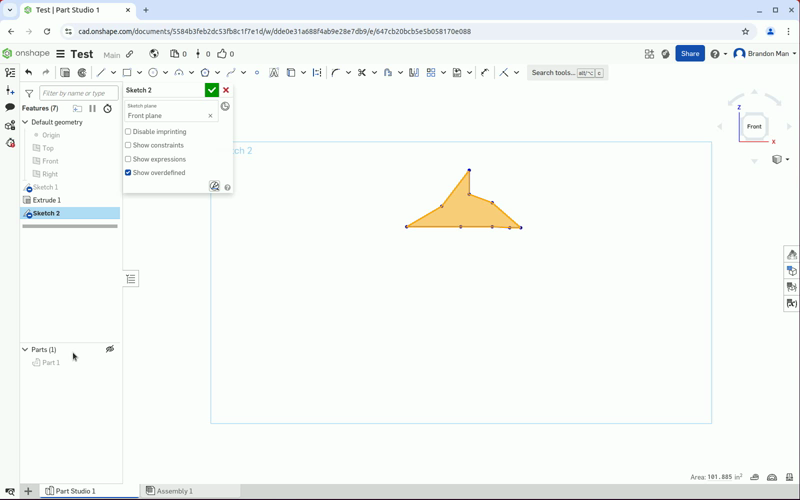
key(shift+e)
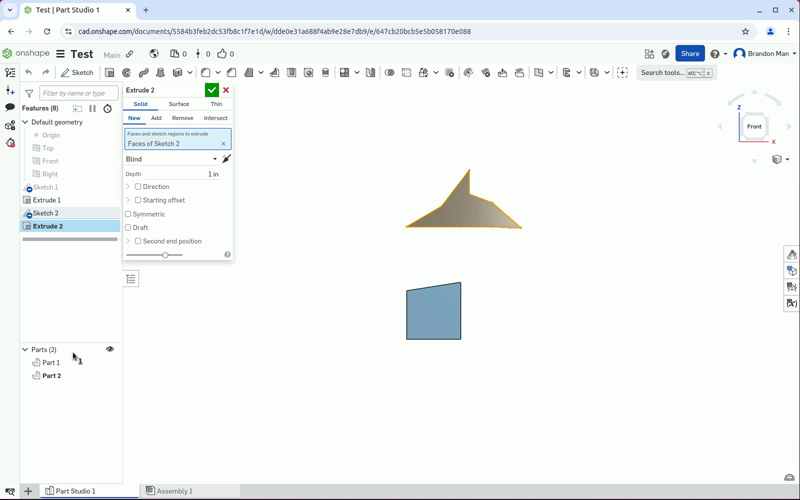
mouse_move(143, 106)
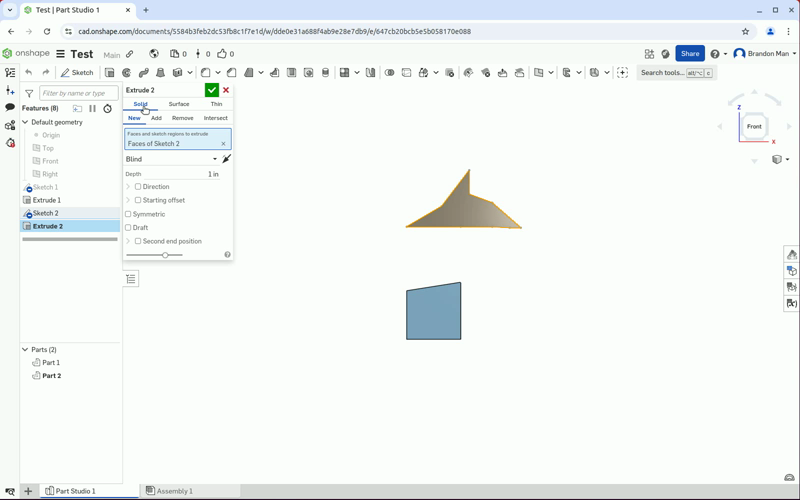
click(143, 106)
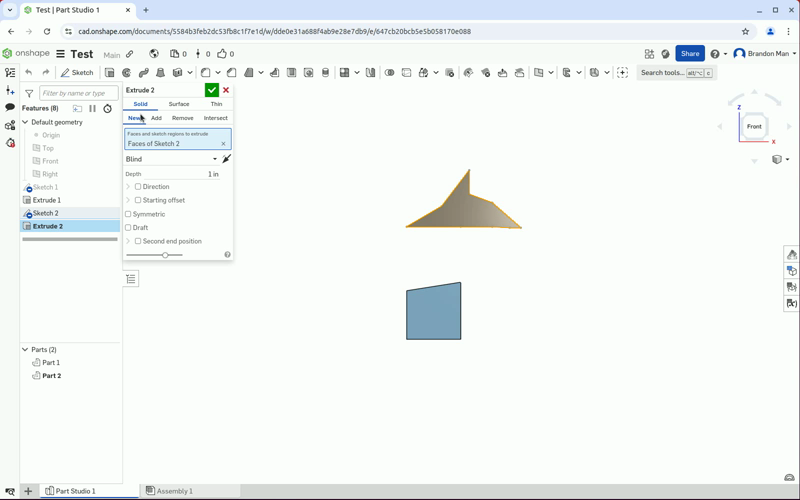
mouse_move(137, 120)
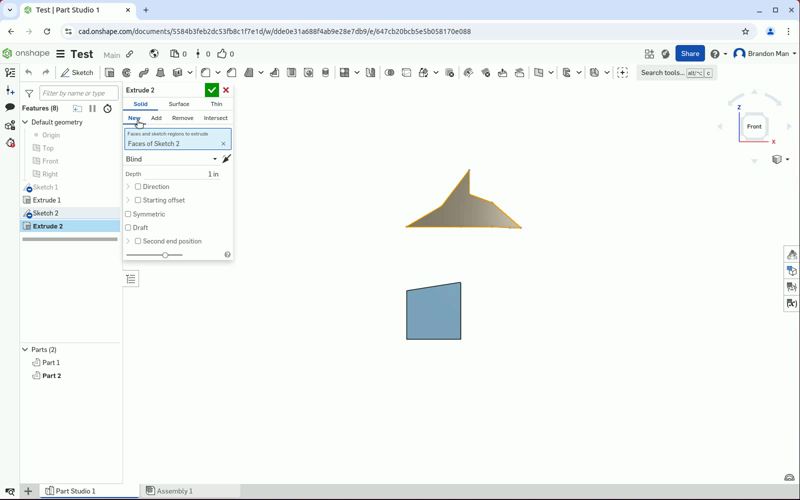
click(137, 120)
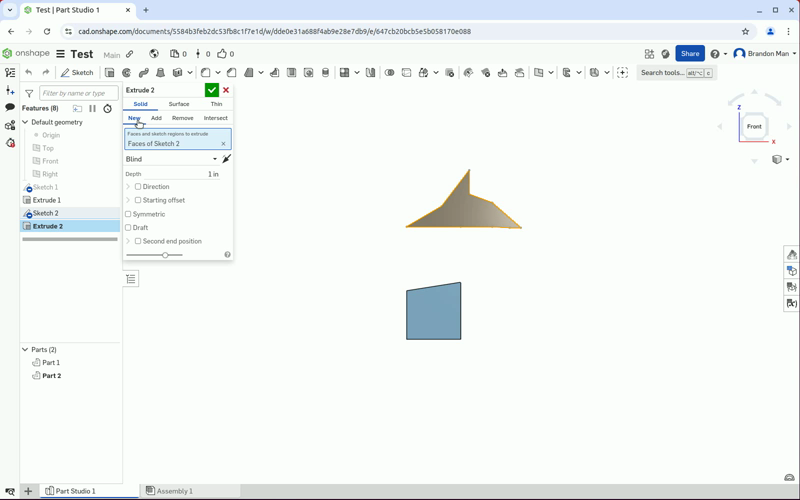
key(tab, 4)
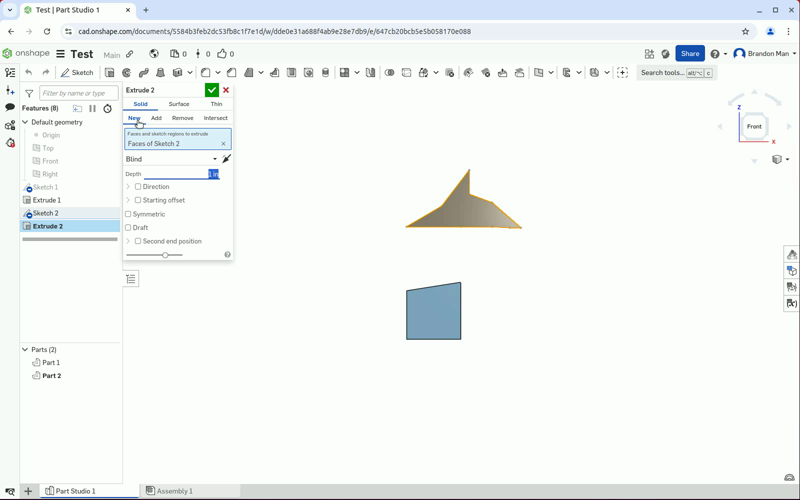
text(3.129)
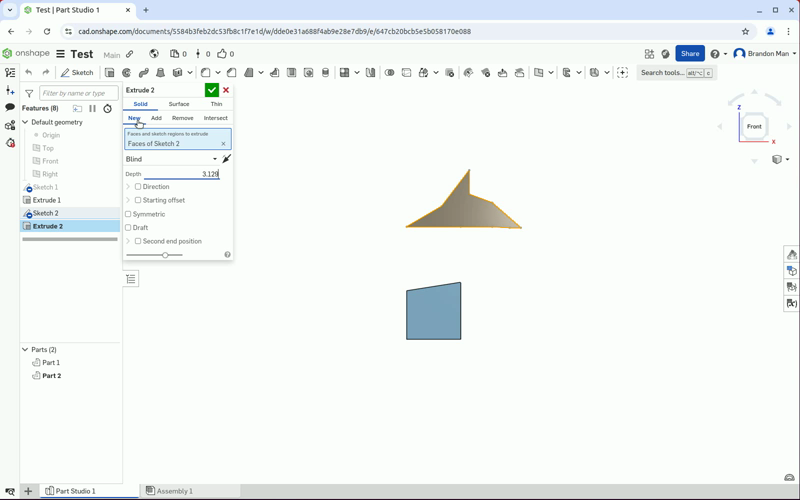
key(enter)
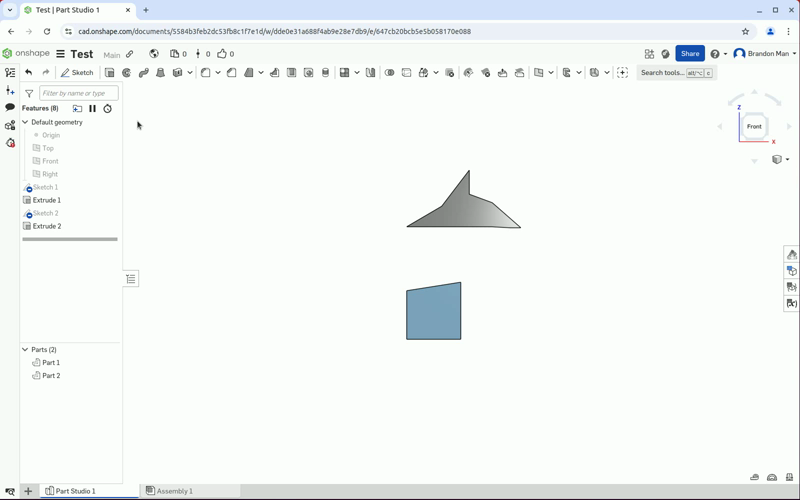
key(shift+h)
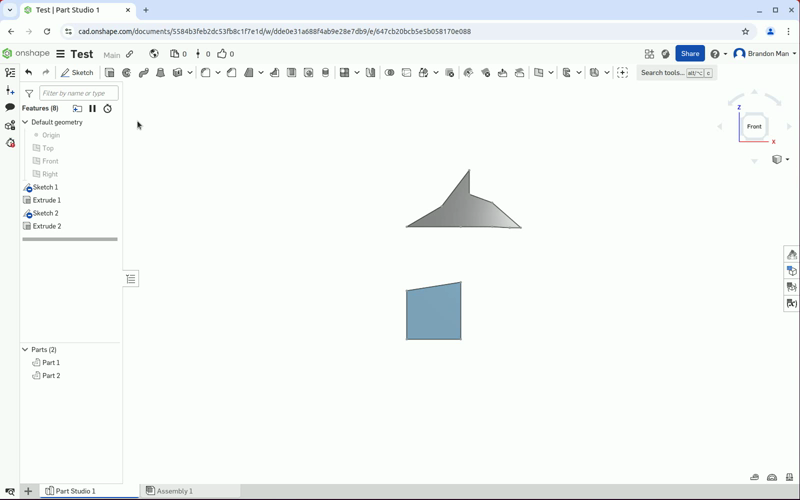
key(shift+h)
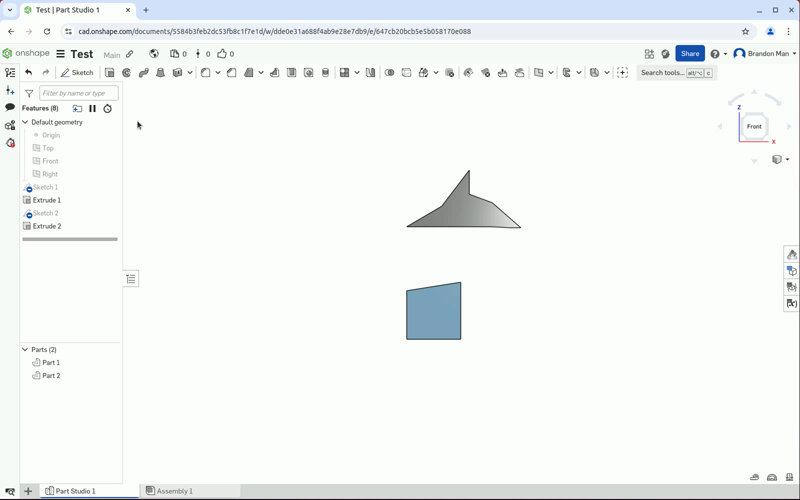
mouse_move(73, 189)
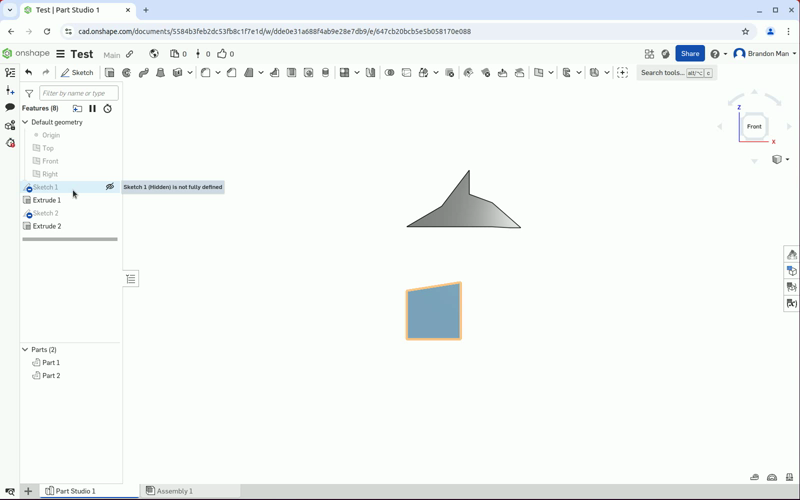
click(73, 189)
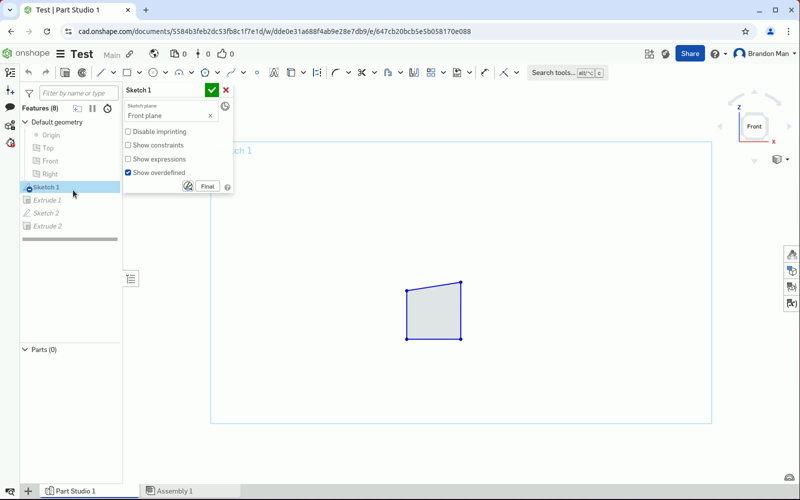
mouse_move(229, 92)
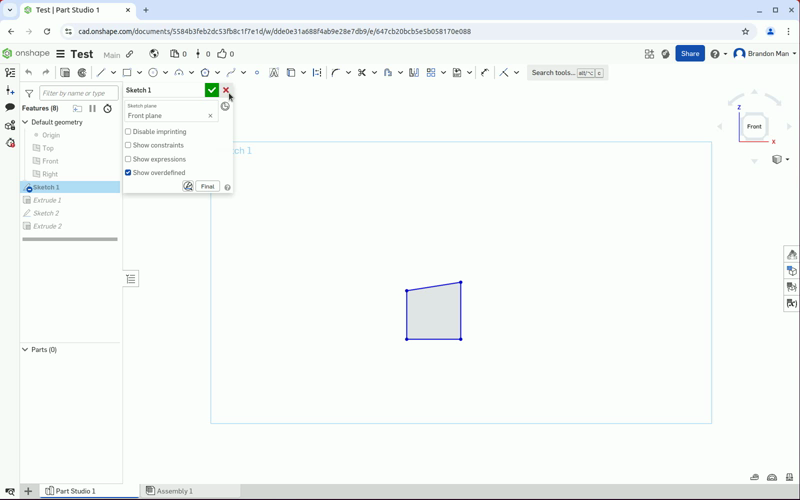
click(229, 92)
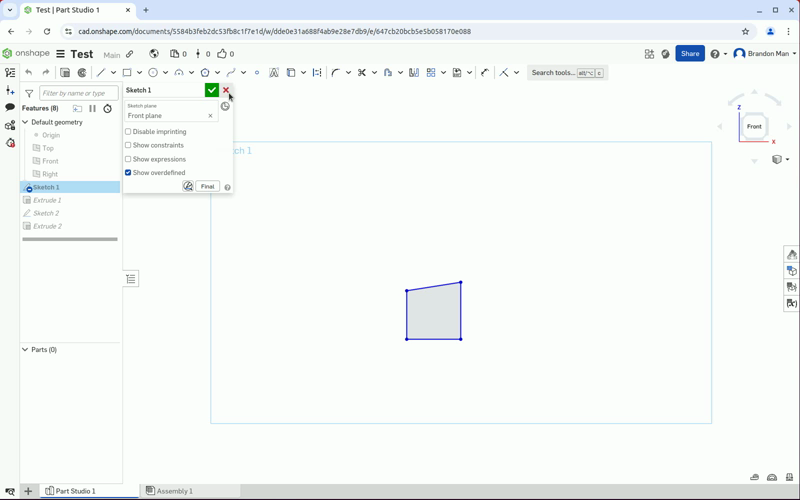
key(shift+s)
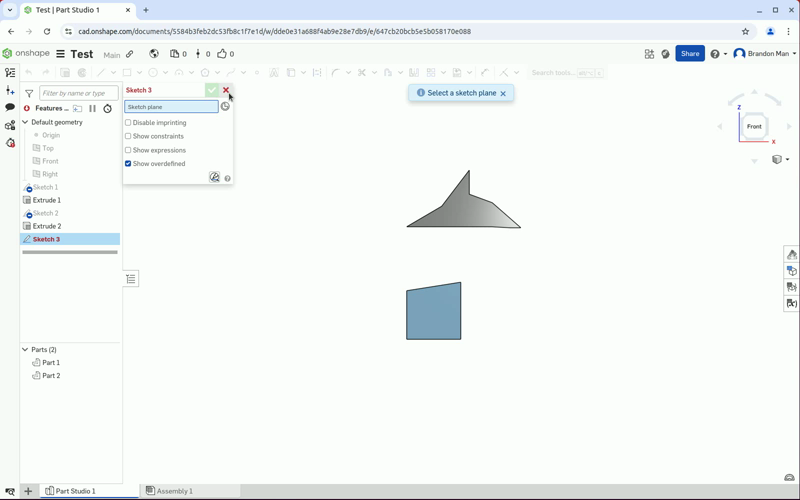
mouse_move(73, 163)
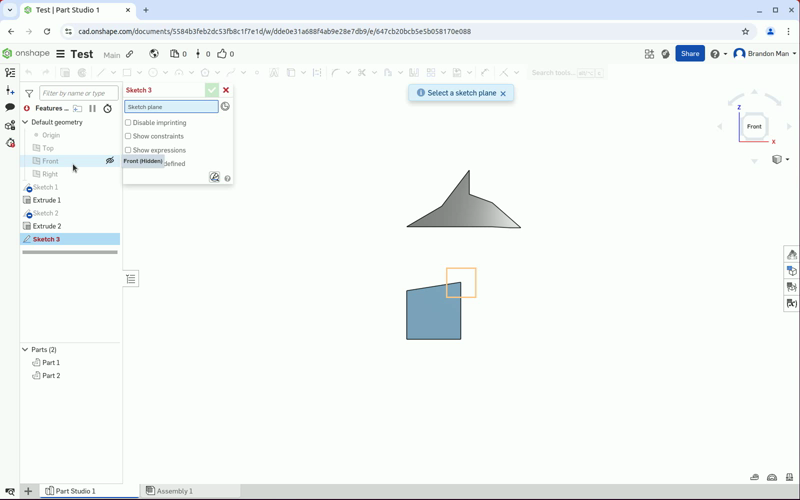
click(73, 163)
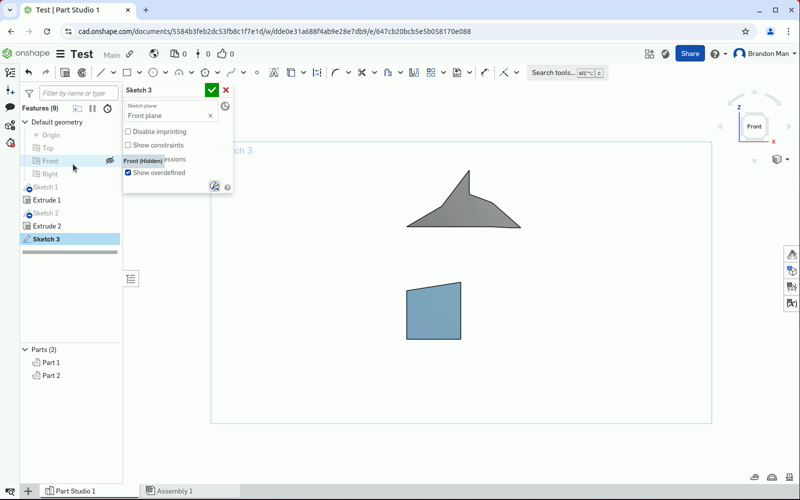
mouse_move(73, 352)
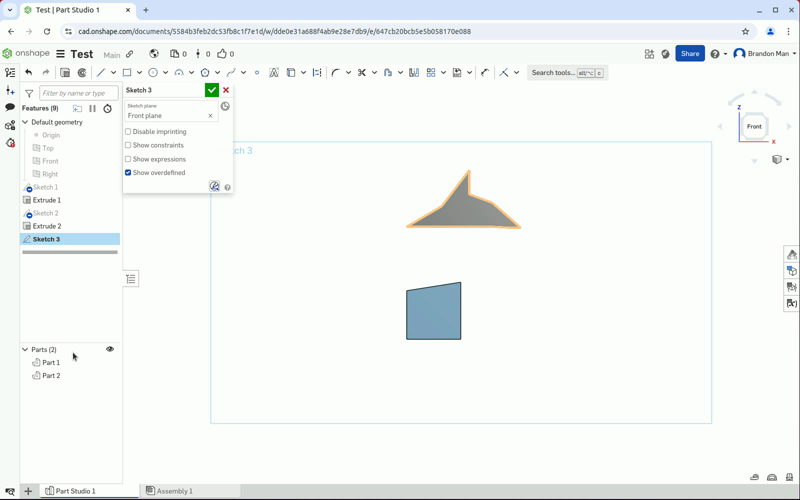
key(y)
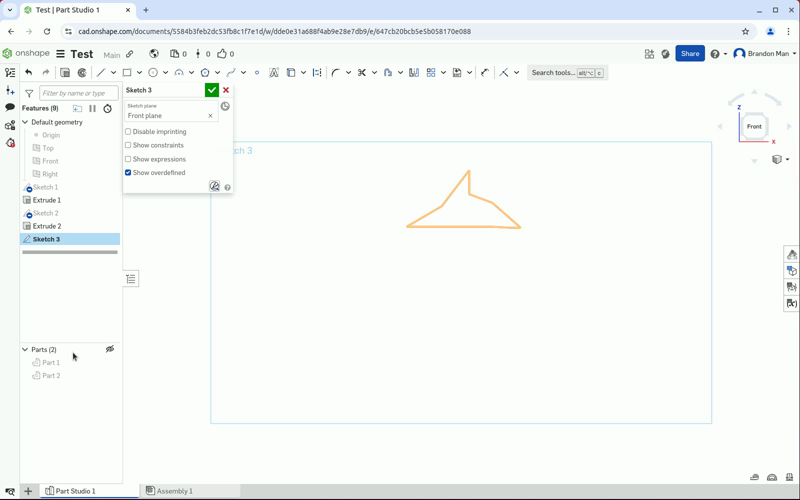
key(l)
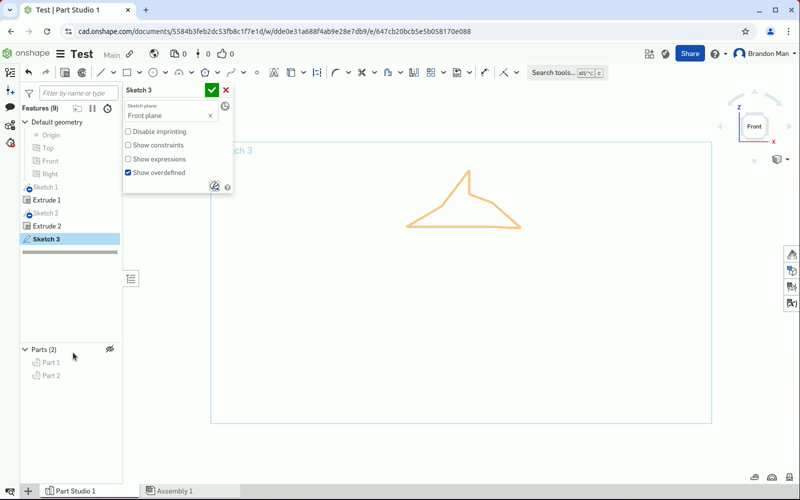
key_down(shift)
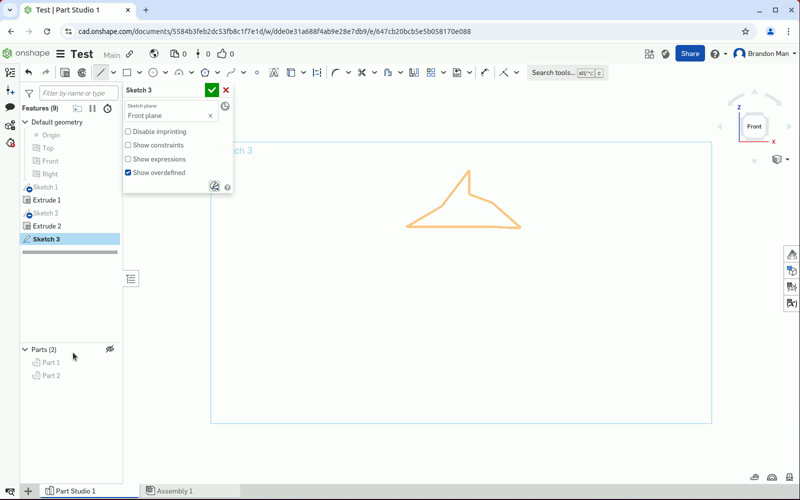
mouse_move(468, 170)
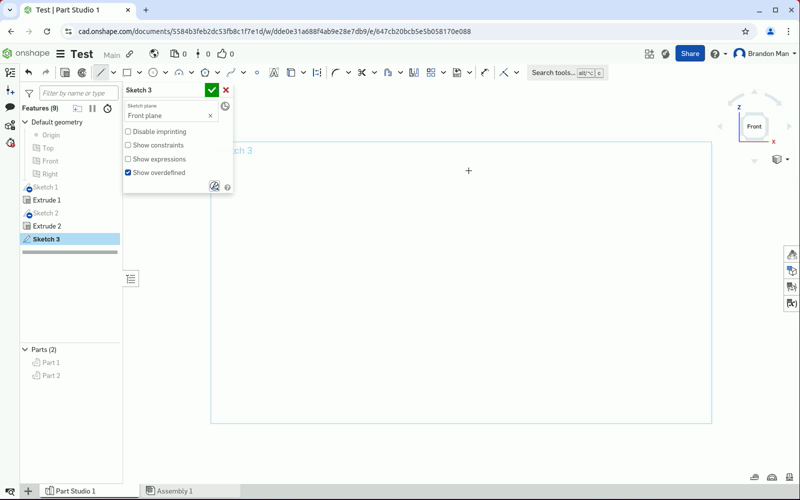
click(468, 170)
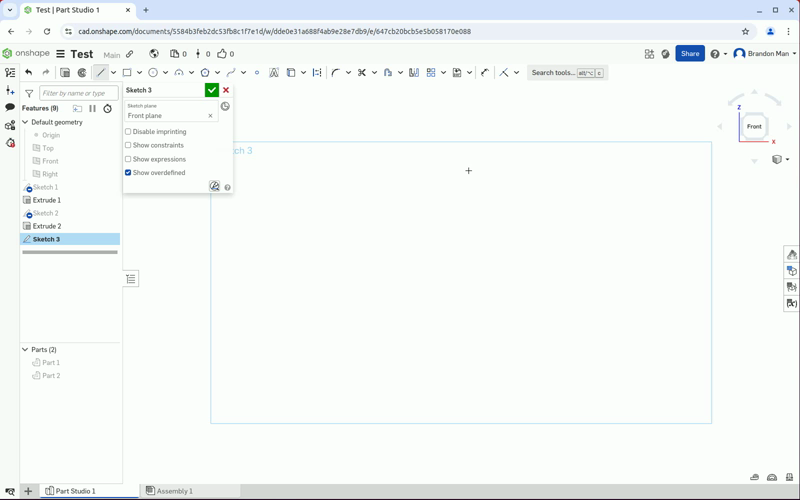
key_up(shift)
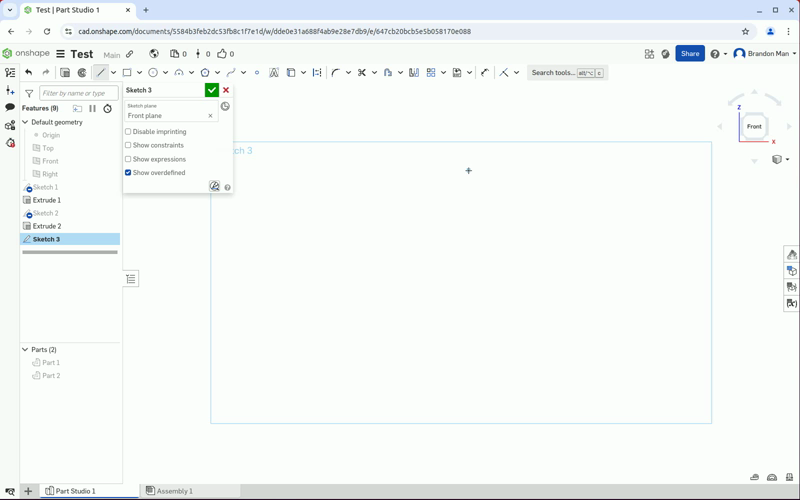
key_down(shift)
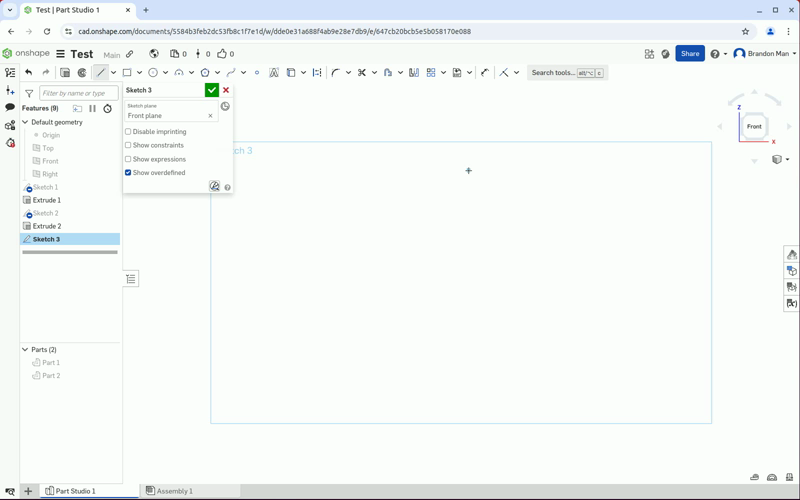
mouse_move(498, 170)
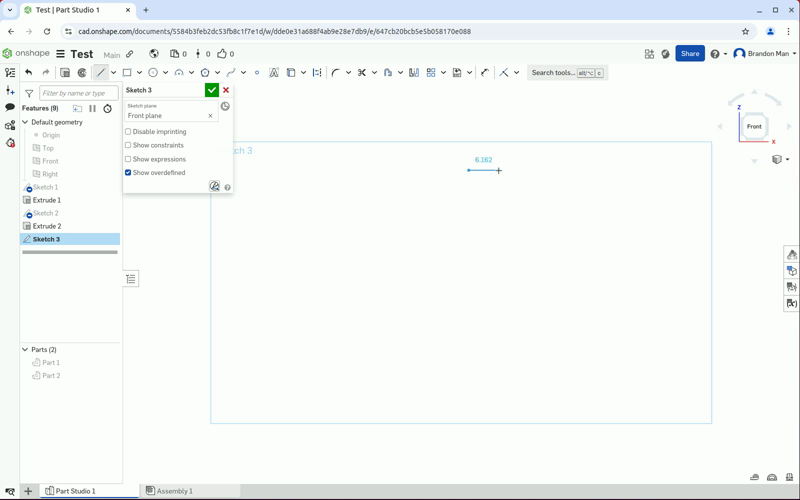
mouse_move(492, 202)
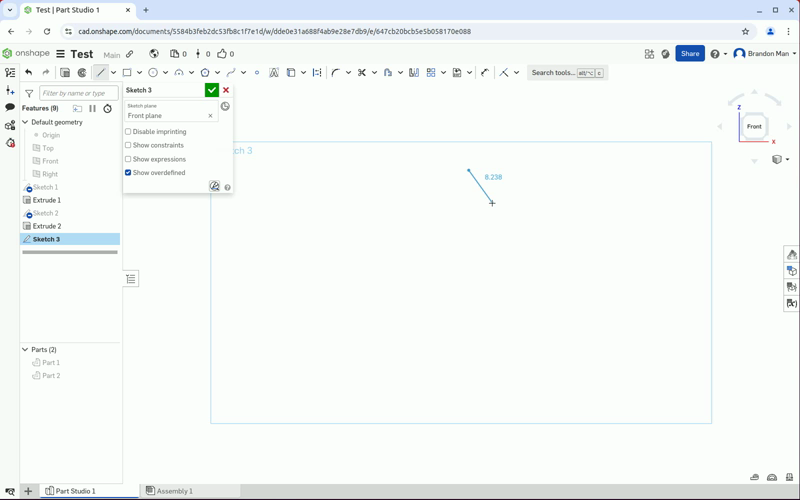
click(492, 202)
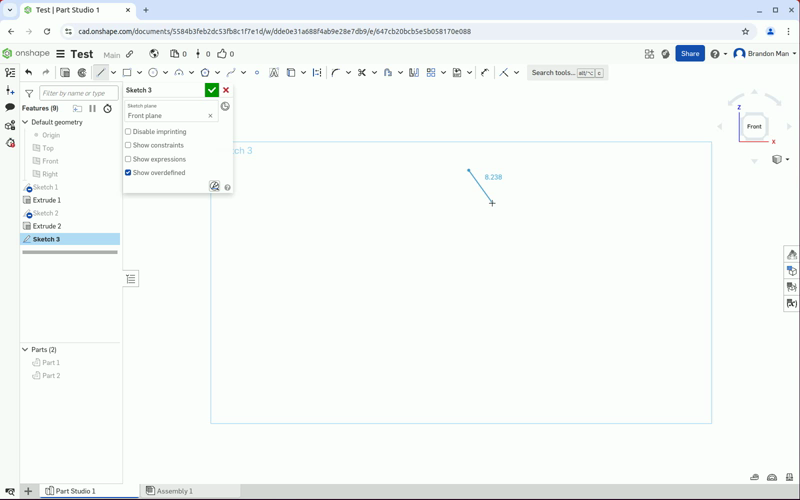
key_up(shift)
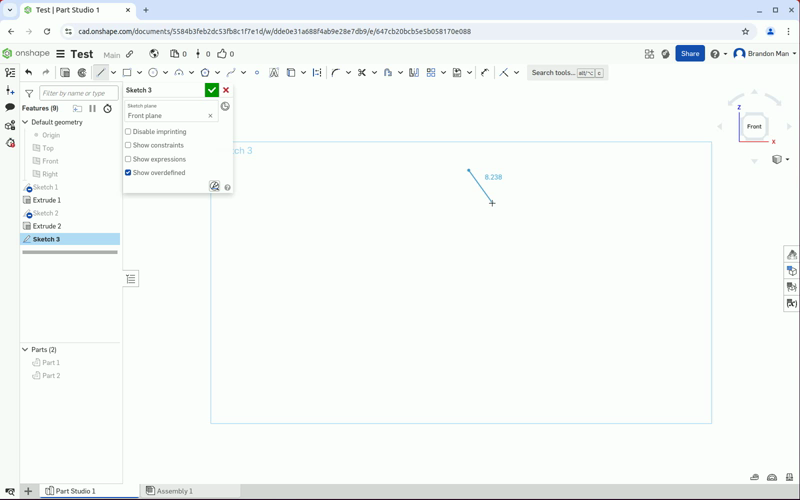
key_down(shift)
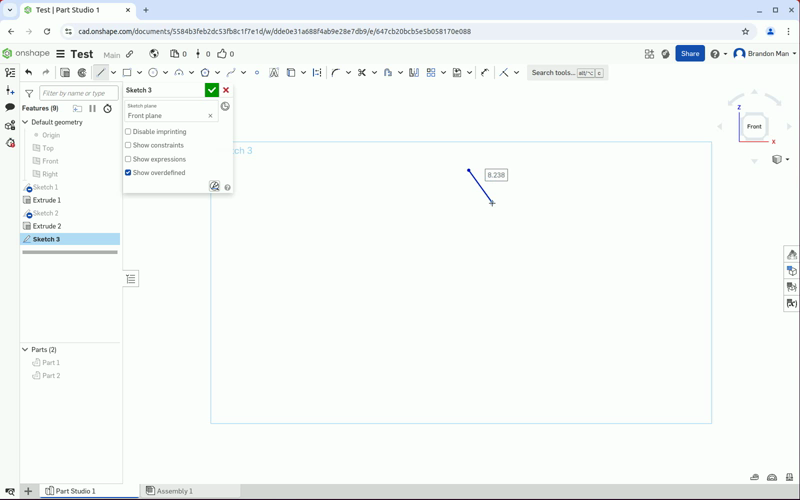
mouse_move(522, 202)
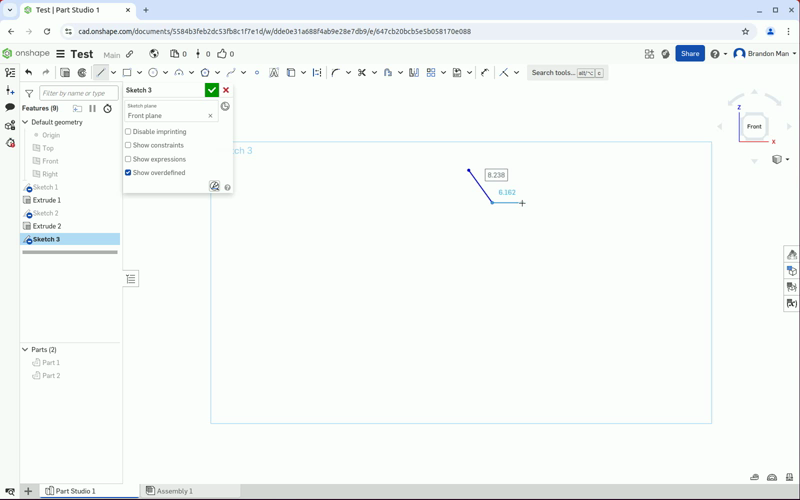
mouse_move(500, 171)
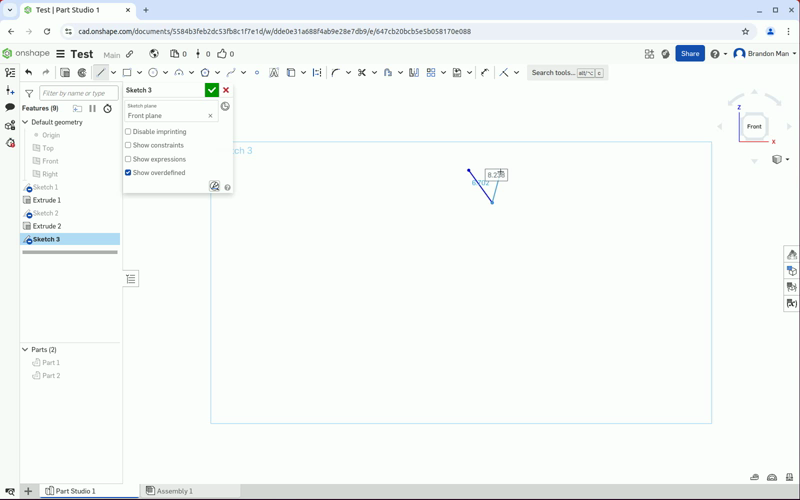
click(500, 171)
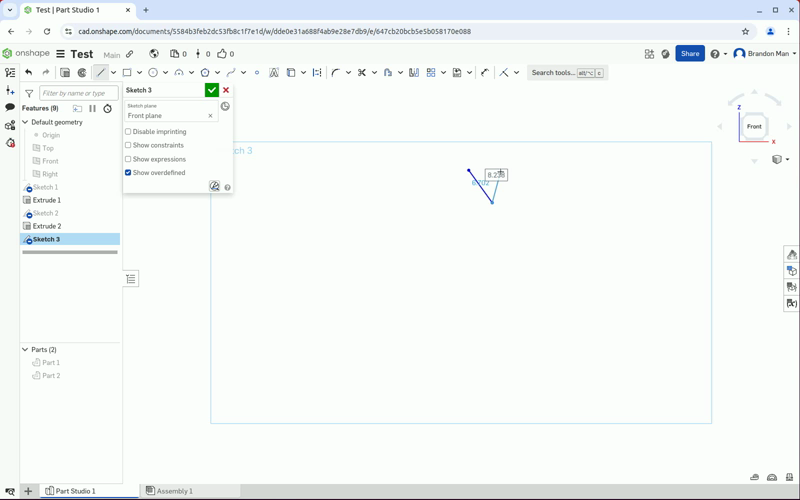
key_up(shift)
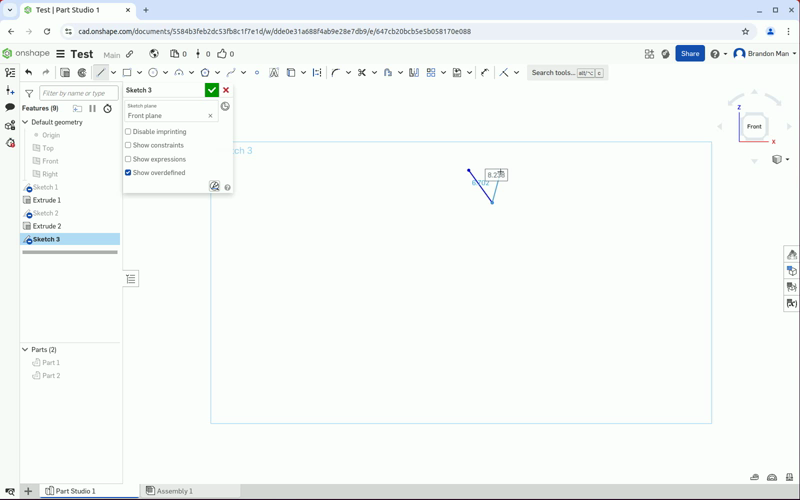
mouse_move(530, 171)
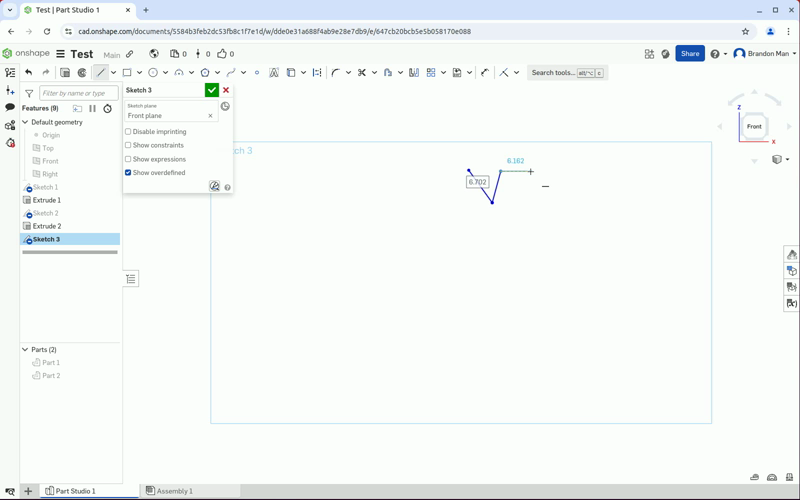
key_down(shift)
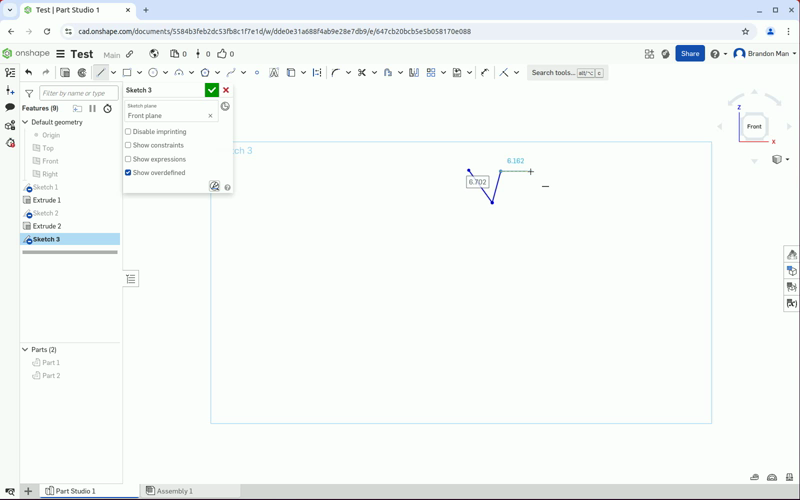
mouse_move(468, 170)
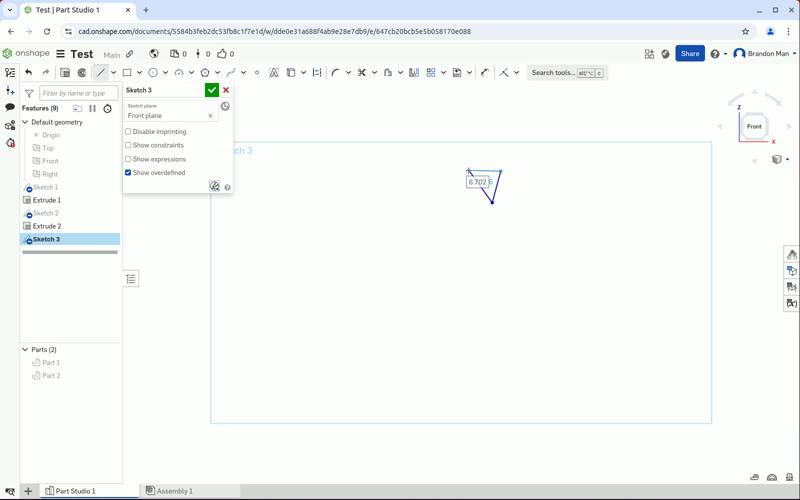
key_up(shift)
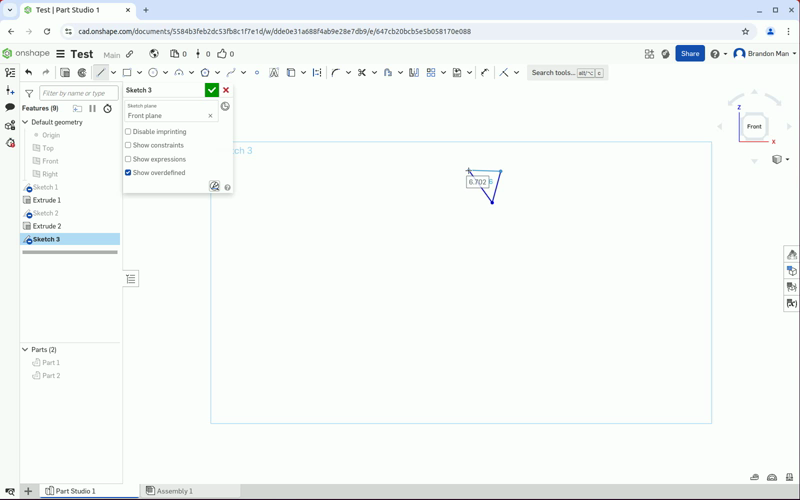
click(468, 170)
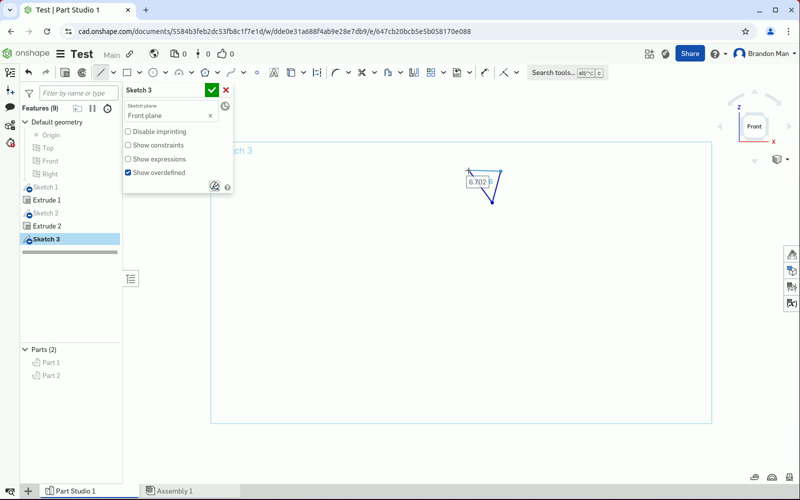
key(esc)
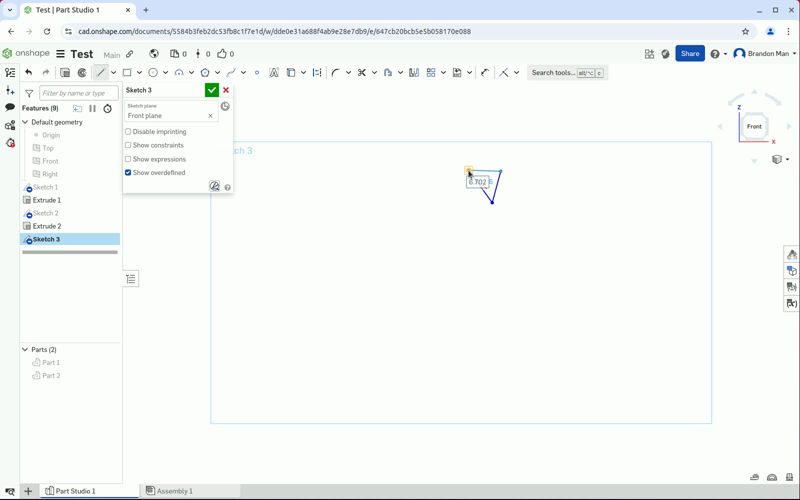
mouse_move(486, 173)
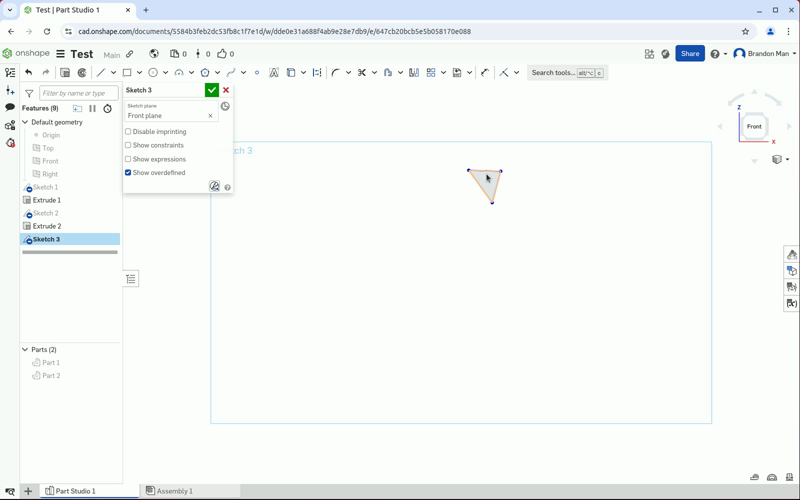
scroll(6)
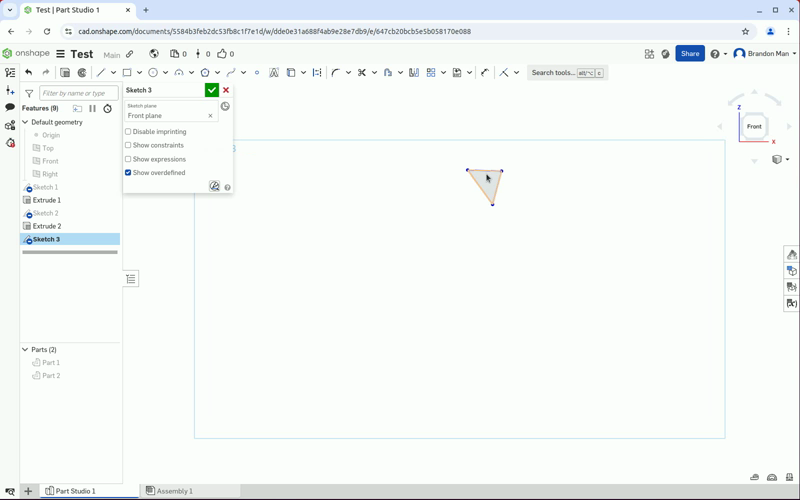
scroll(6)
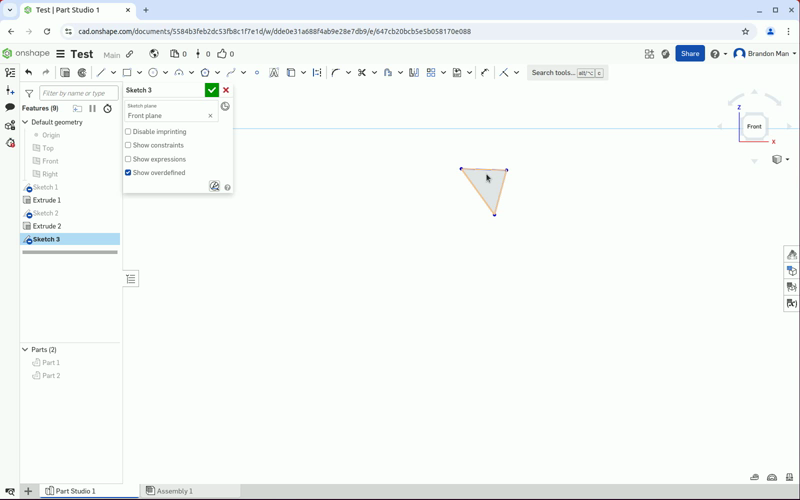
scroll(6)
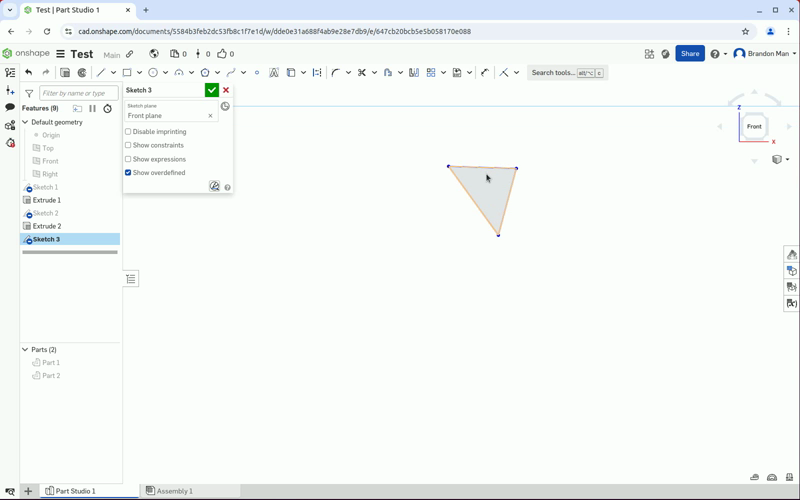
scroll(6)
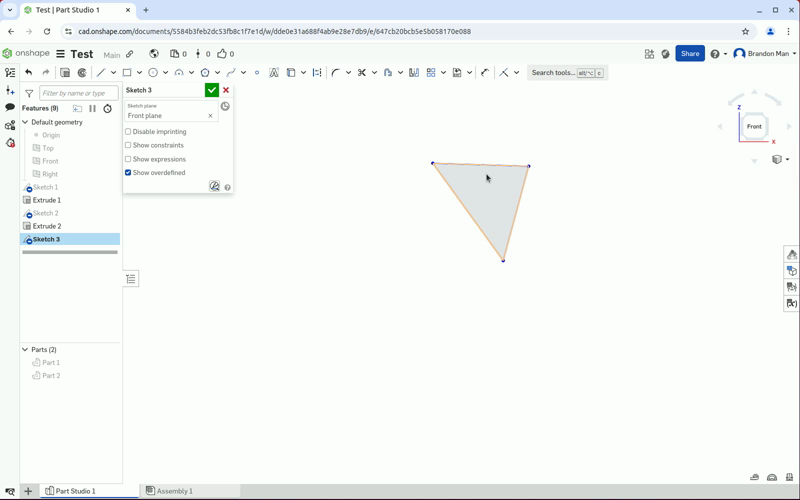
scroll(6)
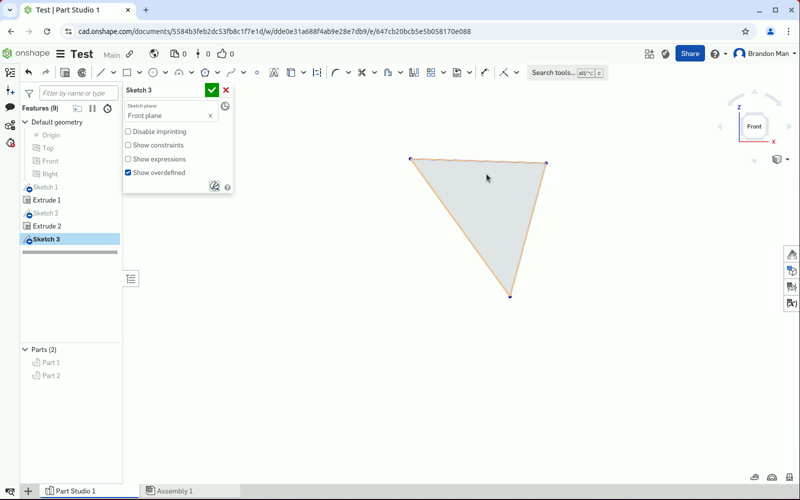
scroll(6)
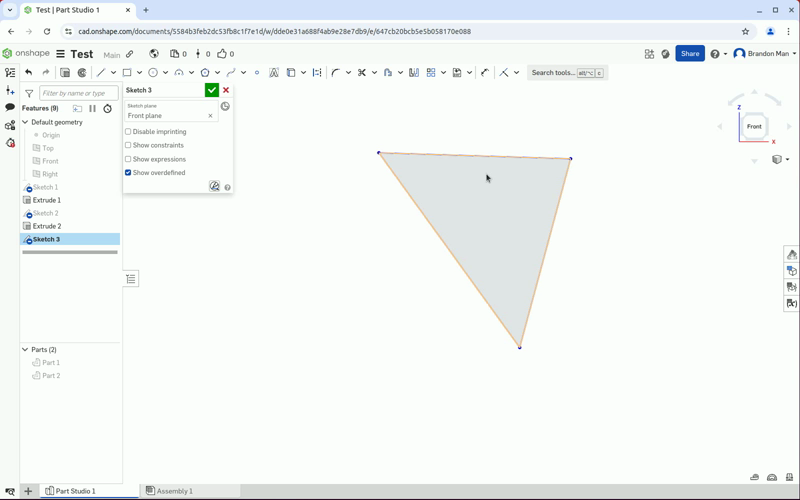
scroll(6)
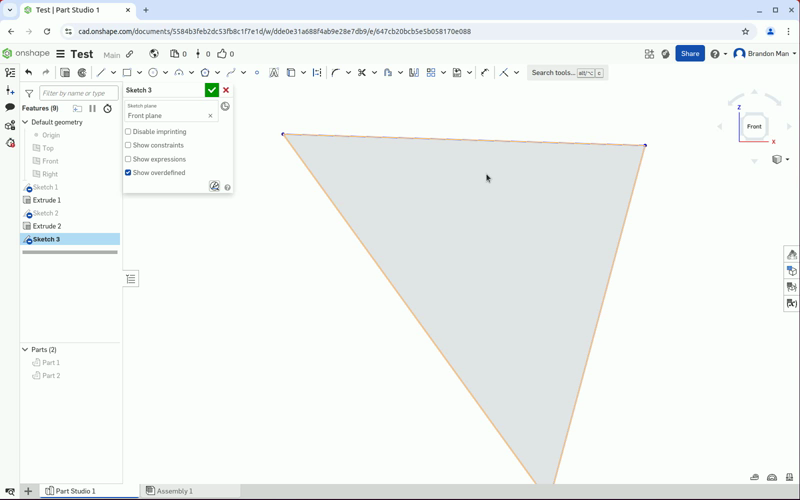
click(486, 173)
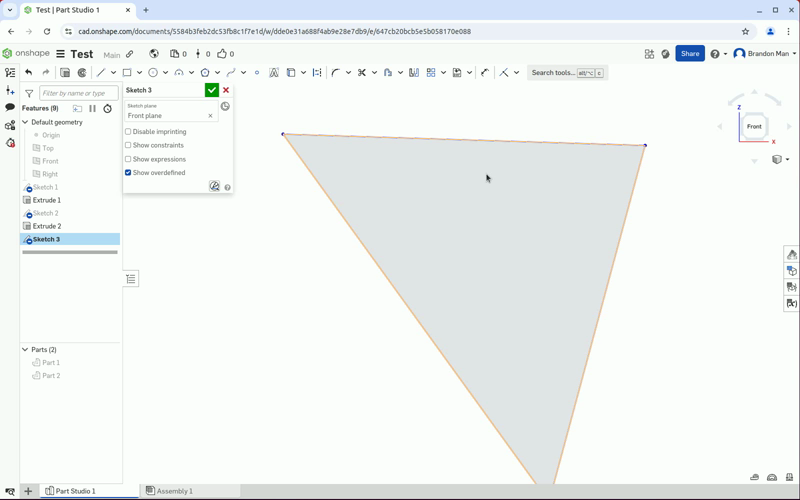
scroll(-6)
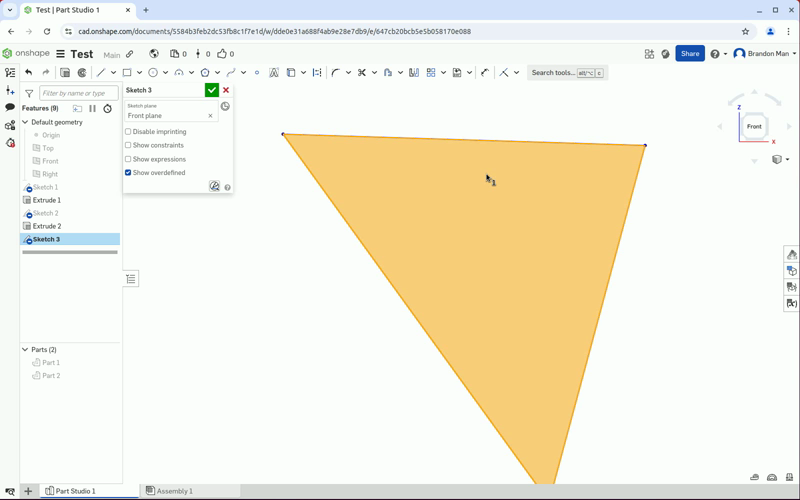
scroll(-6)
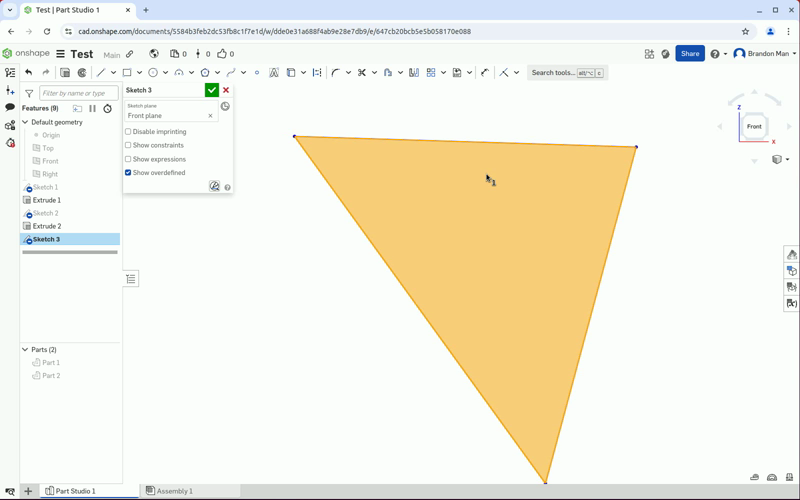
scroll(-6)
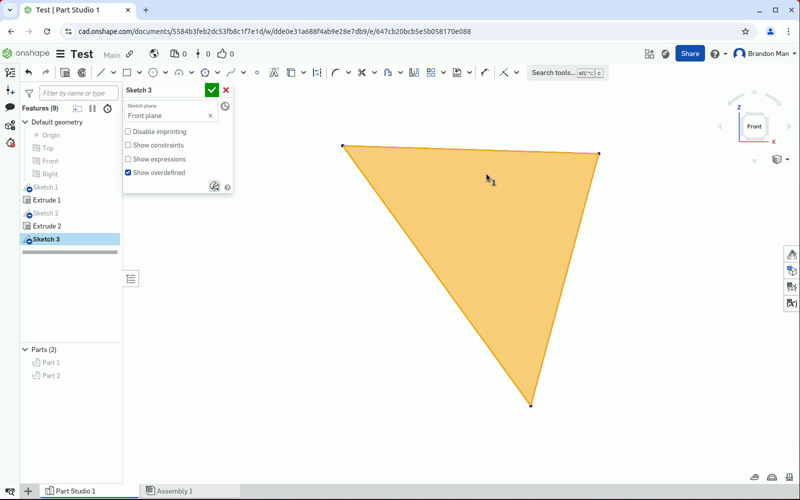
scroll(-6)
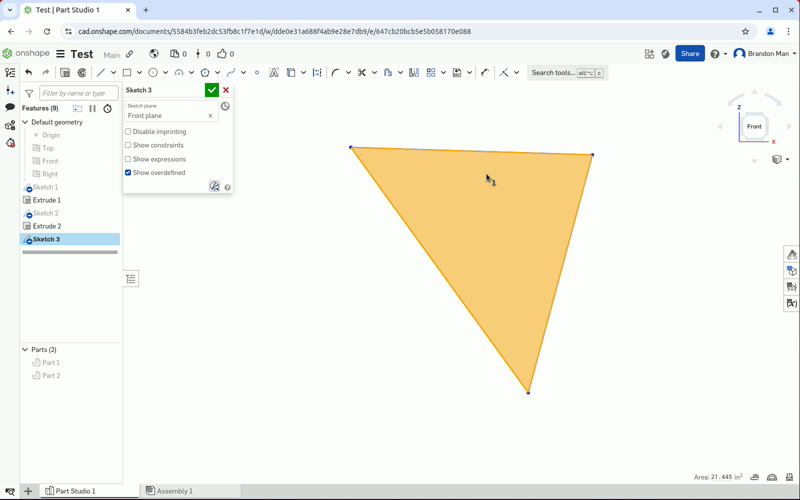
scroll(-6)
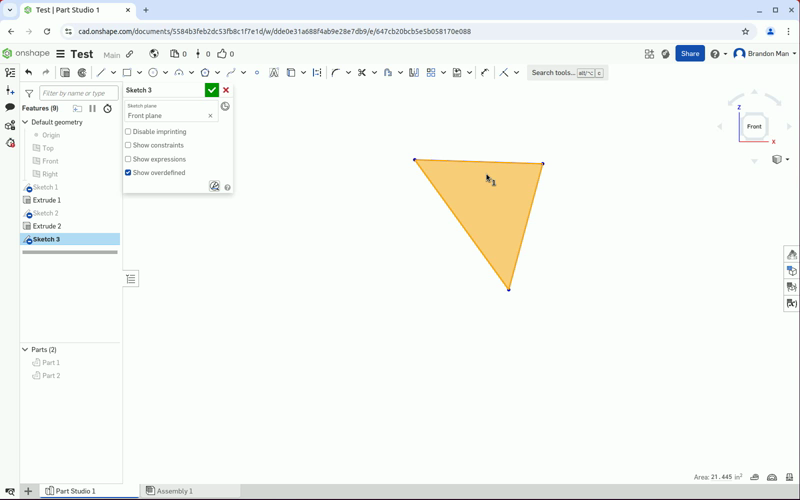
scroll(-6)
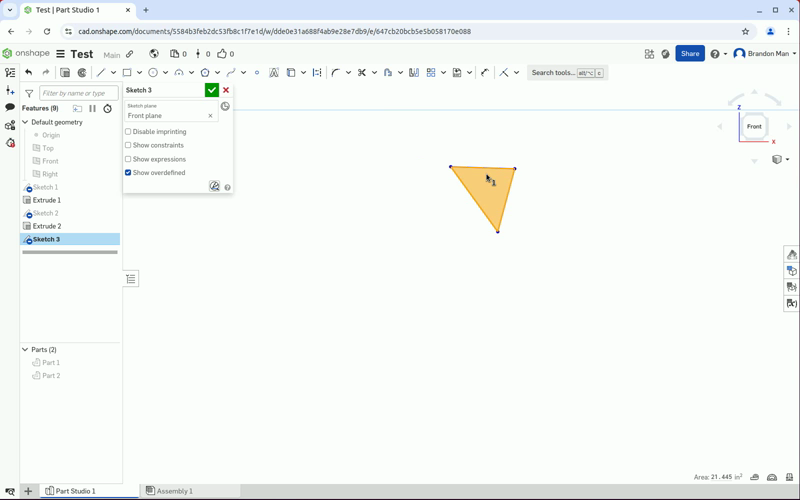
scroll(-6)
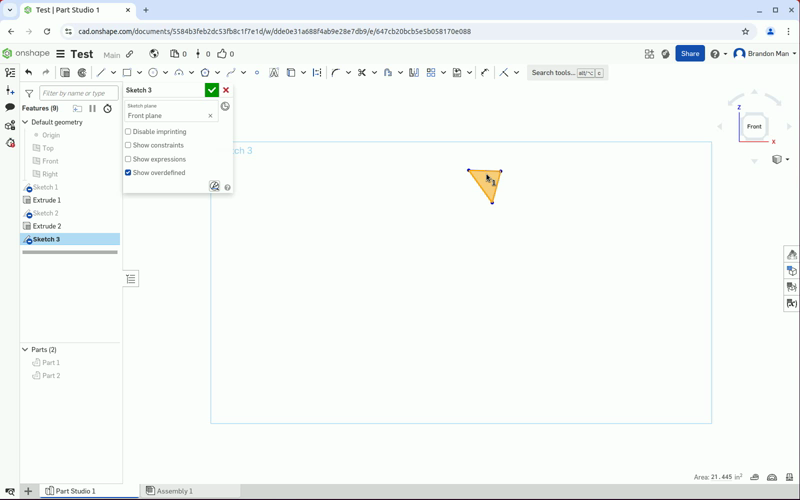
mouse_move(73, 352)
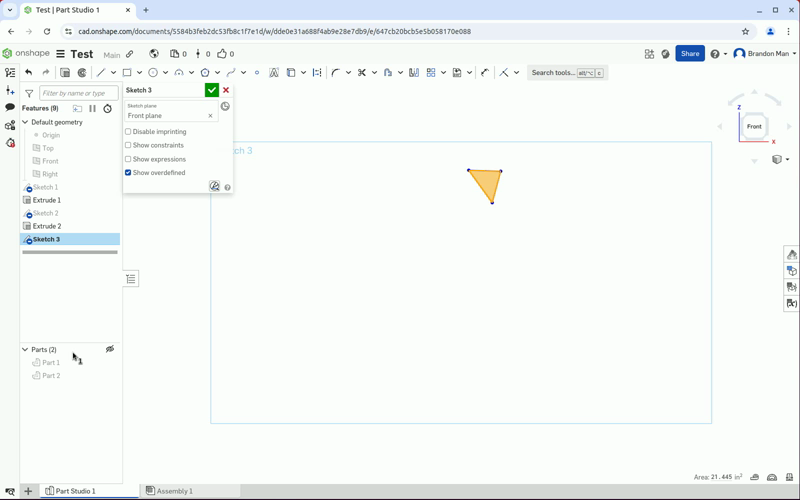
key(shift+y)
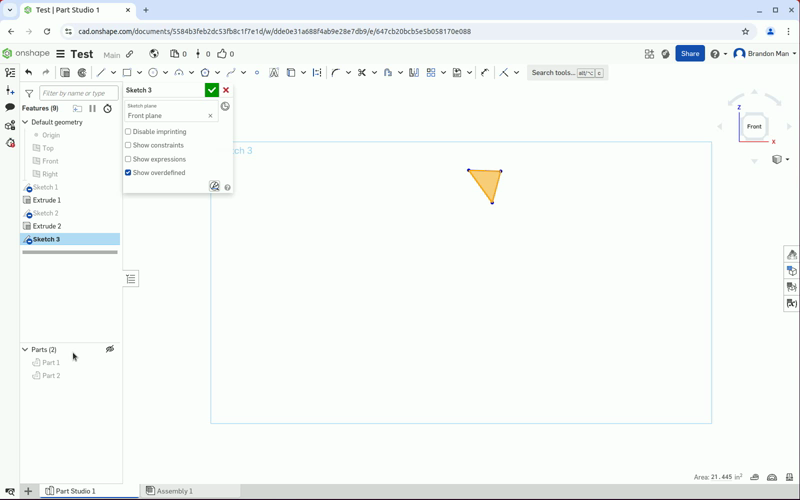
key(shift+e)
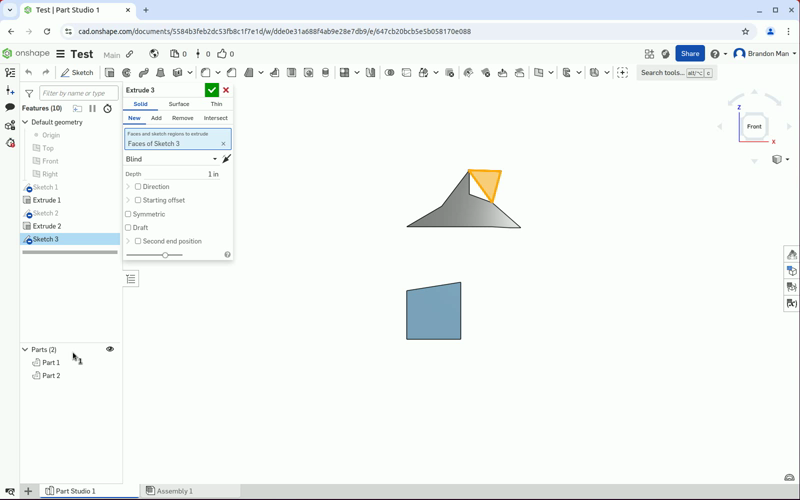
mouse_move(143, 106)
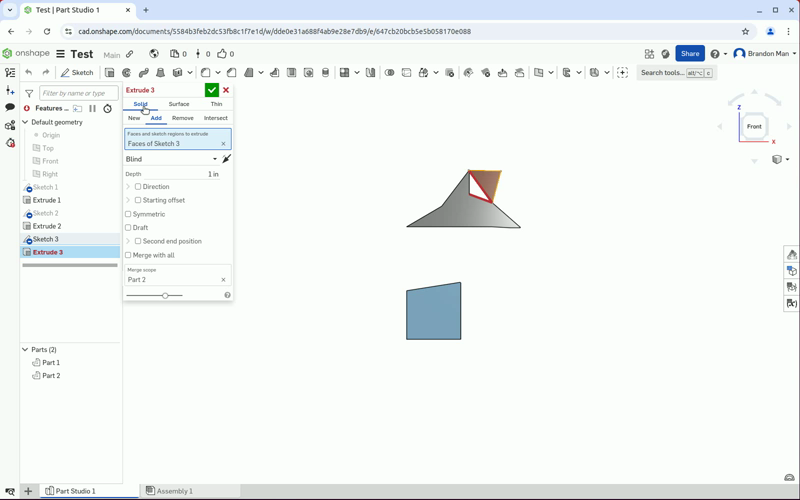
click(143, 106)
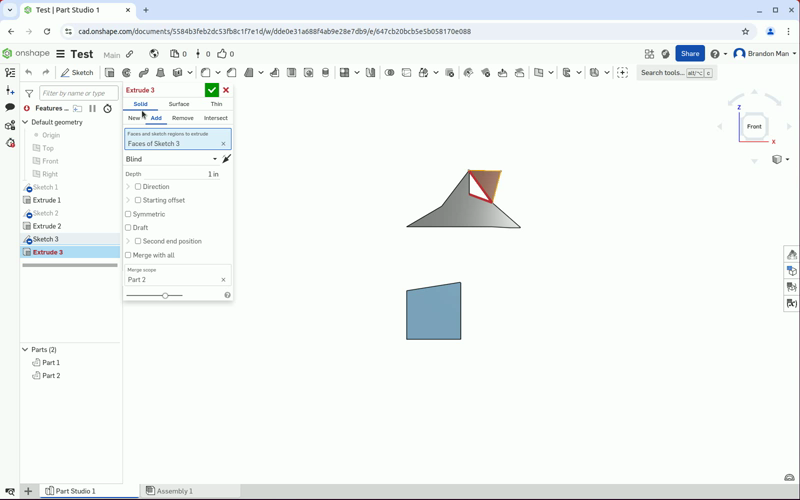
mouse_move(137, 120)
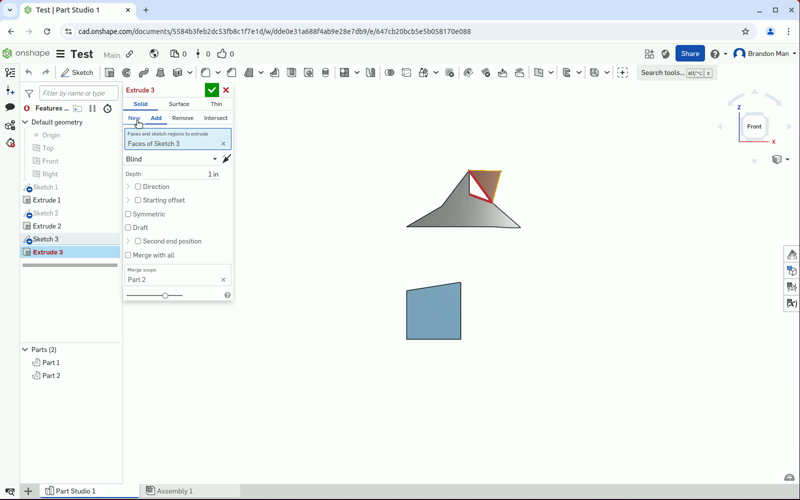
click(137, 120)
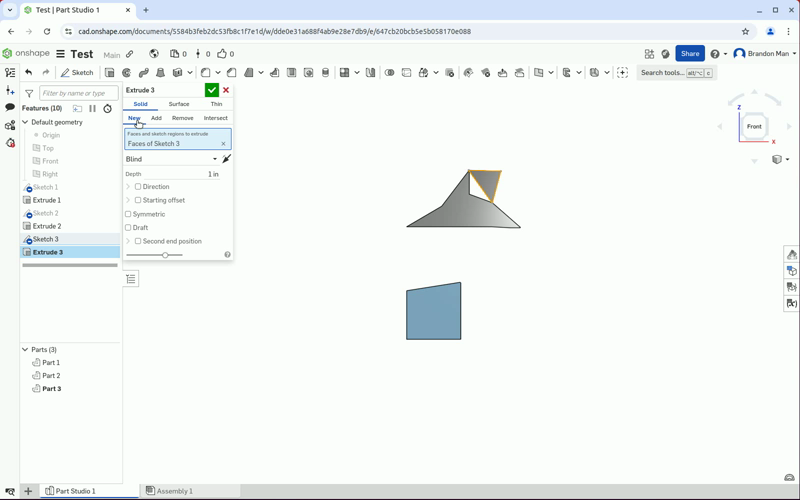
key(tab, 4)
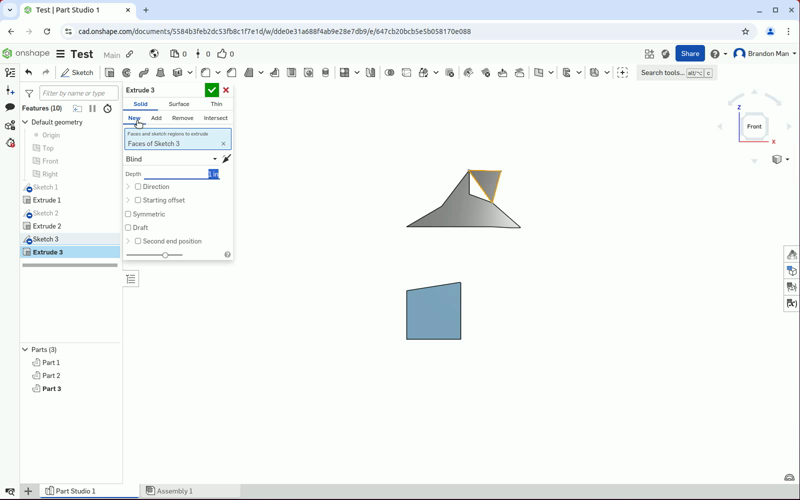
text(3.129)
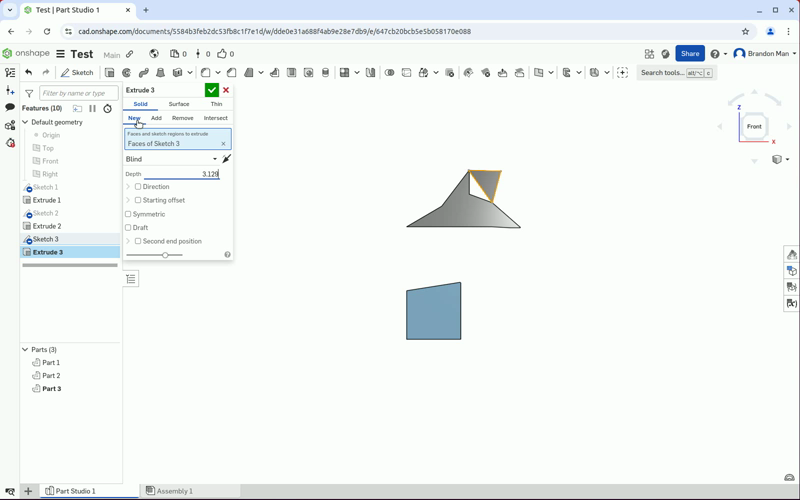
key(enter)
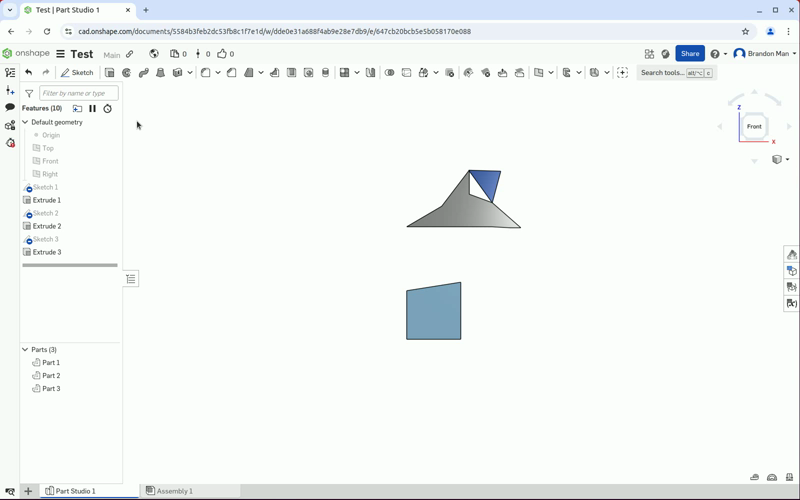
key(shift+h)
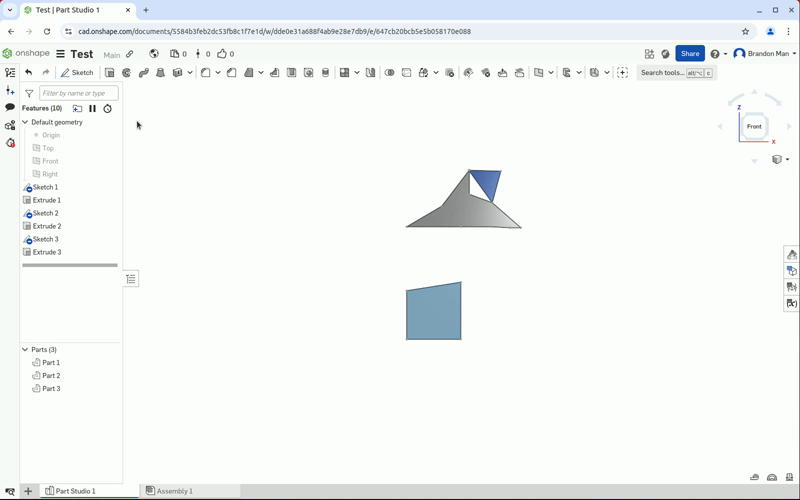
key(shift+h)
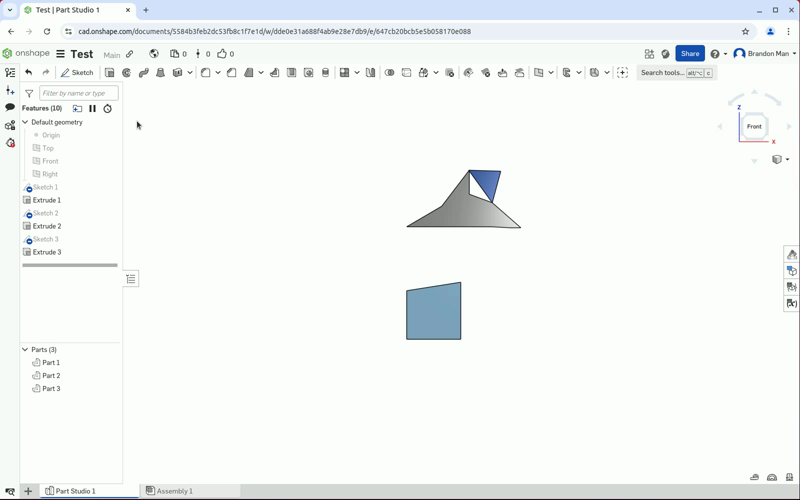
mouse_move(73, 189)
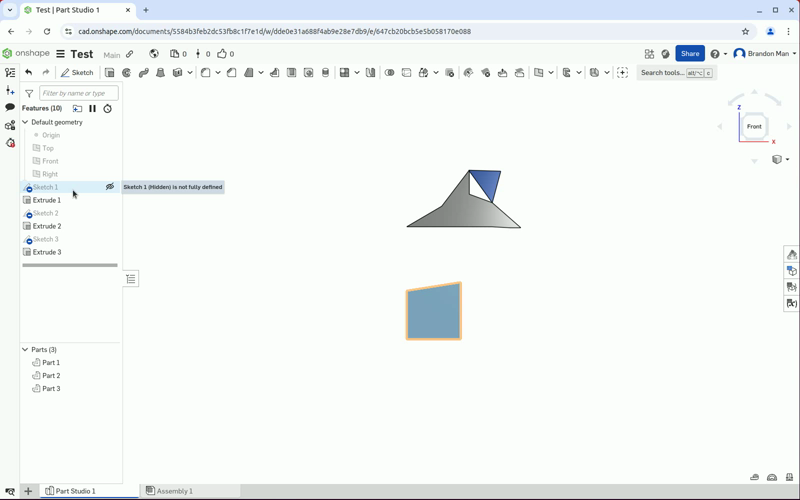
click(73, 189)
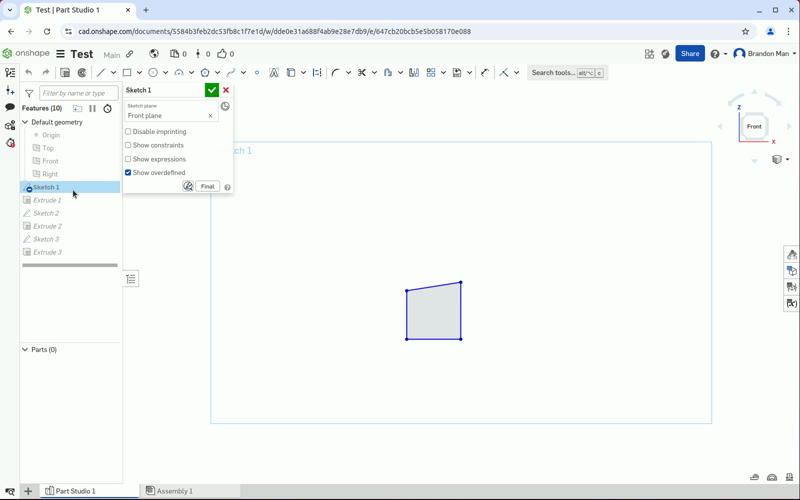
mouse_move(229, 92)
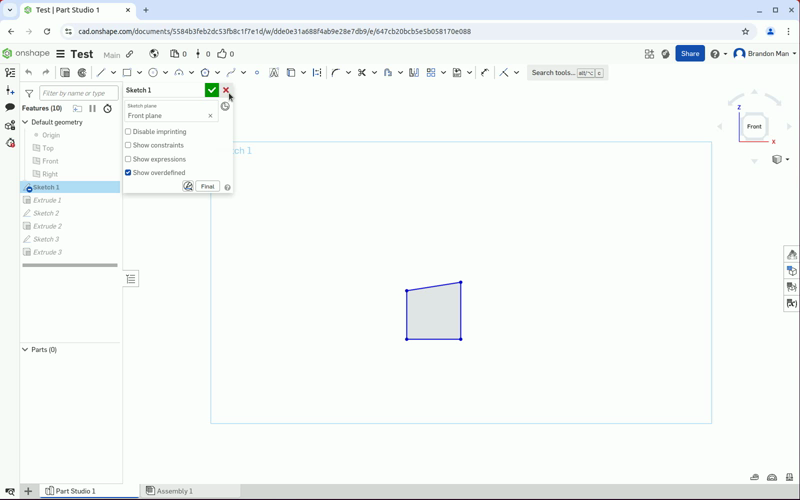
click(229, 92)
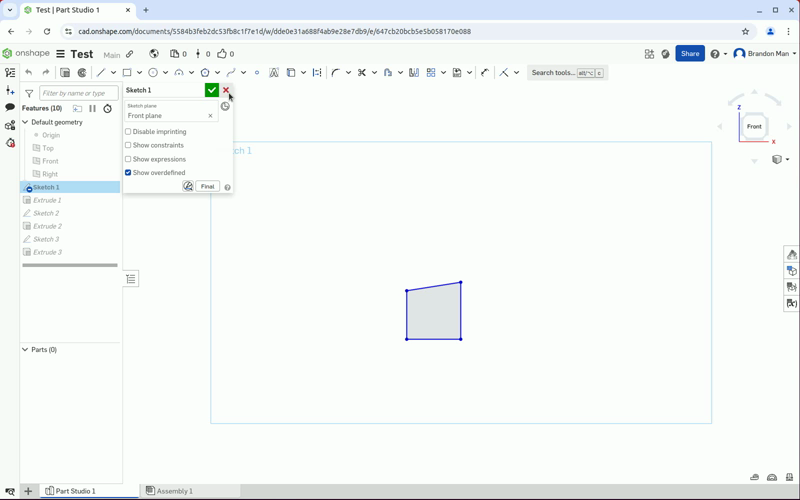
key(shift+s)
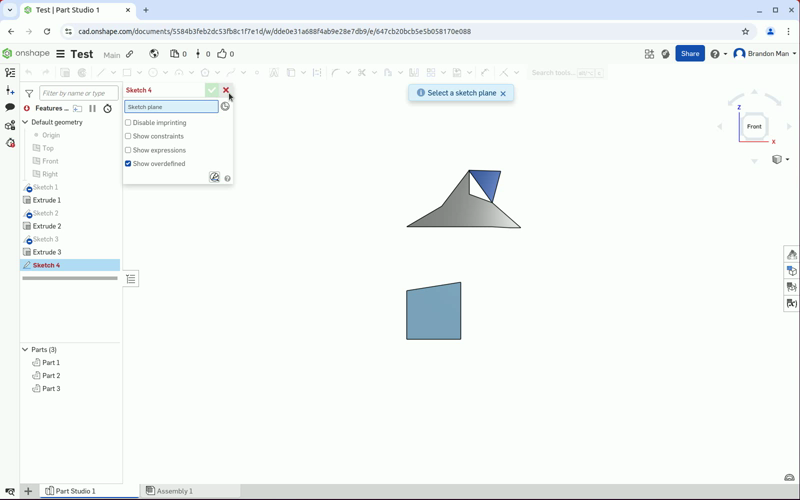
mouse_move(73, 163)
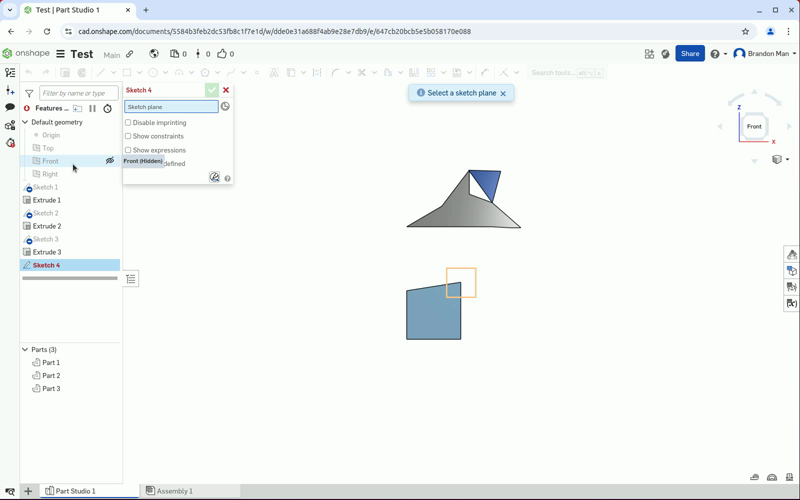
click(73, 163)
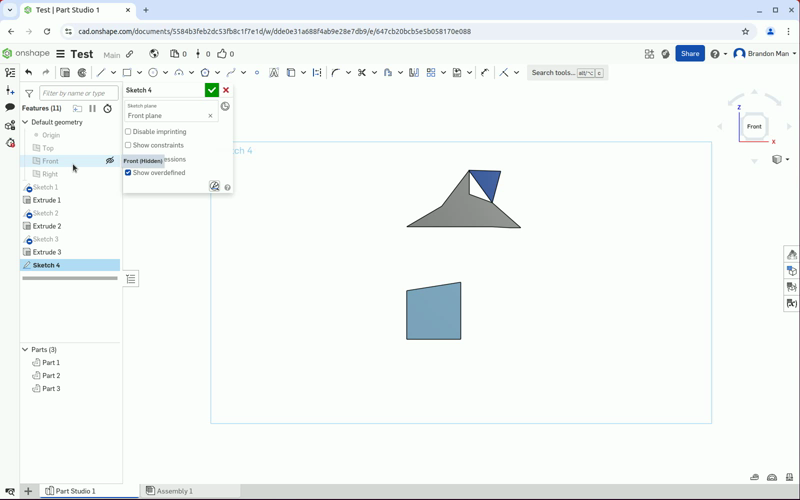
mouse_move(73, 352)
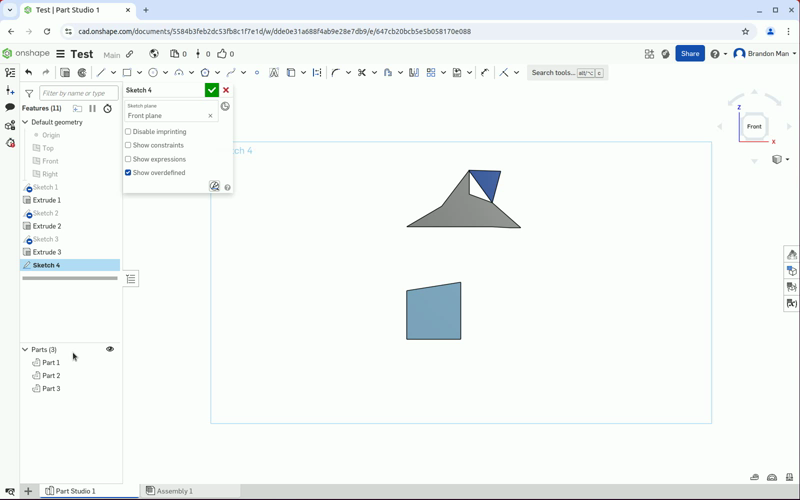
key(y)
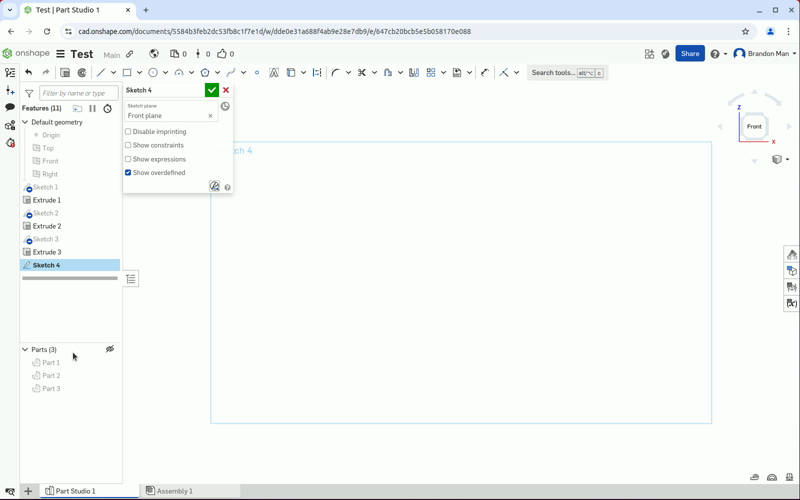
key(l)
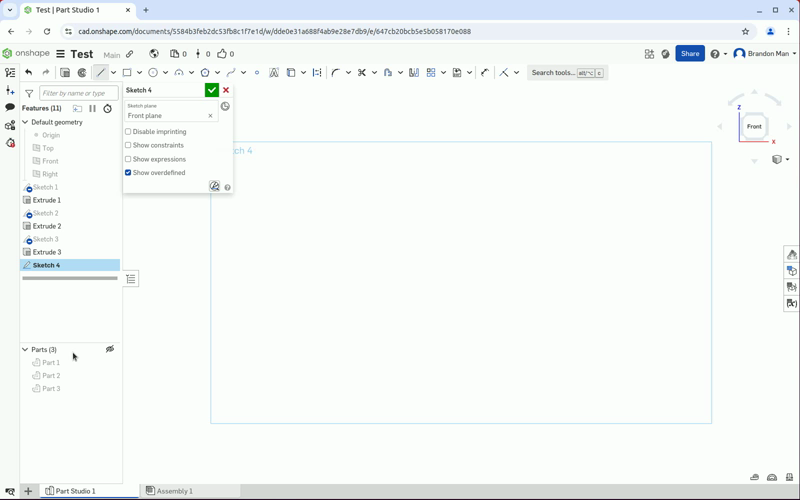
key_down(shift)
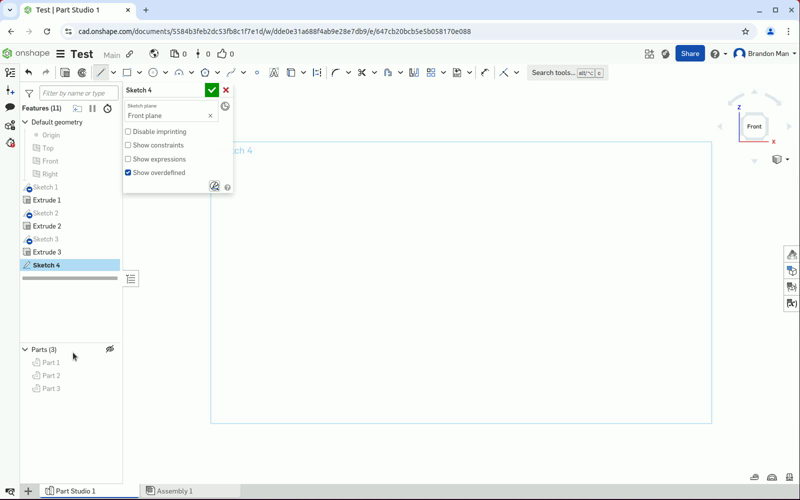
mouse_move(460, 339)
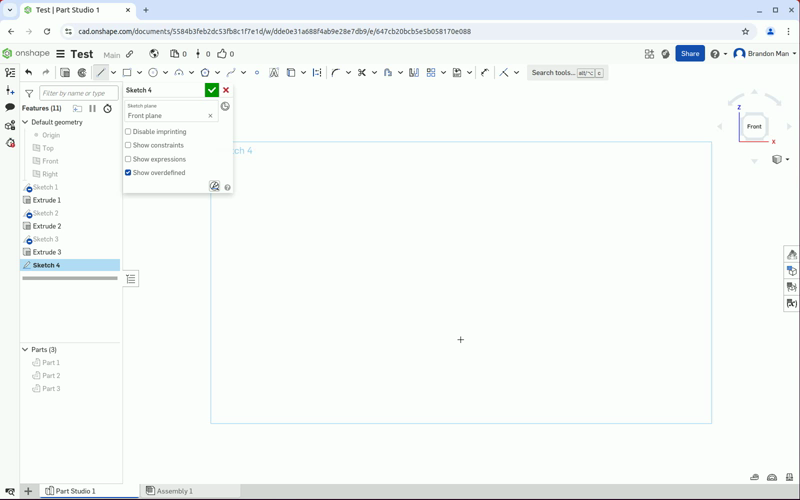
click(460, 339)
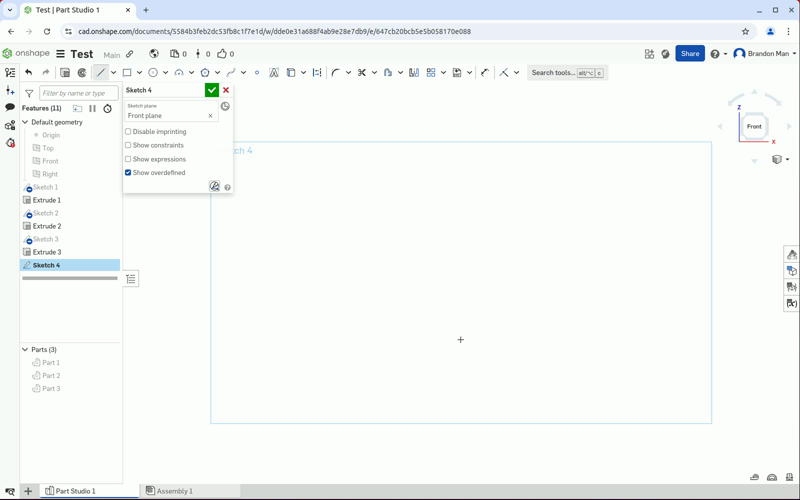
key_up(shift)
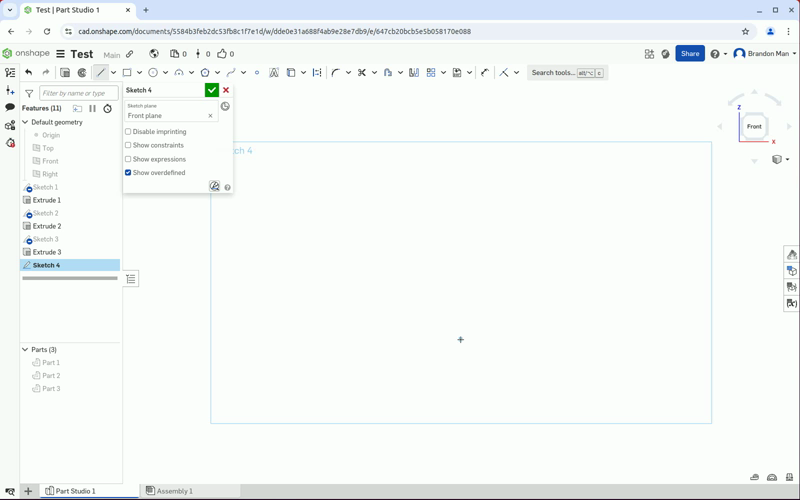
key_down(shift)
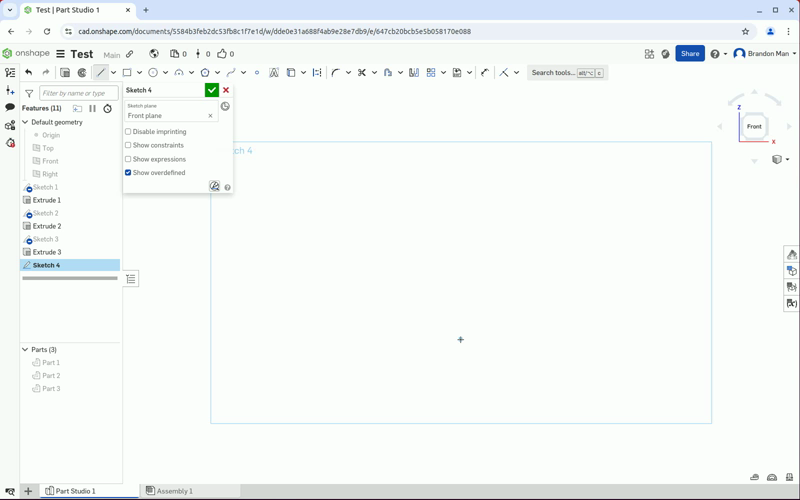
mouse_move(490, 339)
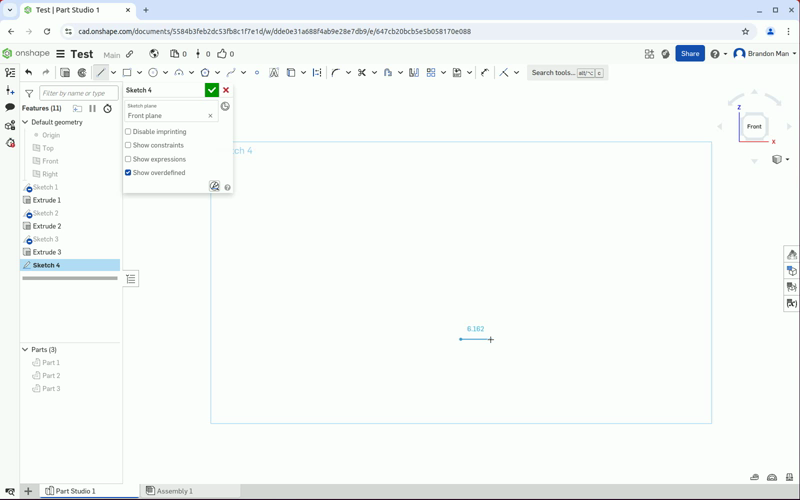
mouse_move(516, 339)
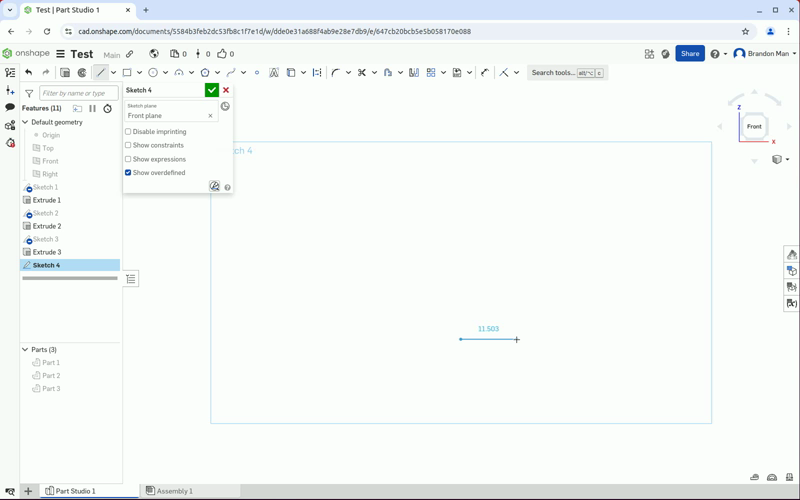
click(516, 339)
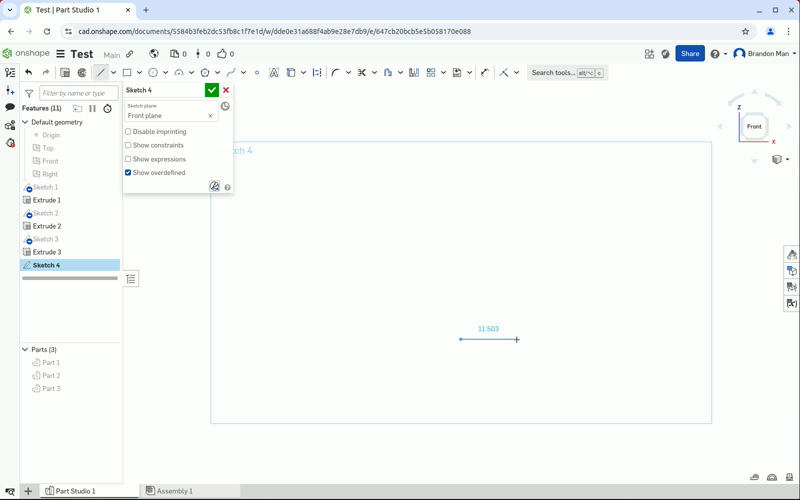
key_up(shift)
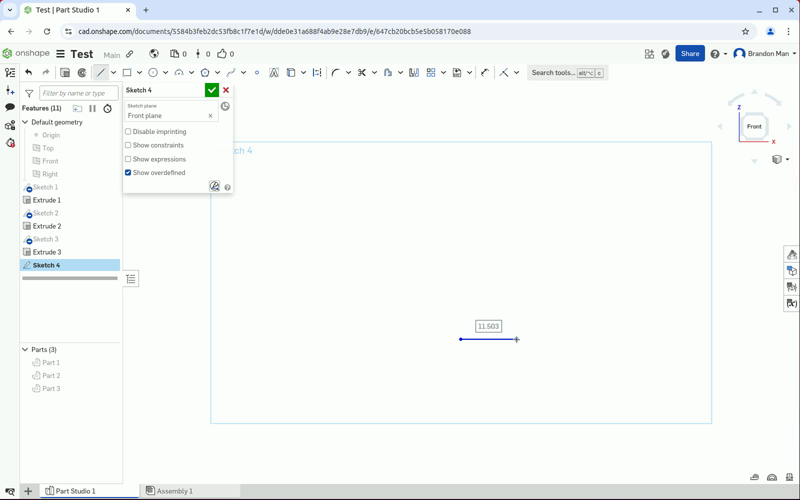
key_down(shift)
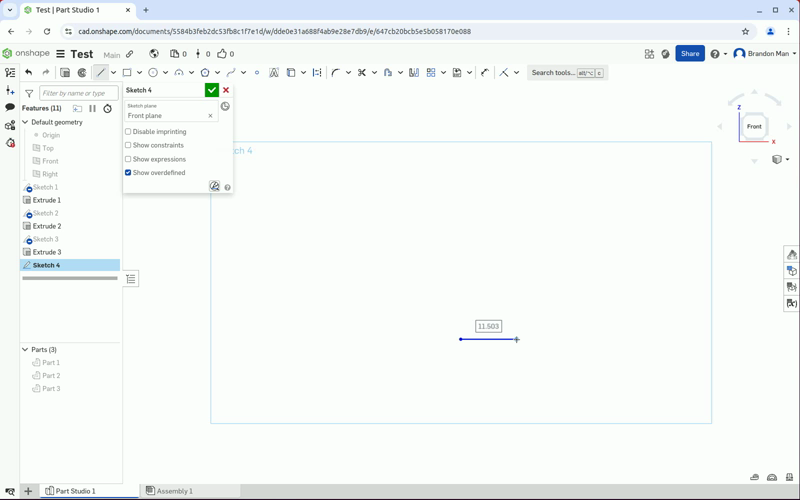
mouse_move(546, 339)
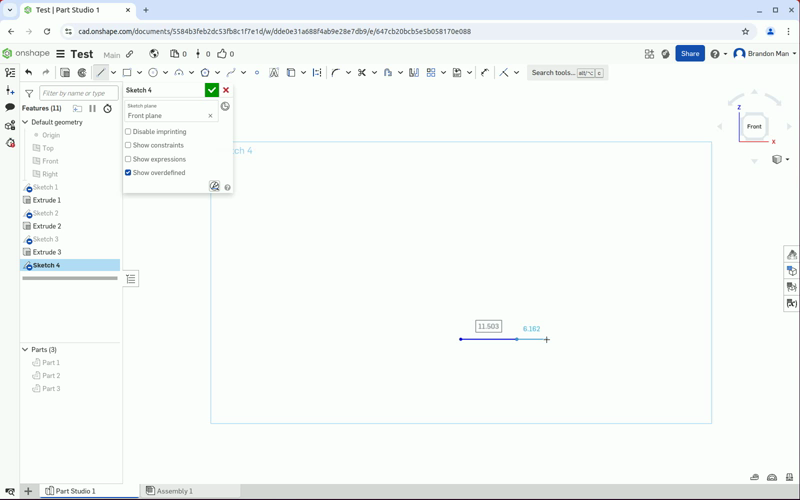
mouse_move(516, 282)
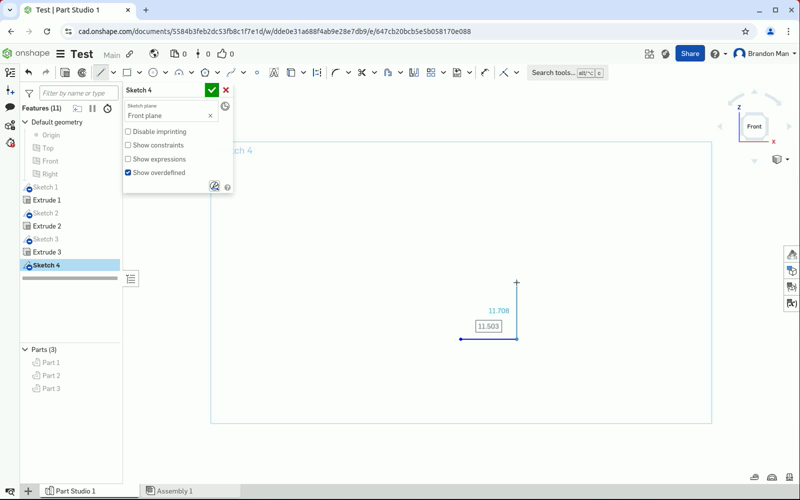
click(516, 282)
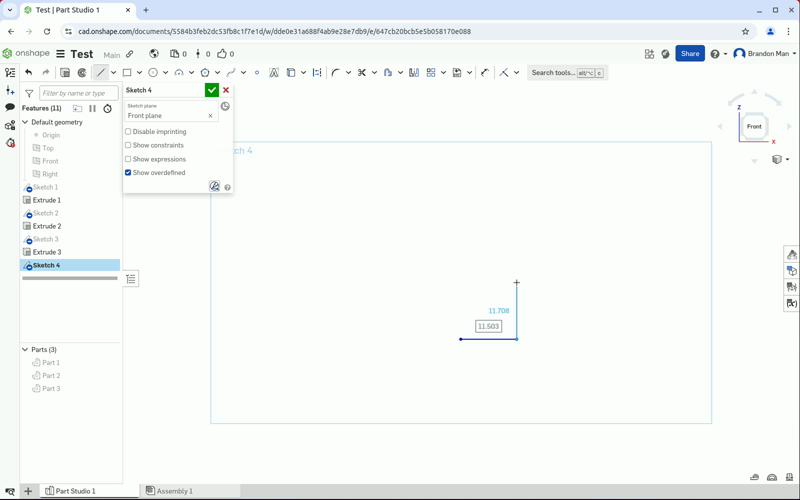
key_up(shift)
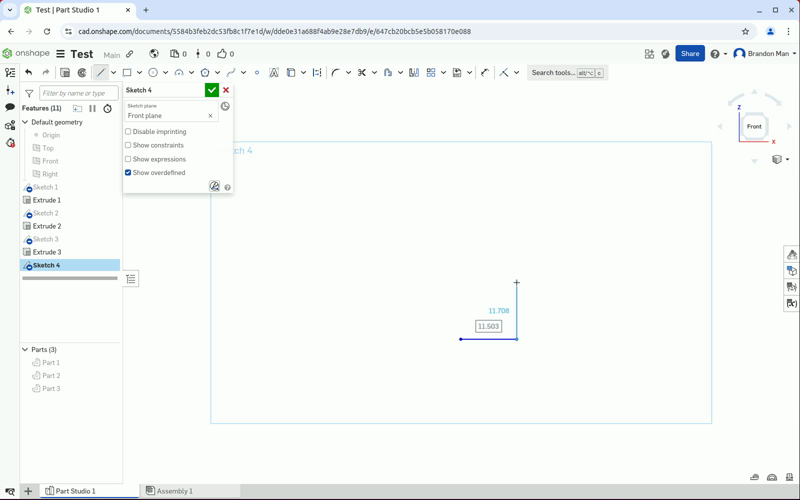
key_down(shift)
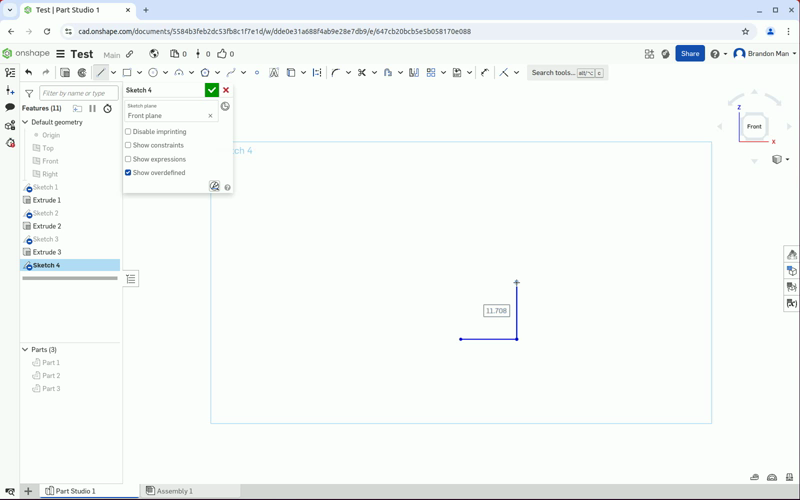
mouse_move(546, 282)
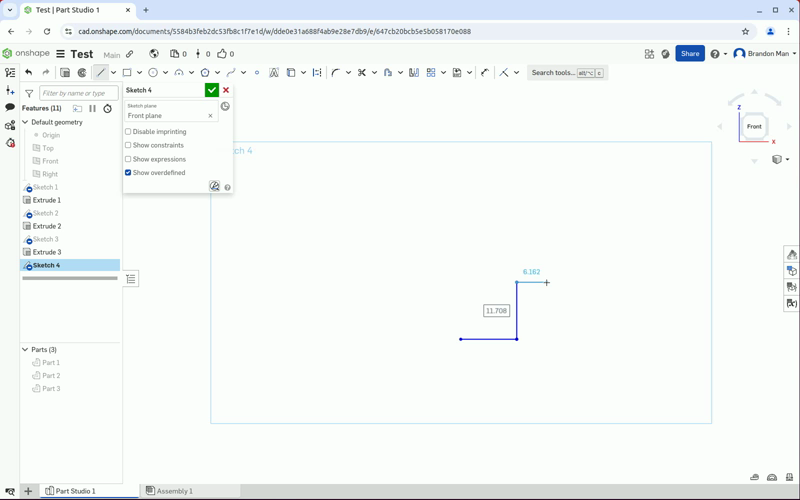
mouse_move(460, 282)
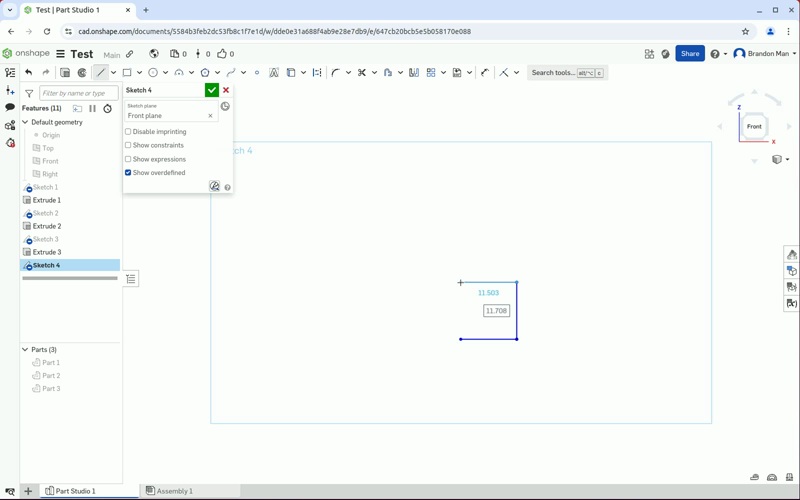
click(460, 282)
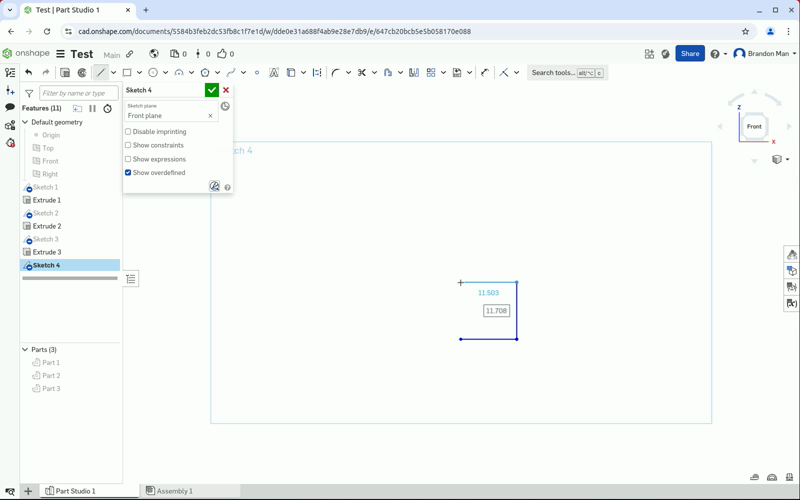
key_up(shift)
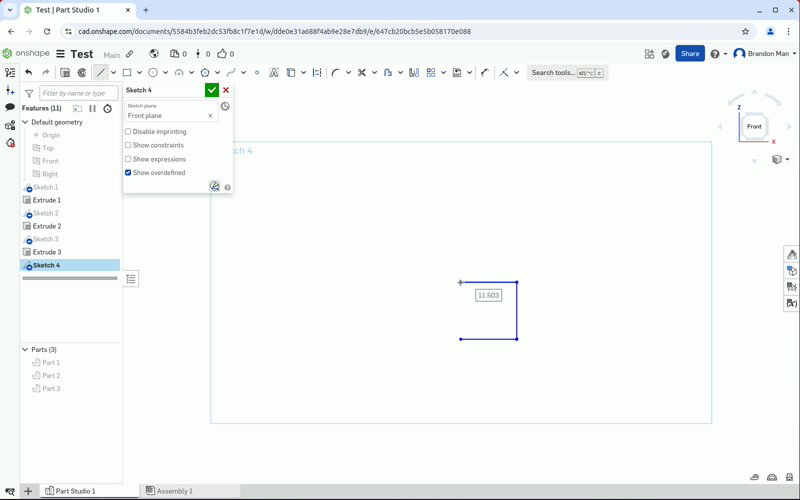
mouse_move(490, 282)
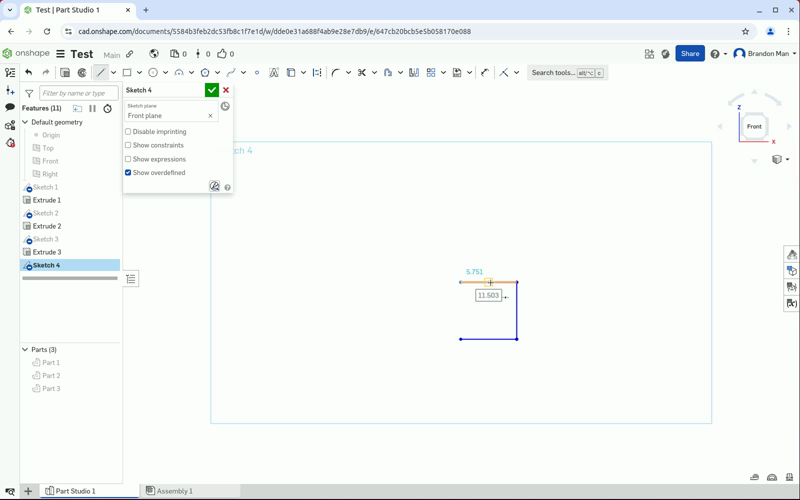
key_down(shift)
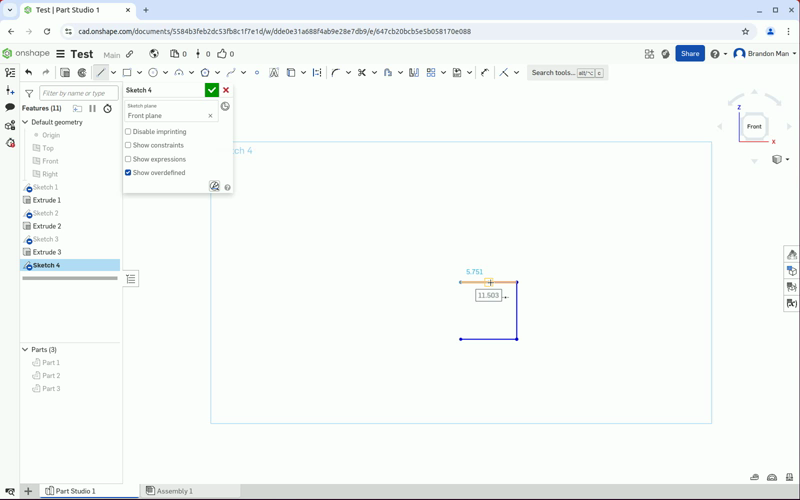
mouse_move(460, 339)
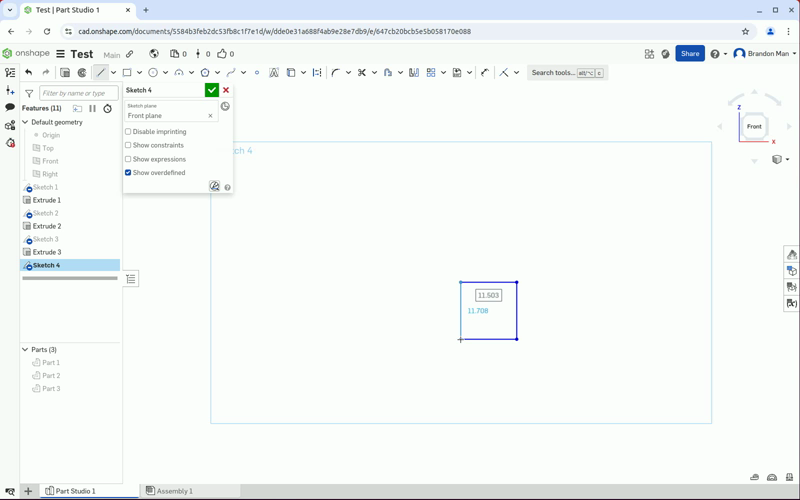
key_up(shift)
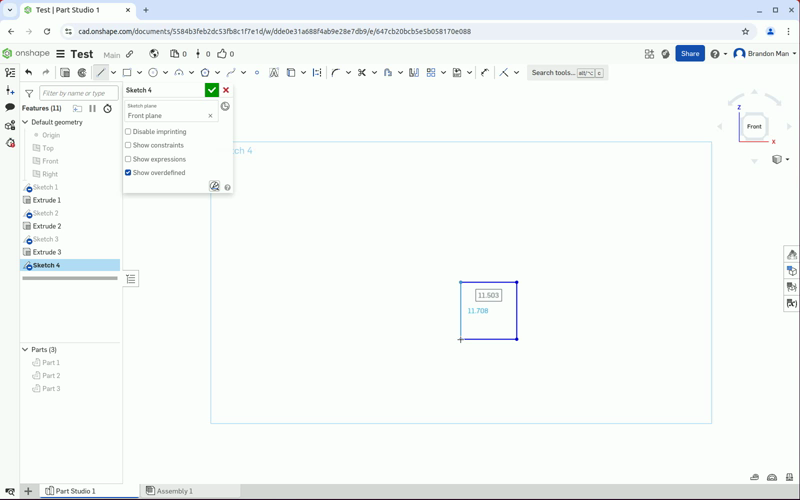
click(460, 339)
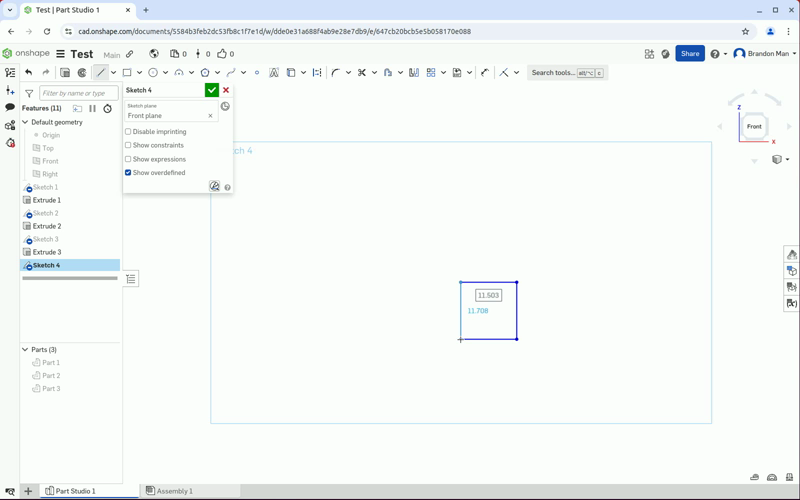
key(esc)
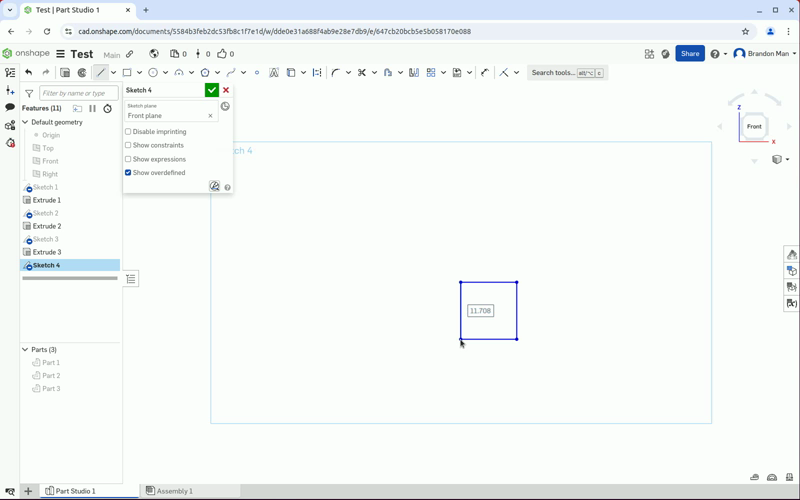
mouse_move(472, 329)
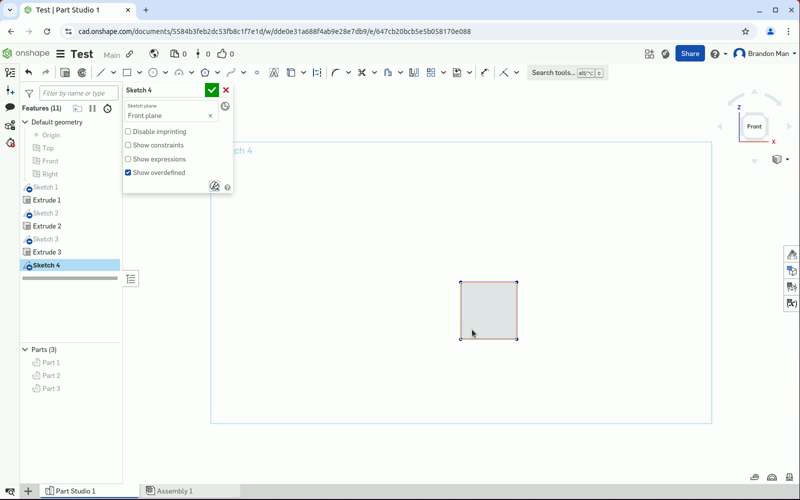
click(472, 329)
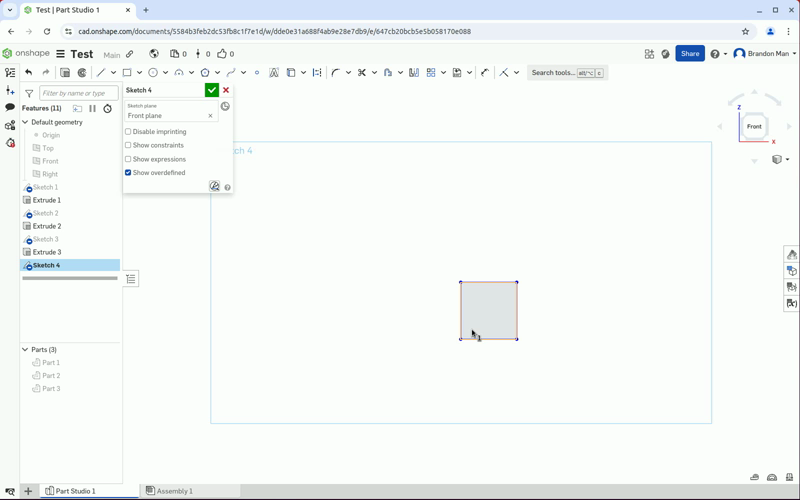
mouse_move(73, 352)
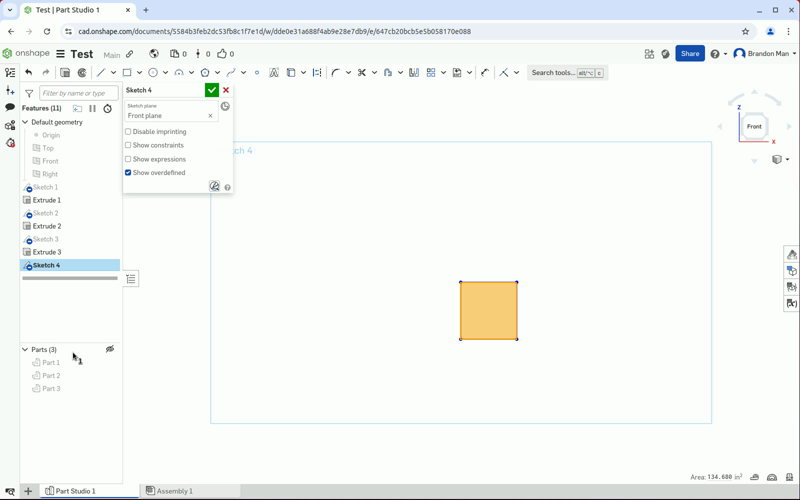
key(shift+y)
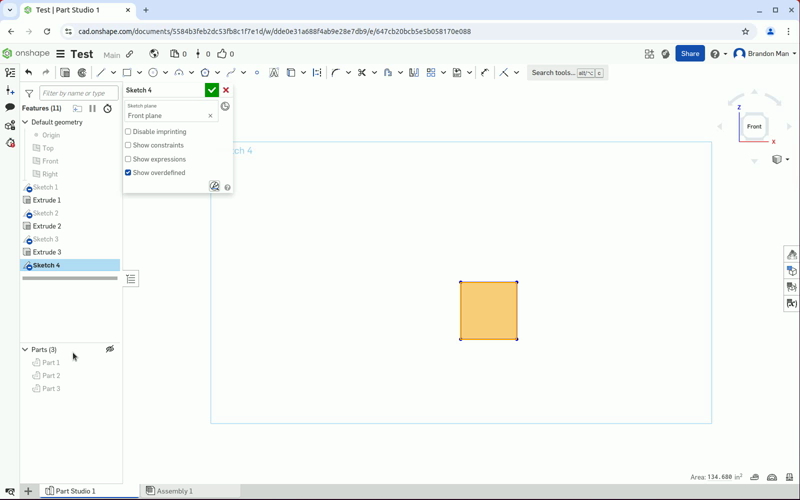
key(shift+e)
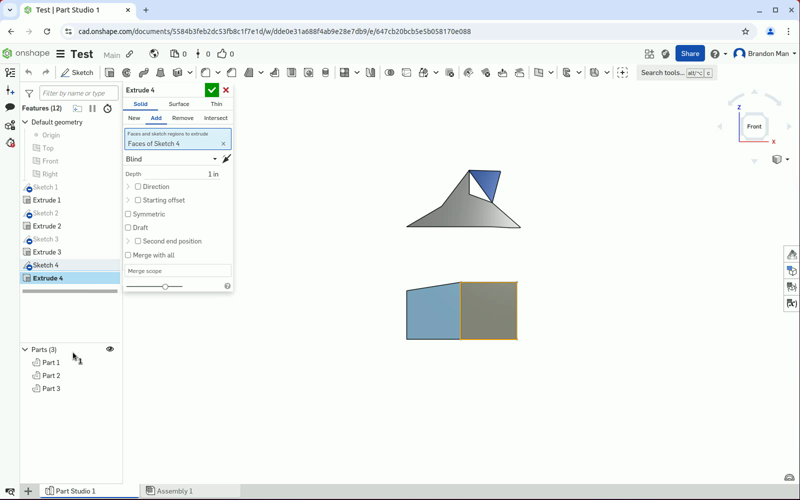
mouse_move(143, 106)
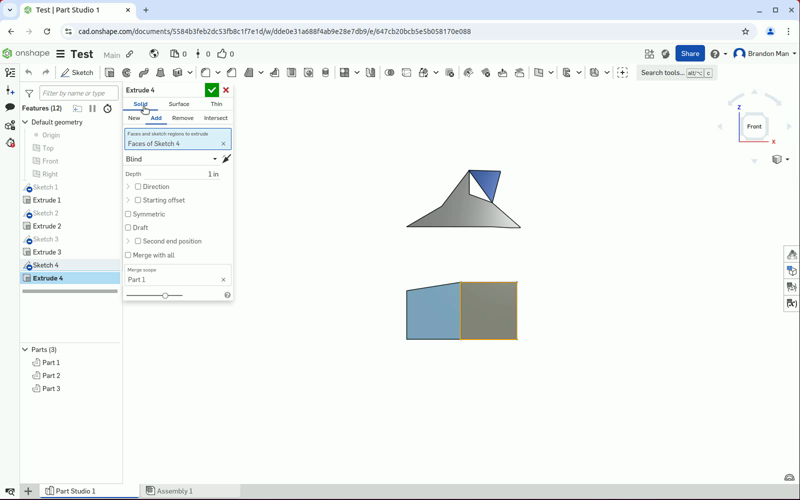
click(143, 106)
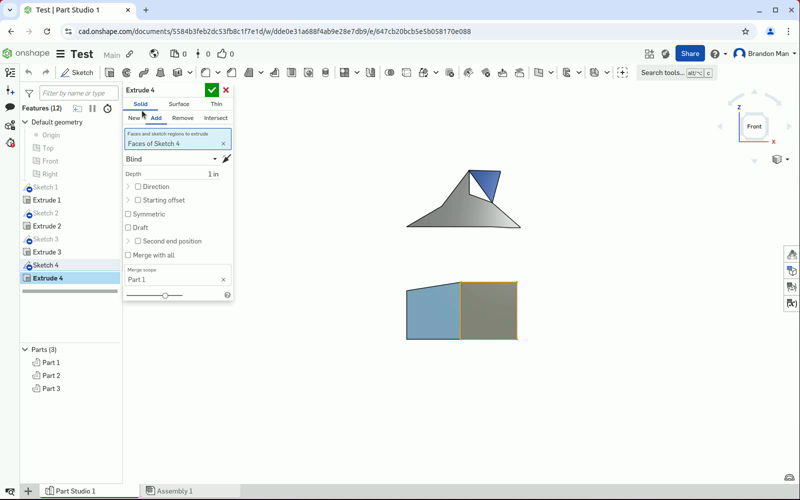
mouse_move(137, 120)
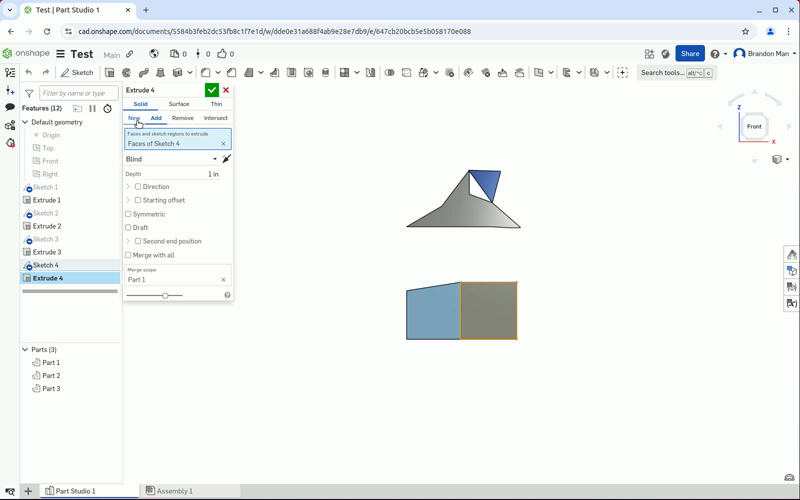
click(137, 120)
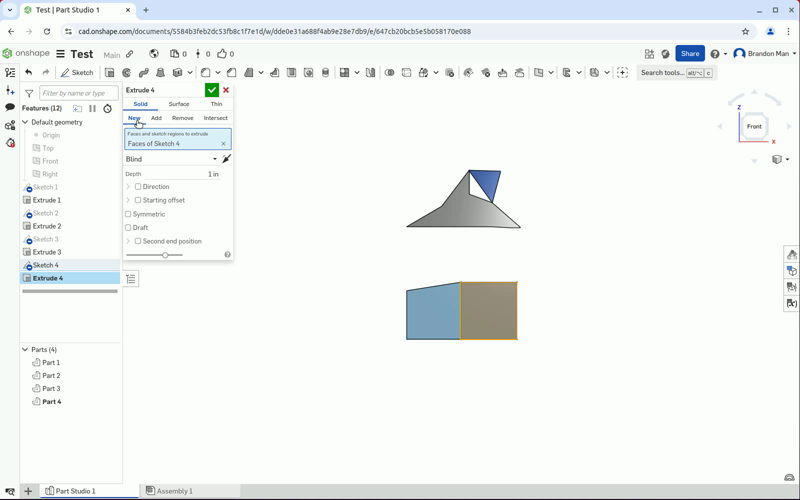
key(tab, 4)
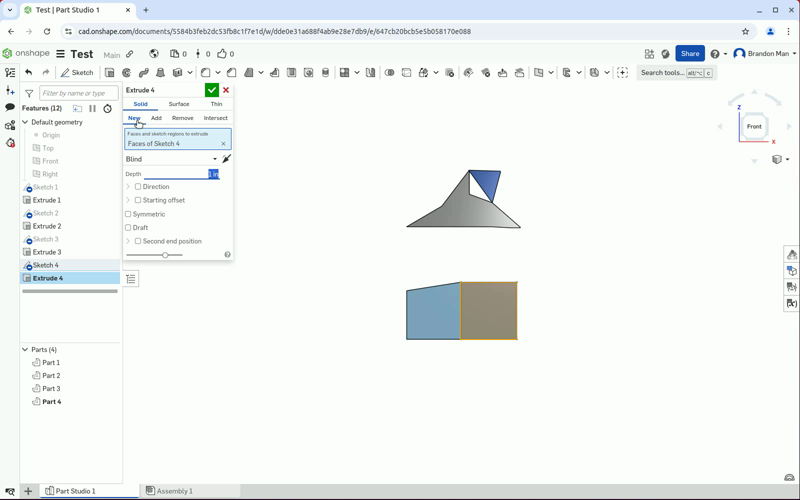
text(3.129)
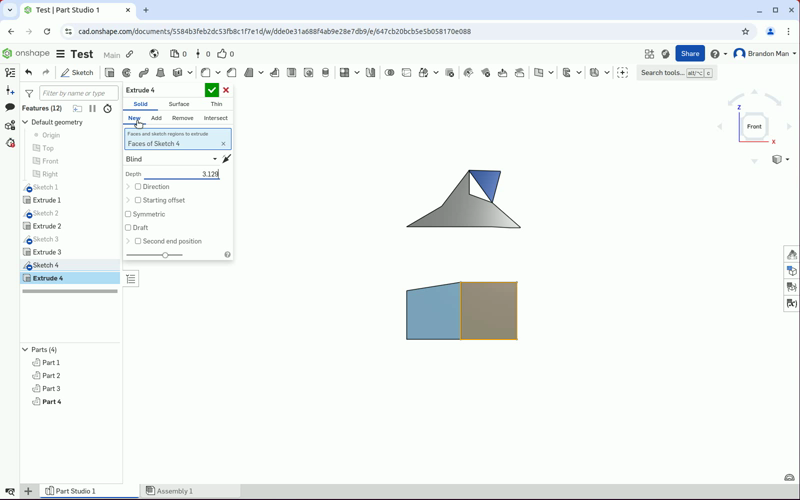
key(enter)
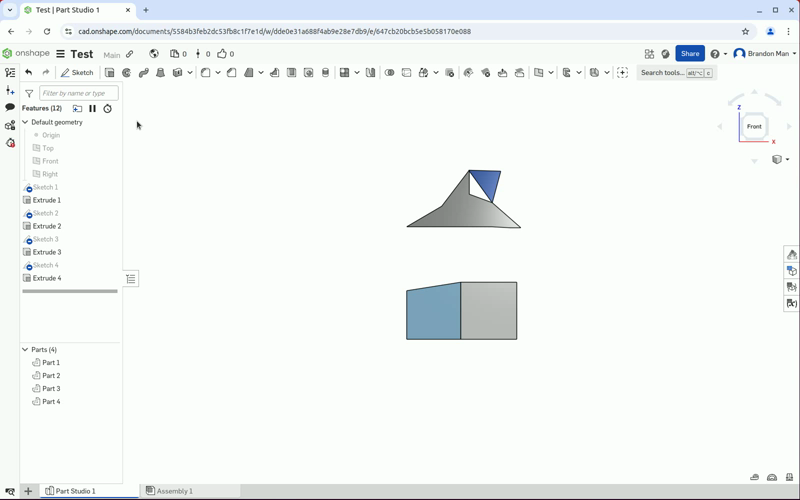
key(shift+h)
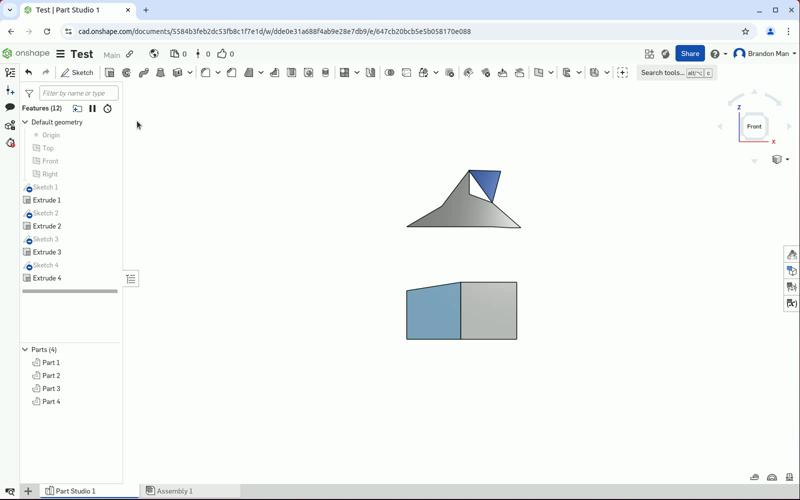
key(shift+h)
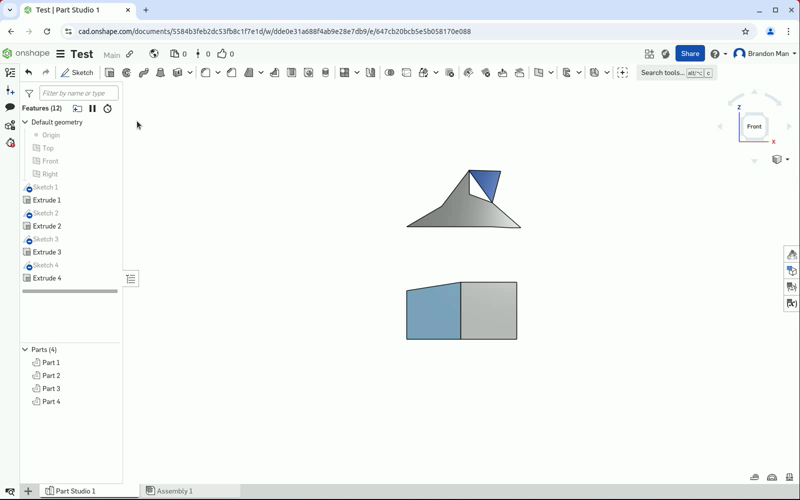
mouse_move(73, 189)
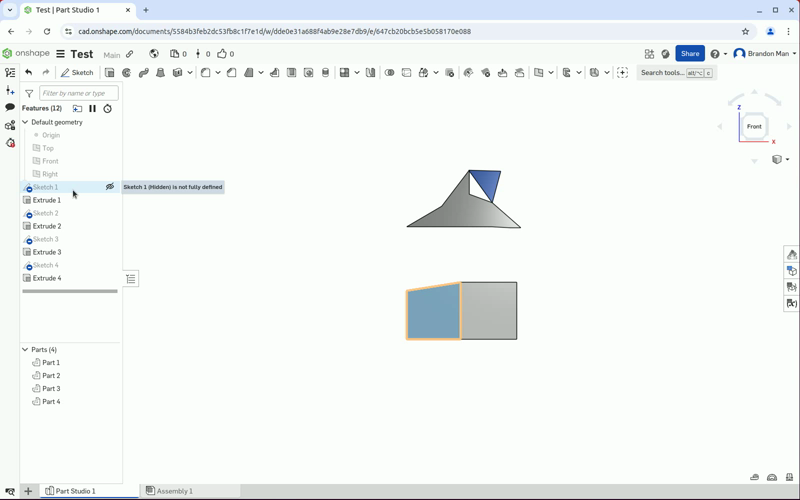
click(73, 189)
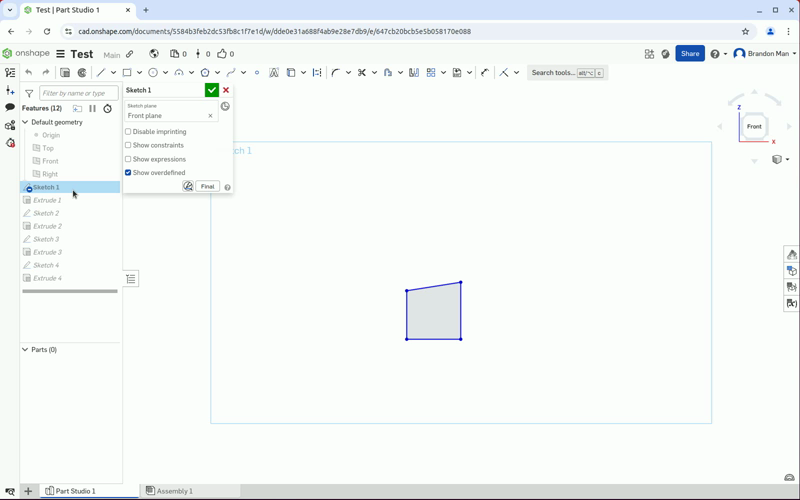
mouse_move(229, 92)
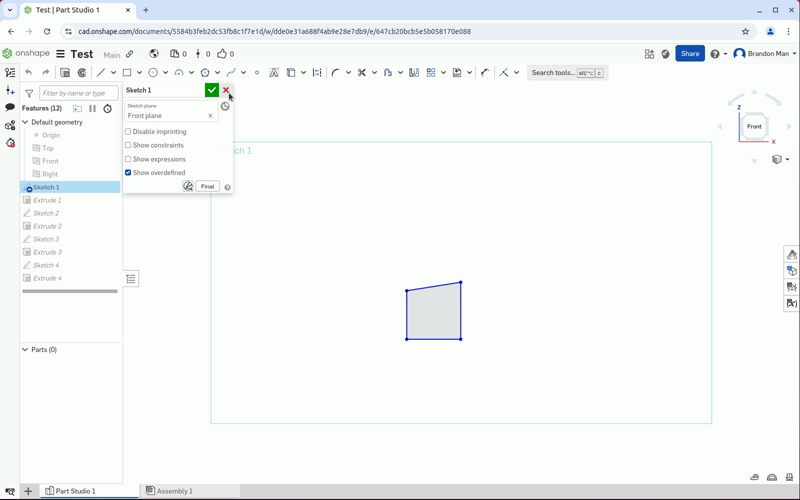
click(229, 92)
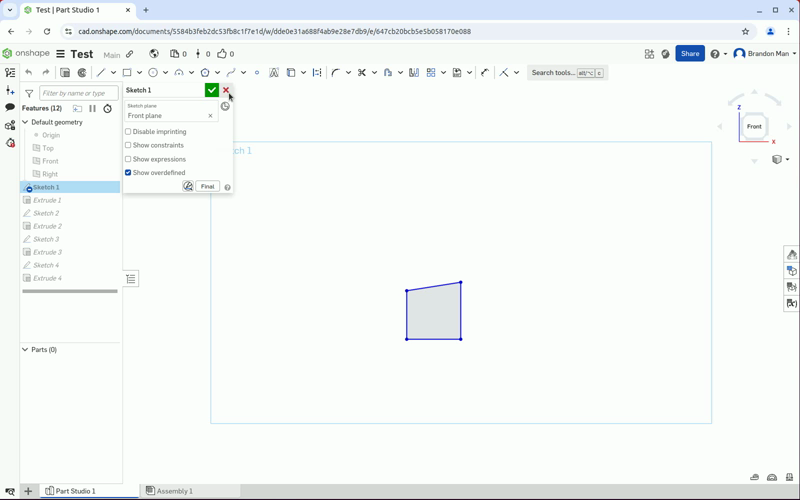
key(shift+s)
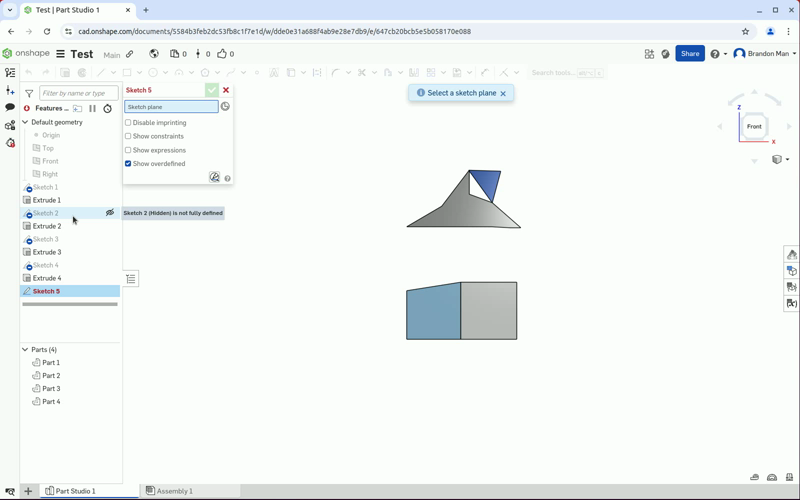
scroll(3)
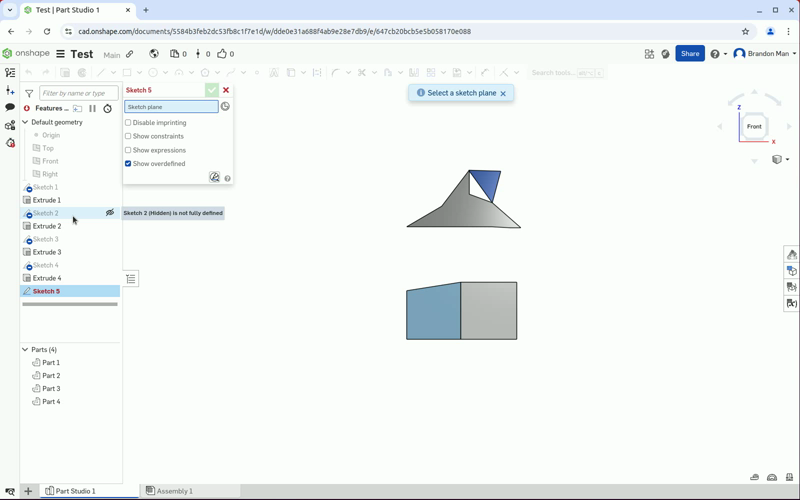
mouse_move(73, 163)
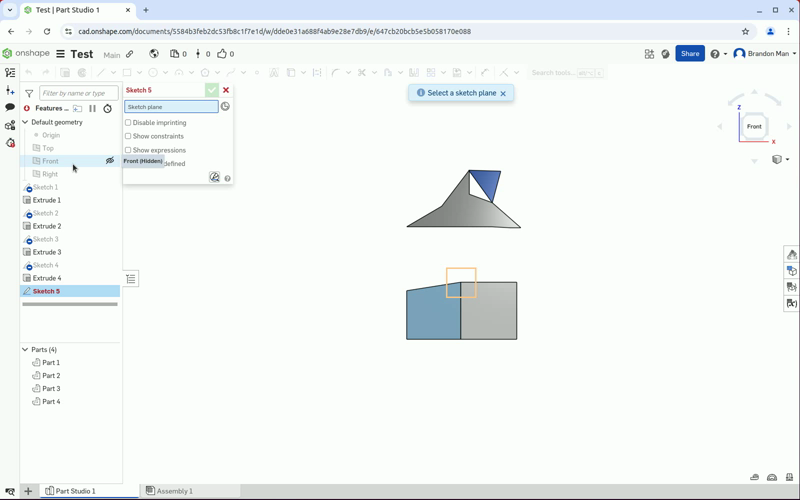
click(73, 163)
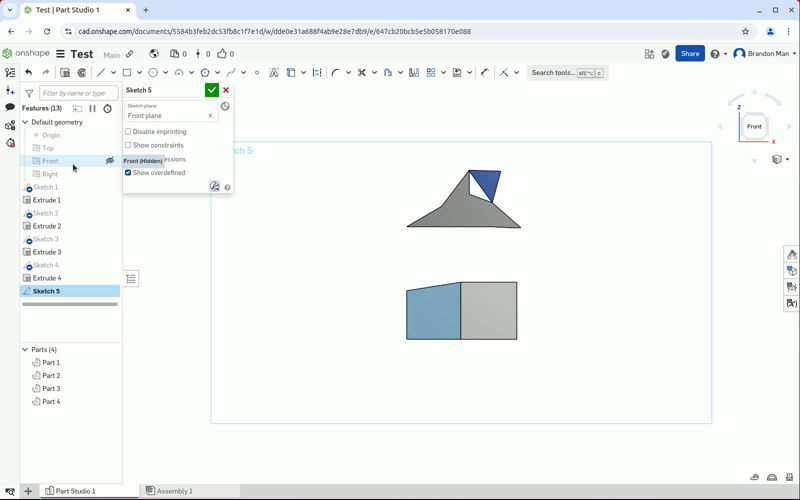
mouse_move(73, 352)
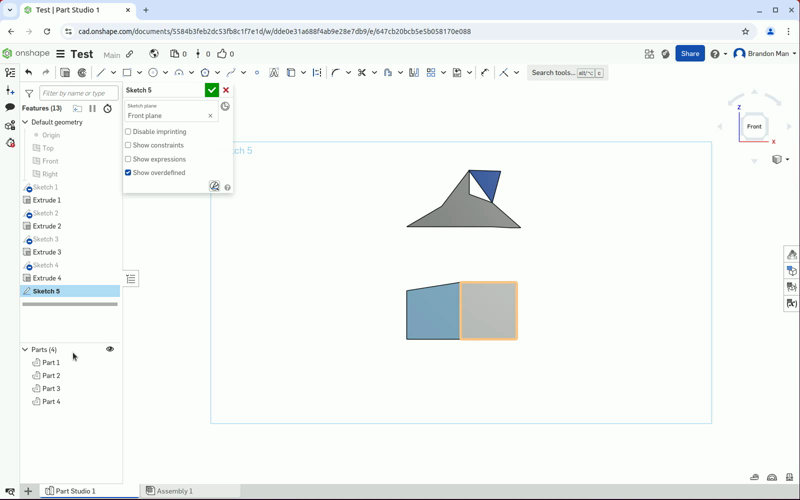
key(y)
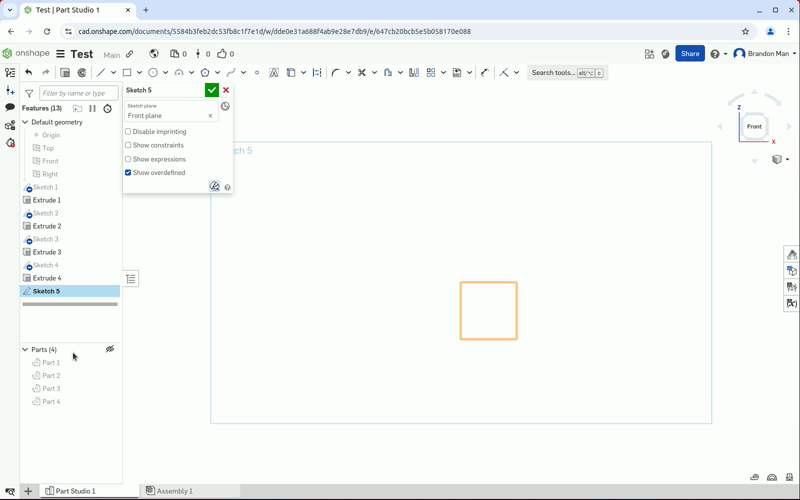
key(l)
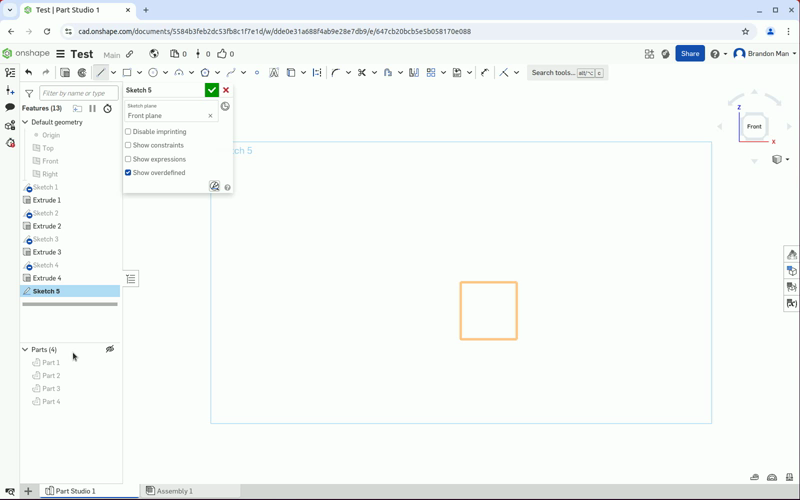
key_down(shift)
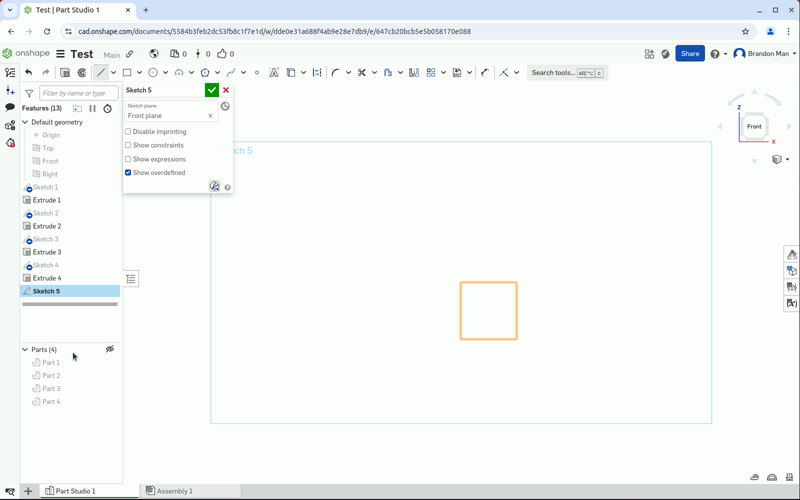
mouse_move(460, 282)
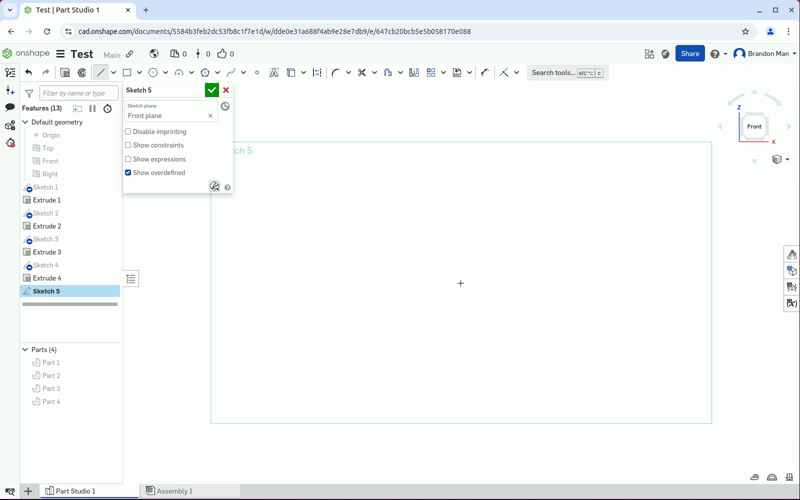
click(460, 282)
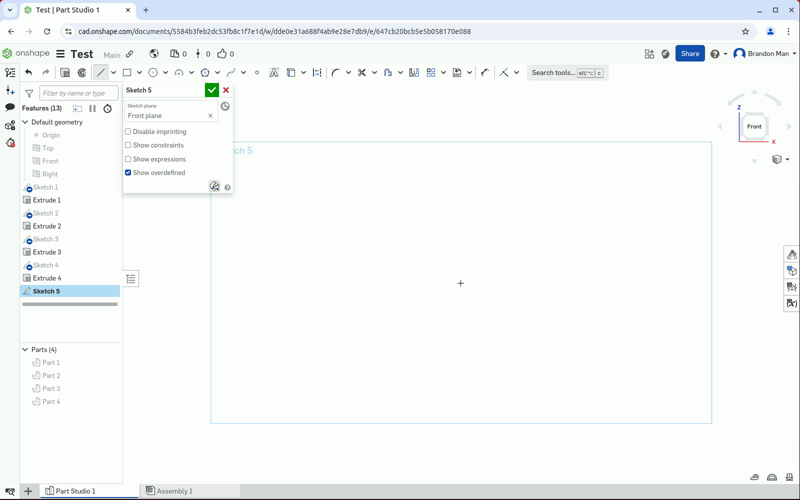
key_up(shift)
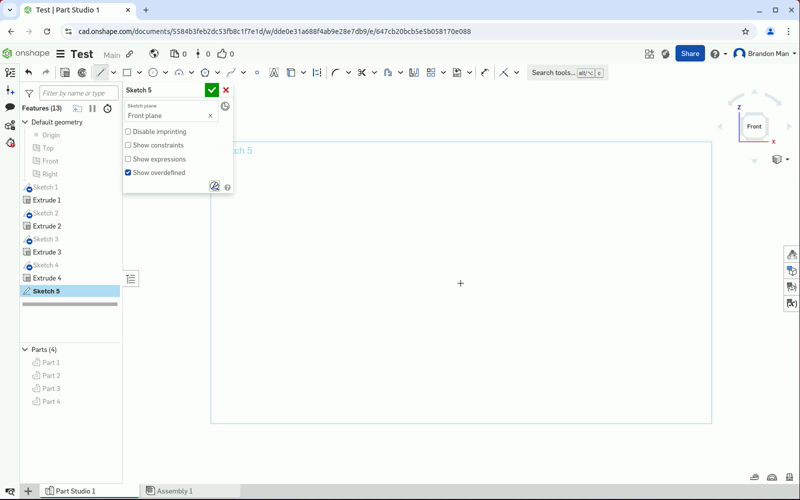
key_down(shift)
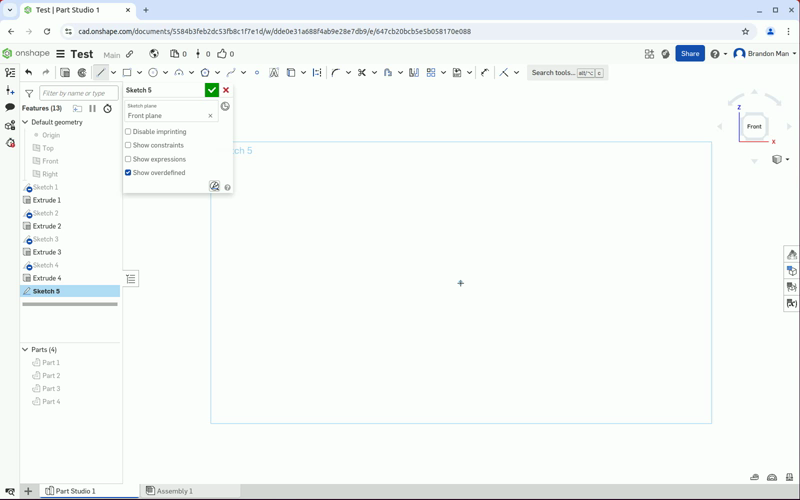
mouse_move(490, 282)
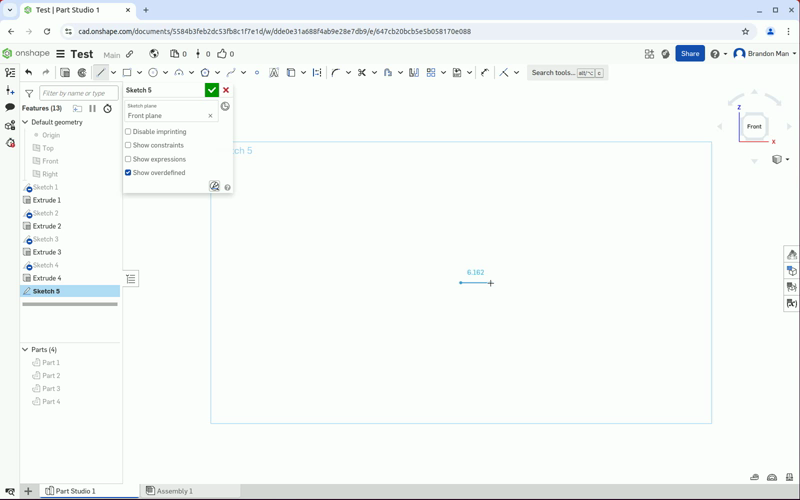
mouse_move(517, 282)
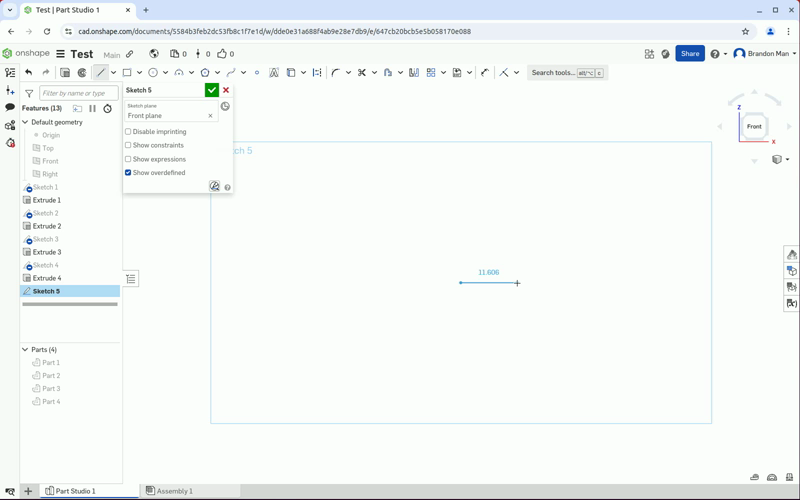
click(517, 282)
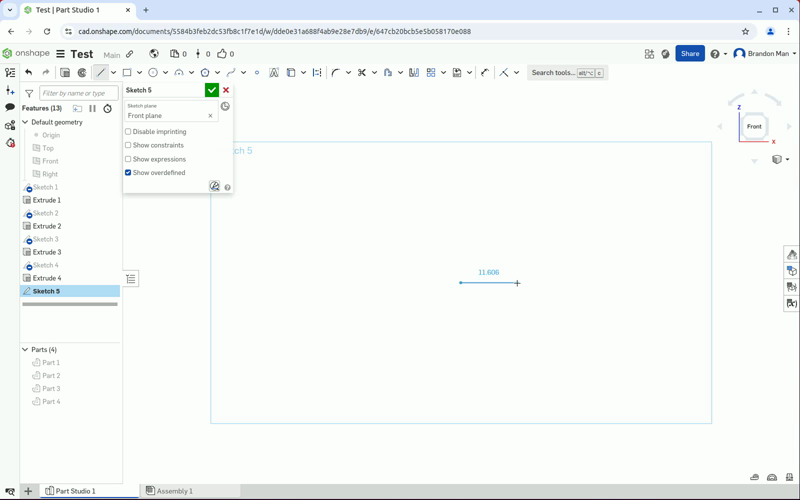
key_up(shift)
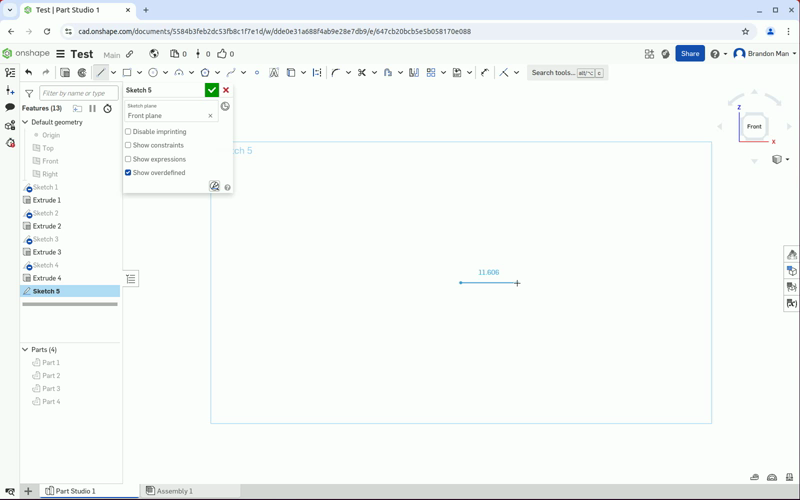
key_down(shift)
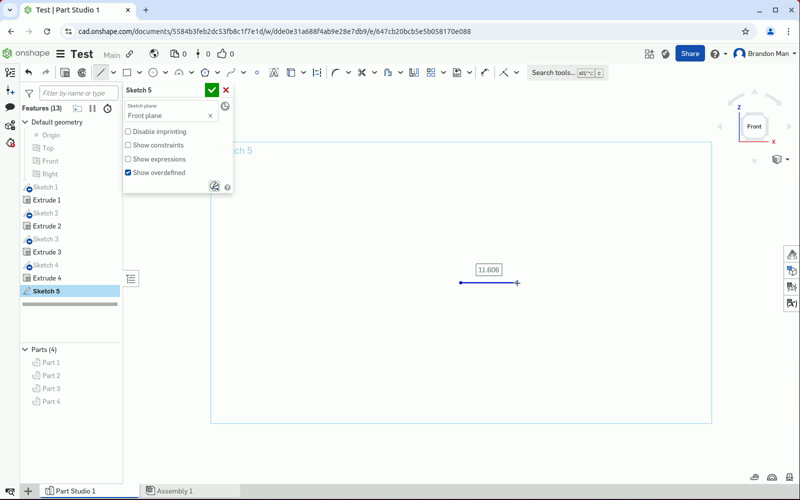
mouse_move(547, 282)
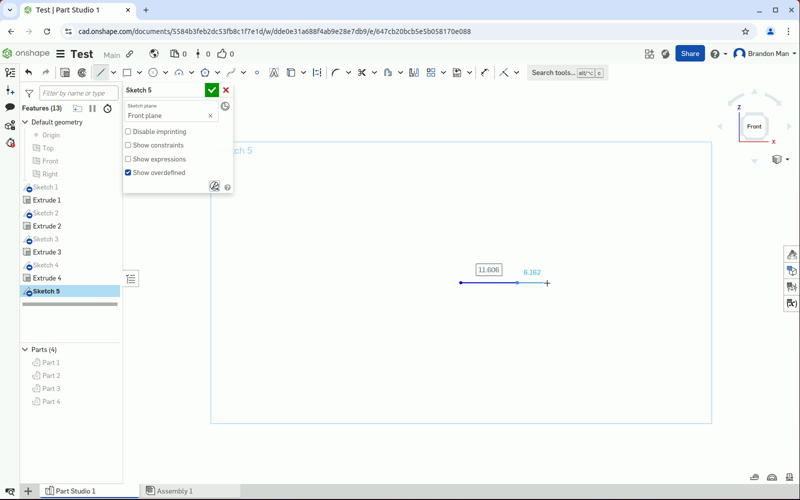
mouse_move(521, 253)
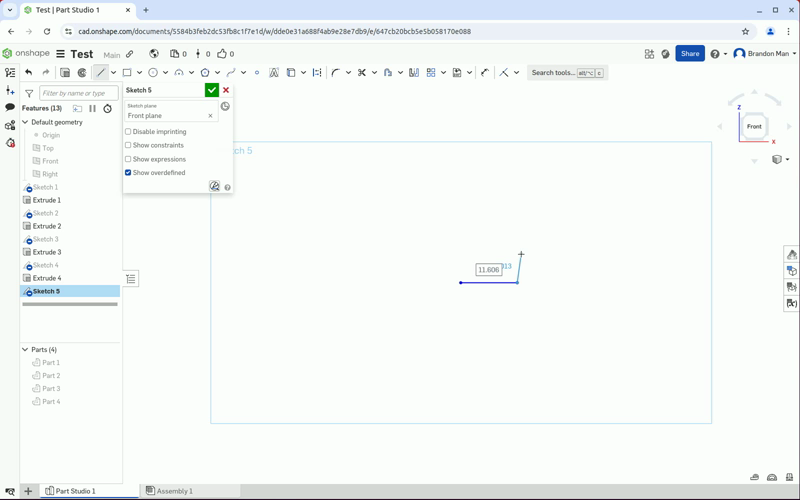
click(521, 253)
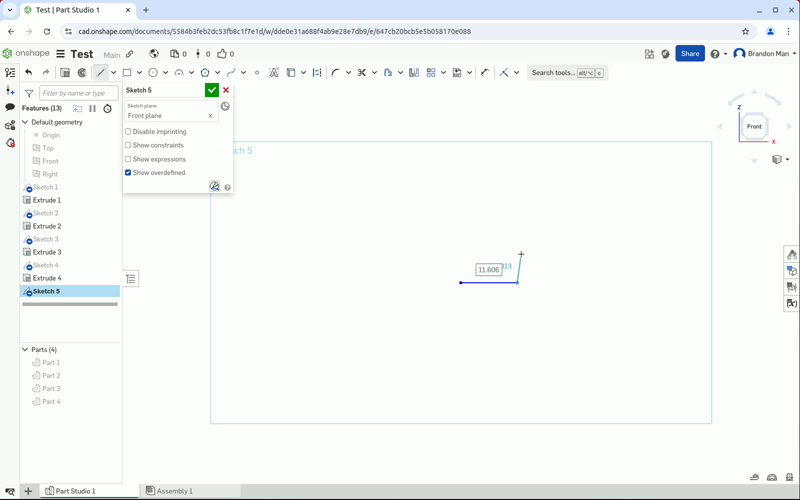
key_up(shift)
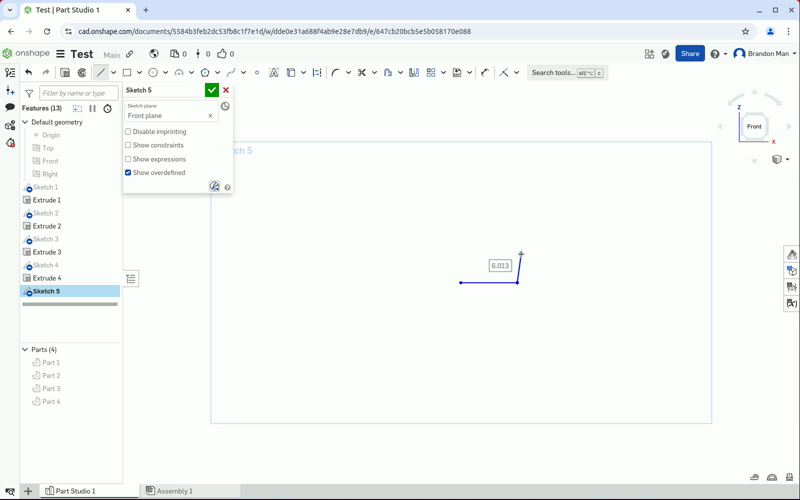
key_down(shift)
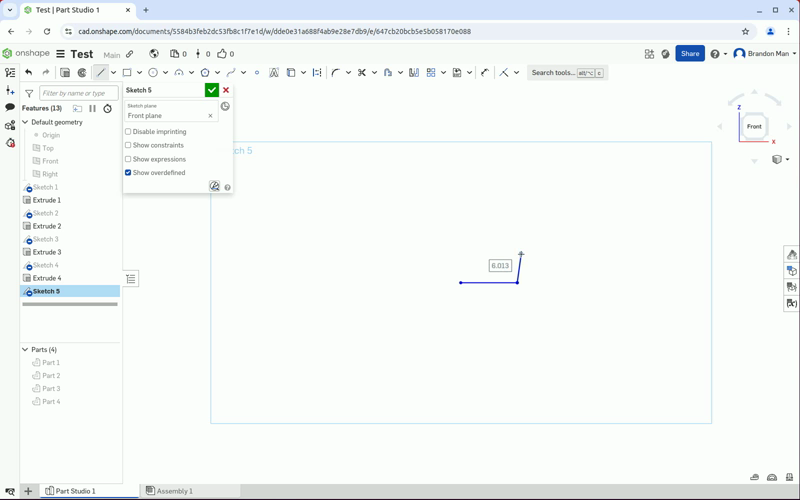
mouse_move(551, 253)
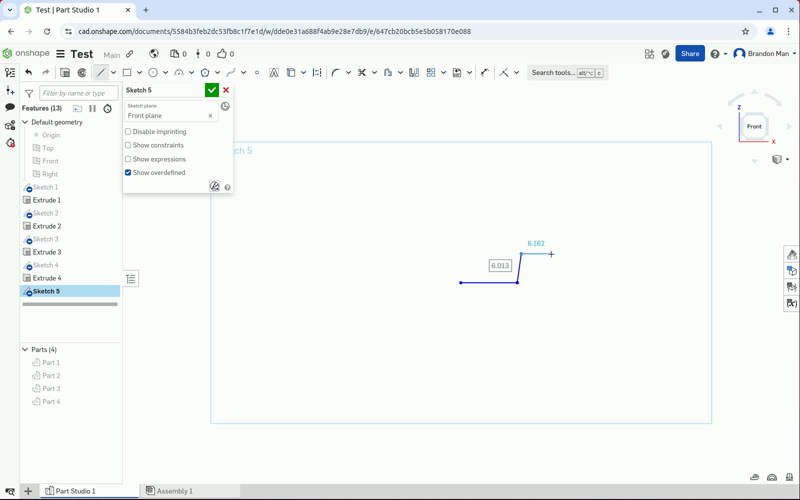
mouse_move(521, 227)
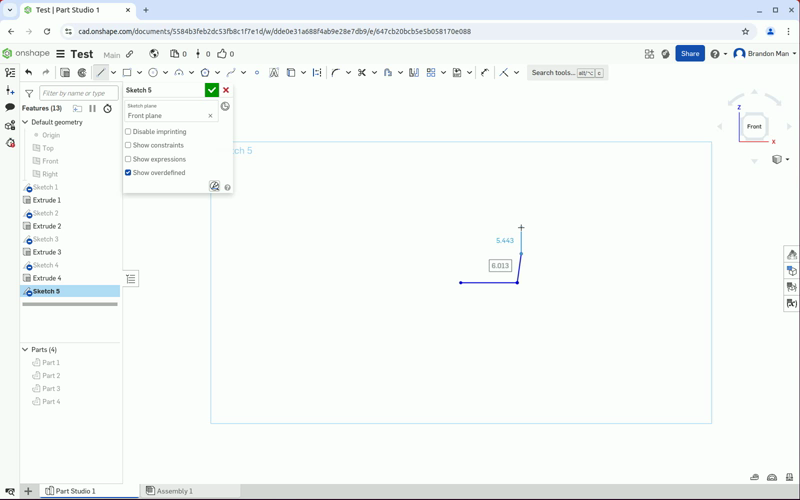
click(521, 227)
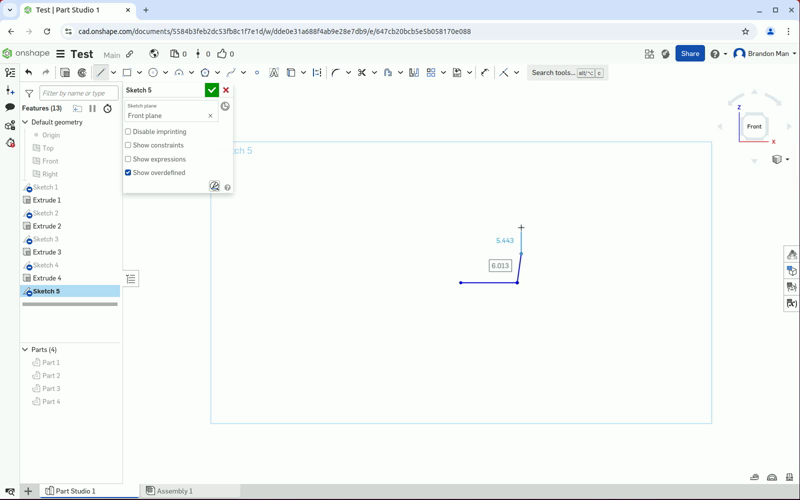
key_up(shift)
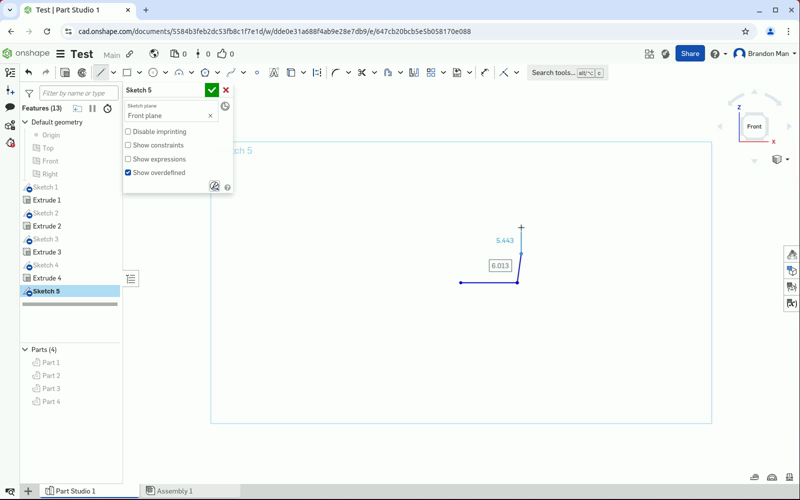
key_down(shift)
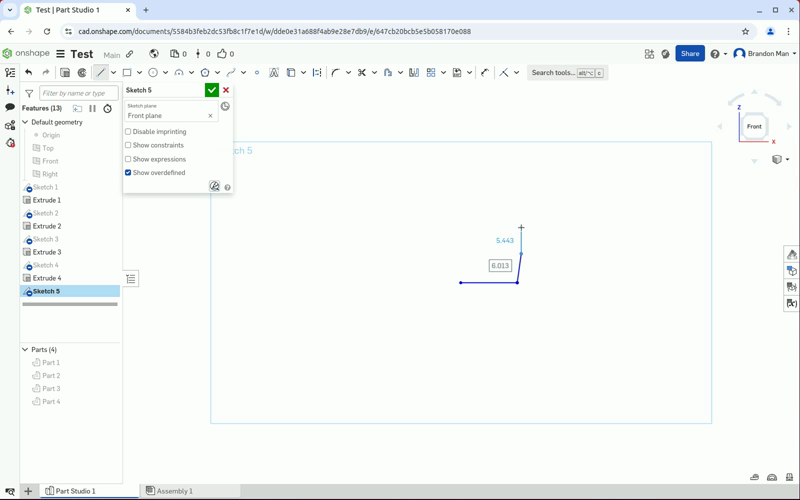
mouse_move(551, 227)
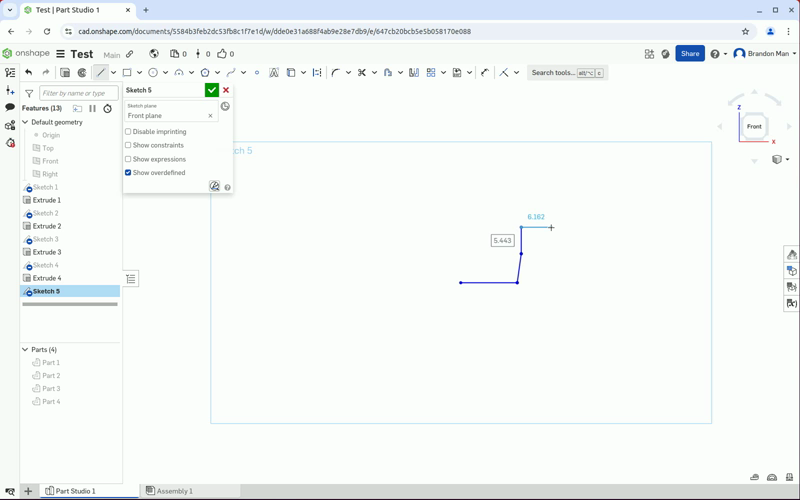
mouse_move(509, 227)
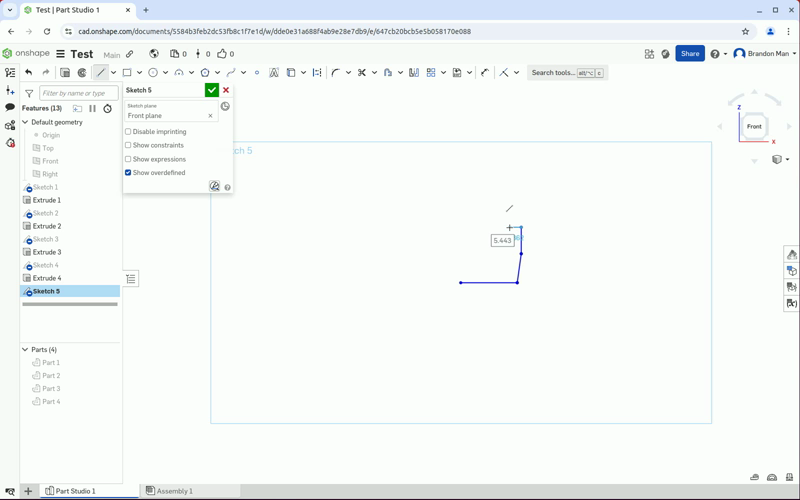
click(509, 227)
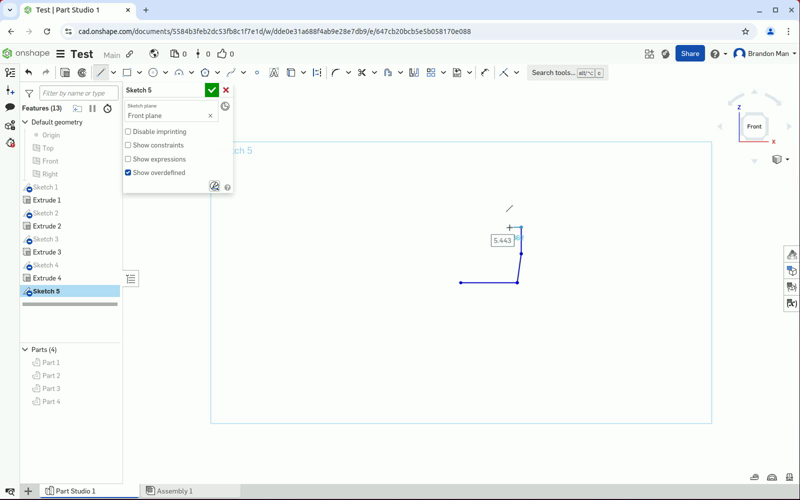
key_up(shift)
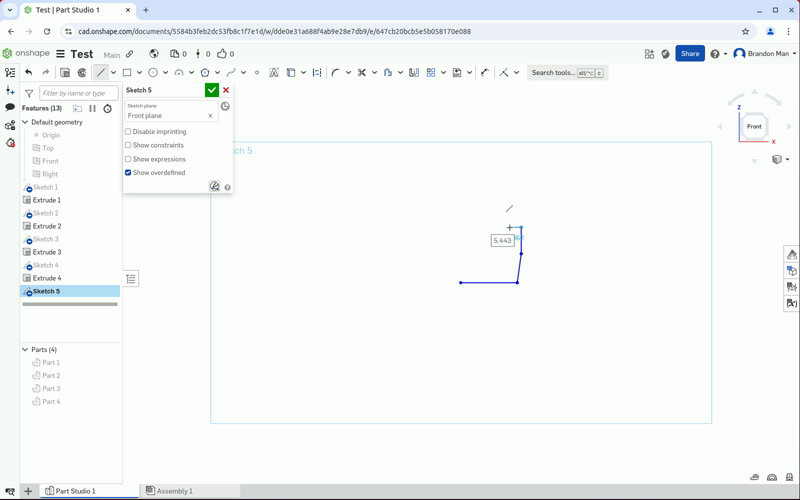
key_down(shift)
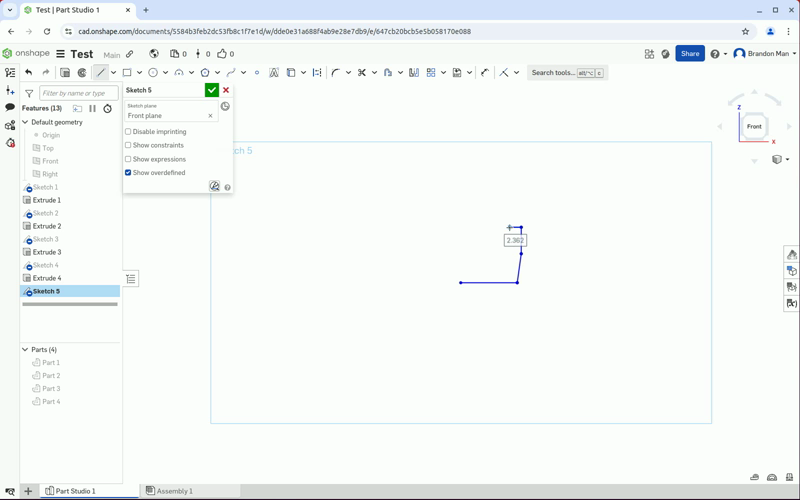
mouse_move(539, 227)
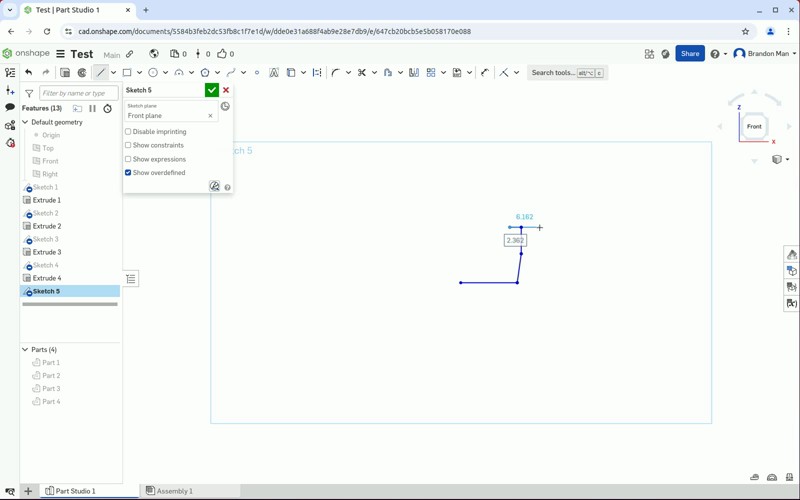
mouse_move(492, 225)
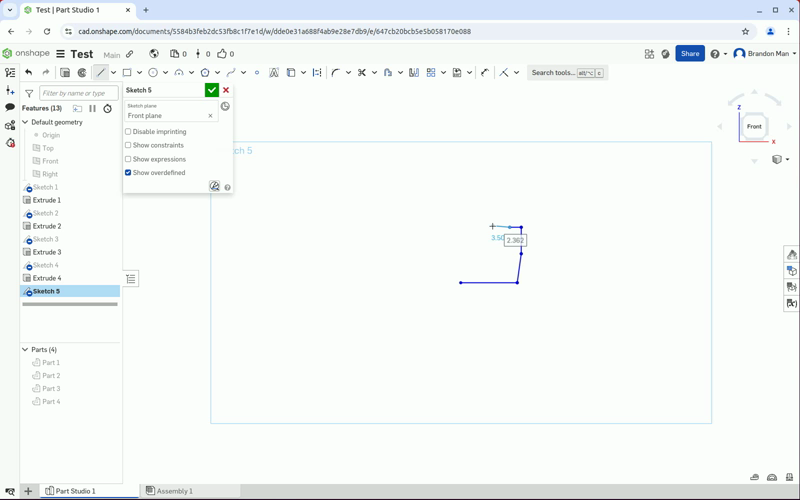
click(492, 225)
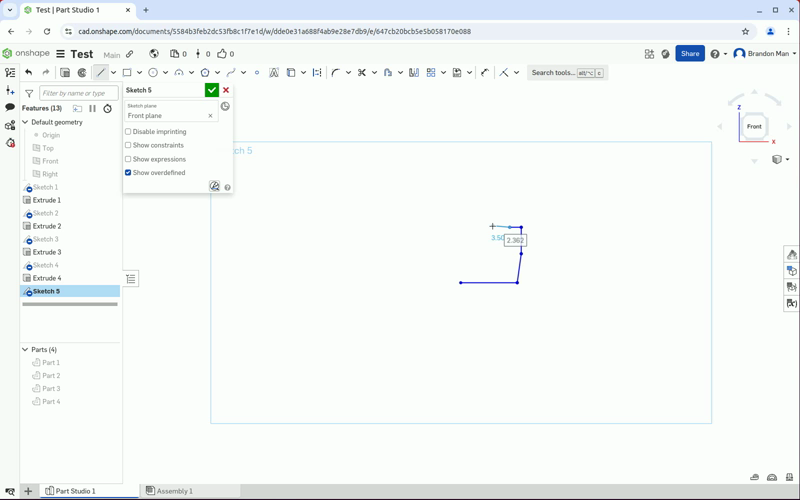
key_up(shift)
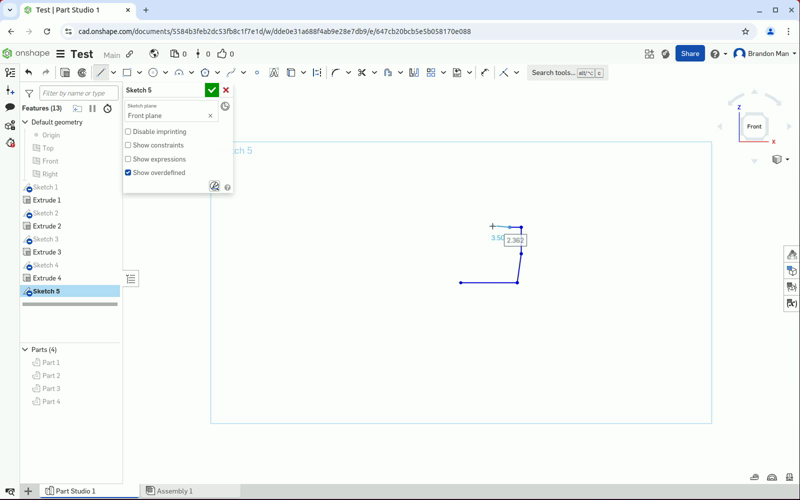
key_down(shift)
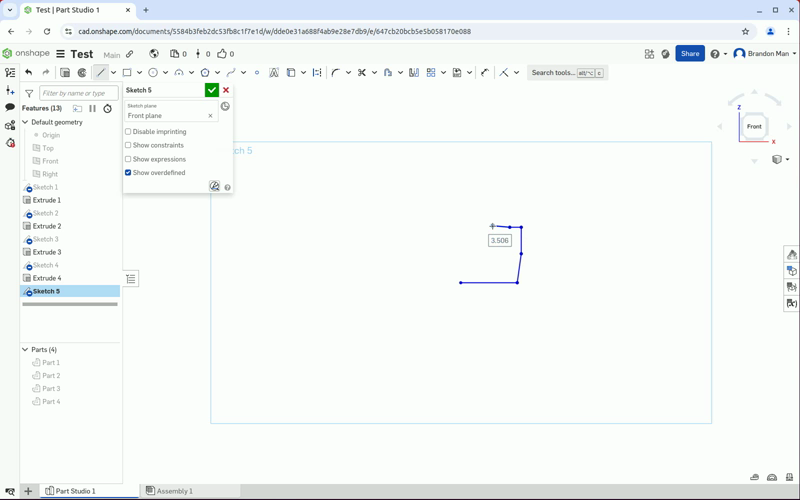
mouse_move(522, 225)
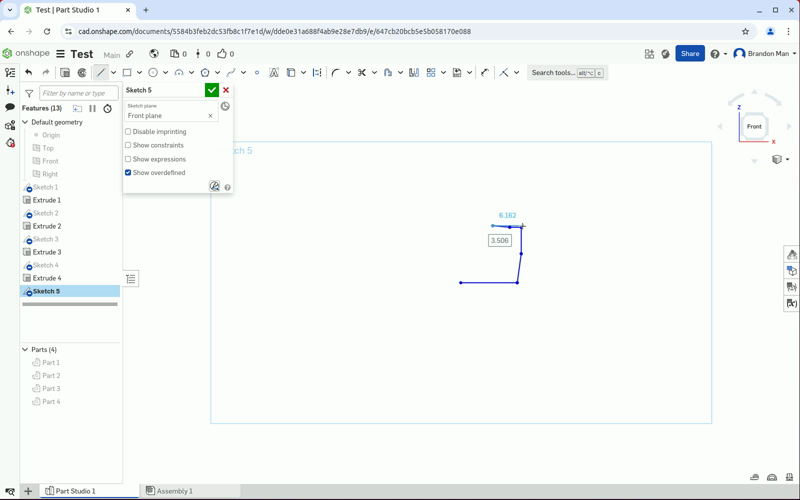
mouse_move(460, 225)
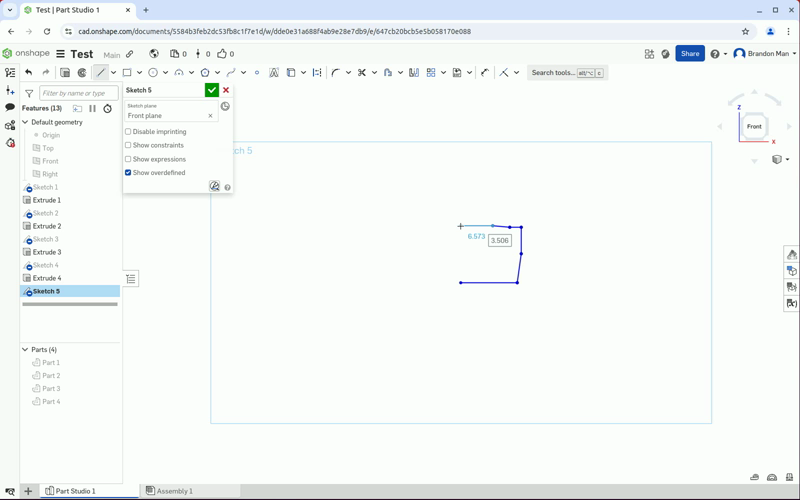
click(460, 225)
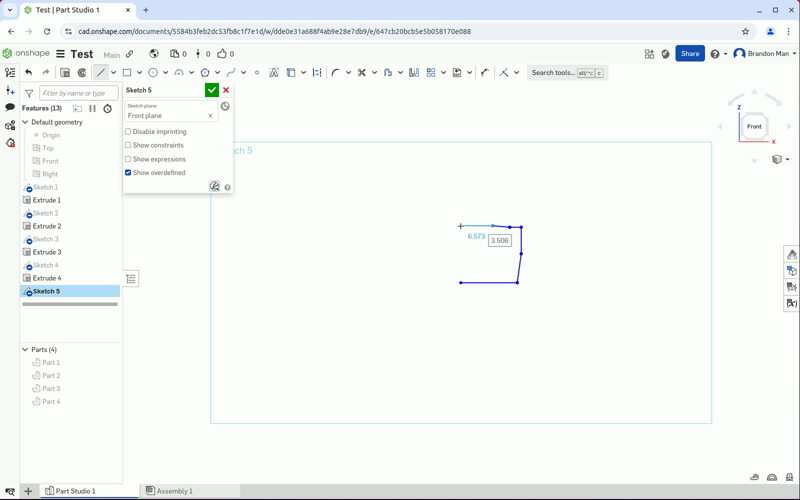
key_up(shift)
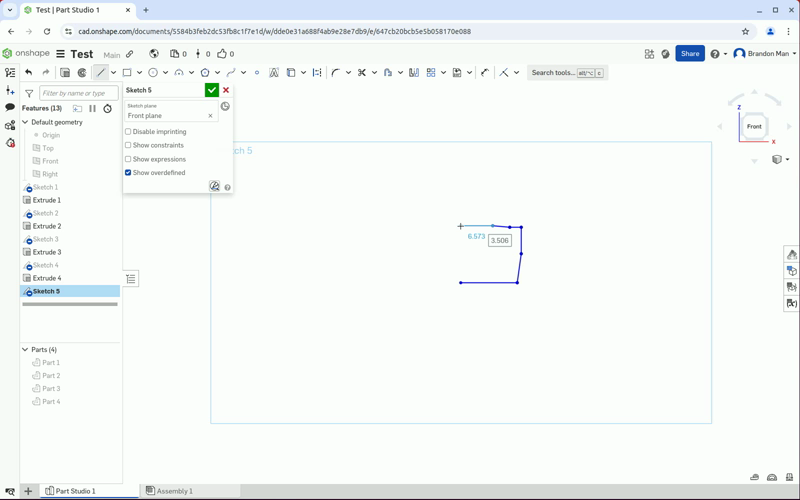
mouse_move(490, 225)
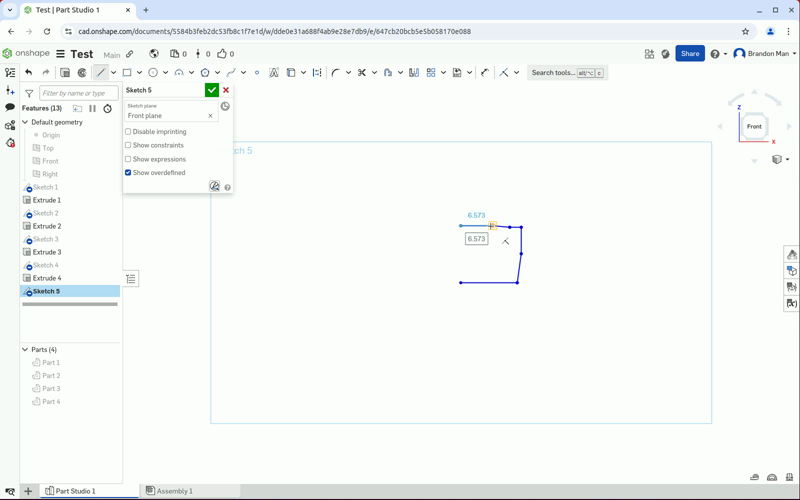
key_down(shift)
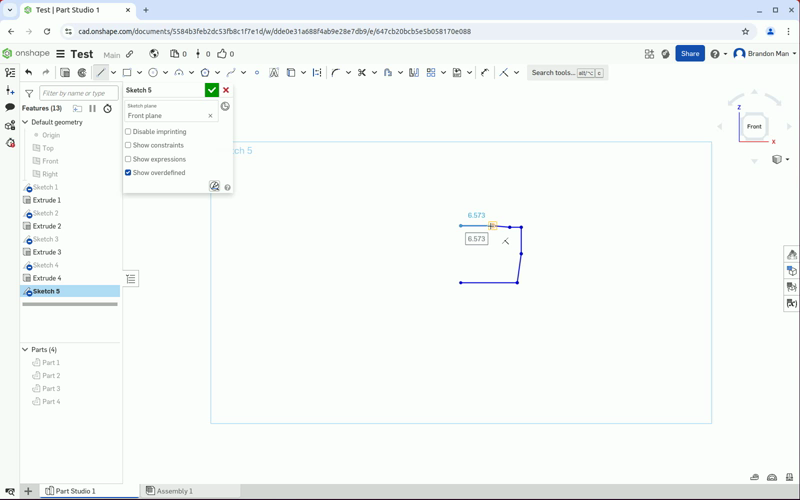
mouse_move(460, 282)
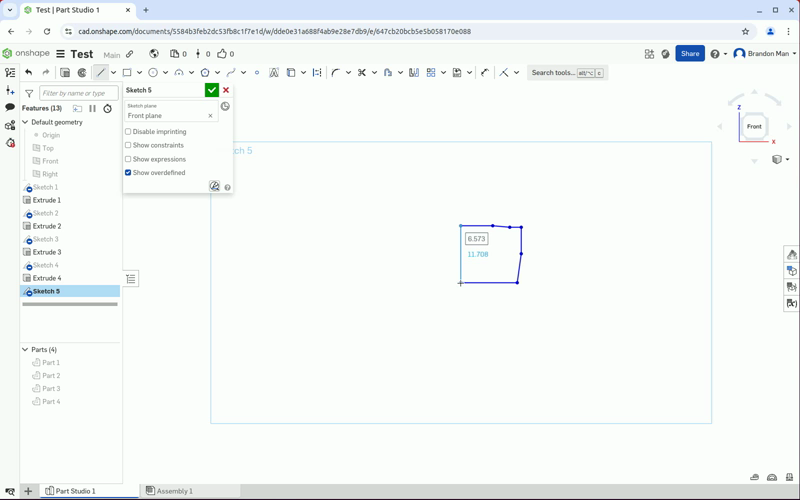
key_up(shift)
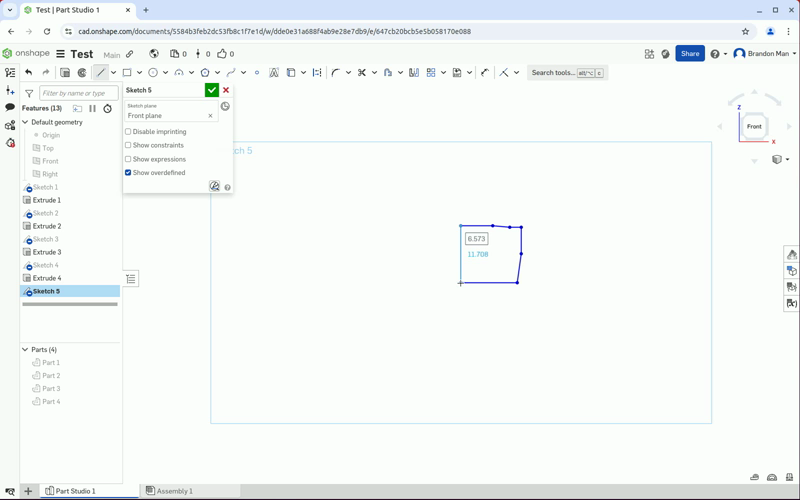
click(460, 282)
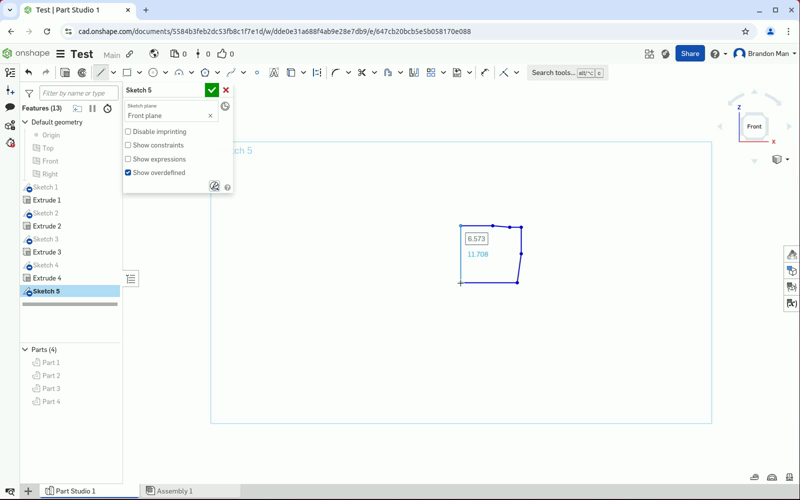
key(esc)
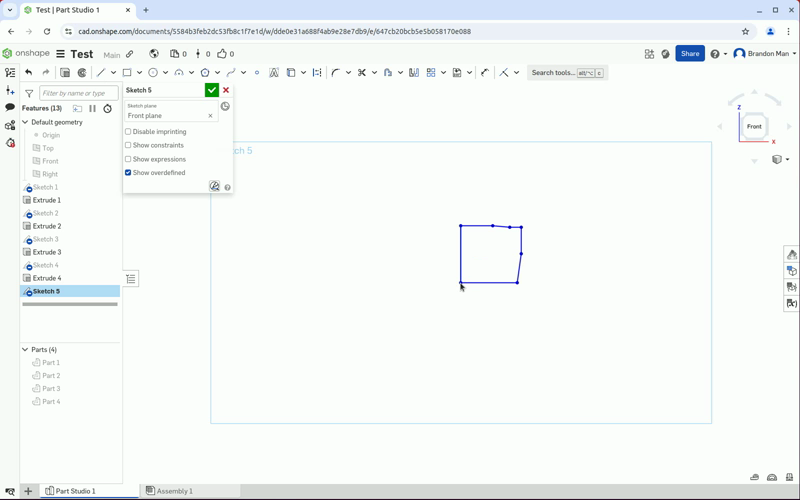
mouse_move(475, 235)
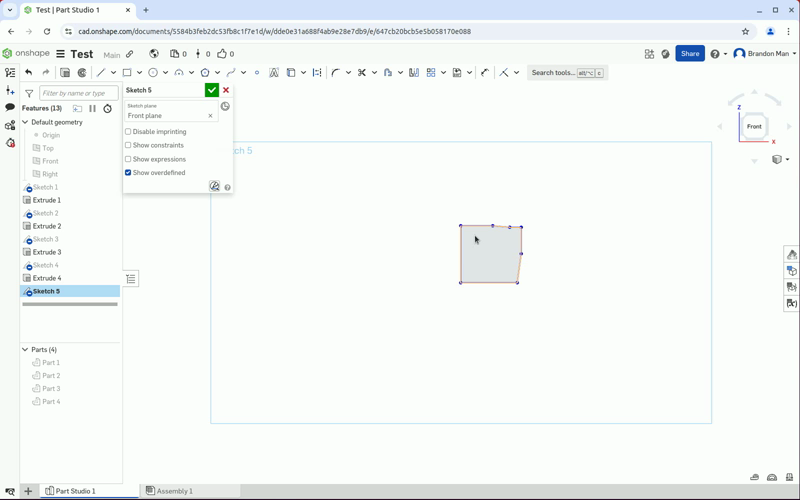
click(475, 235)
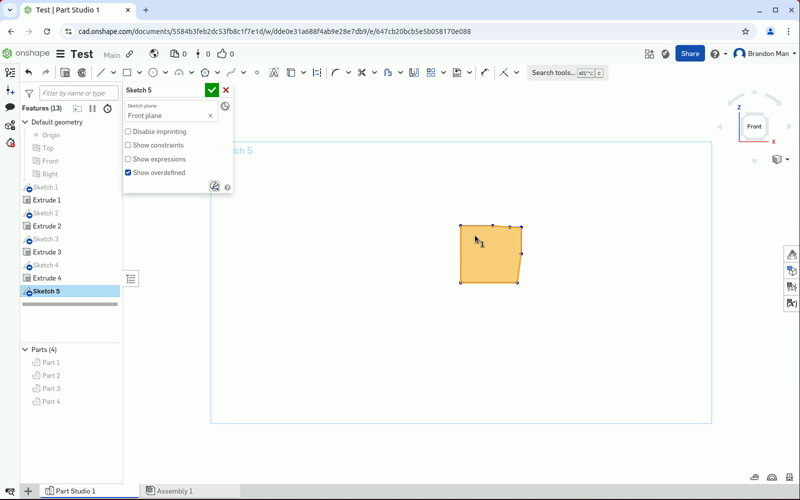
mouse_move(73, 352)
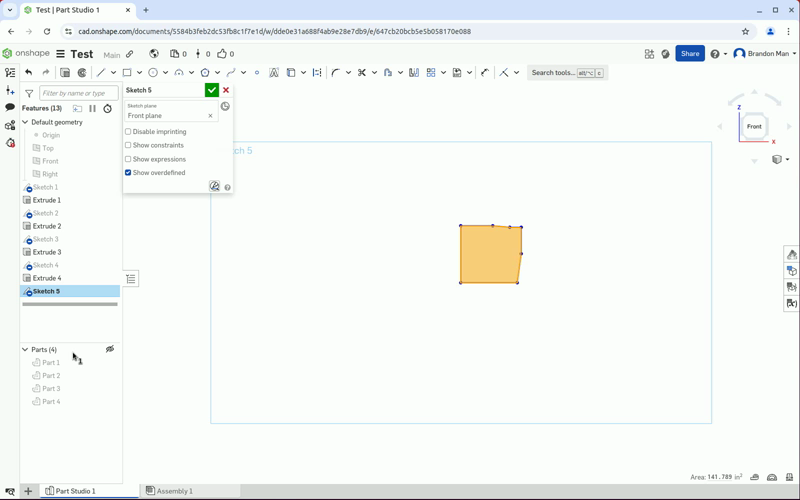
key(shift+y)
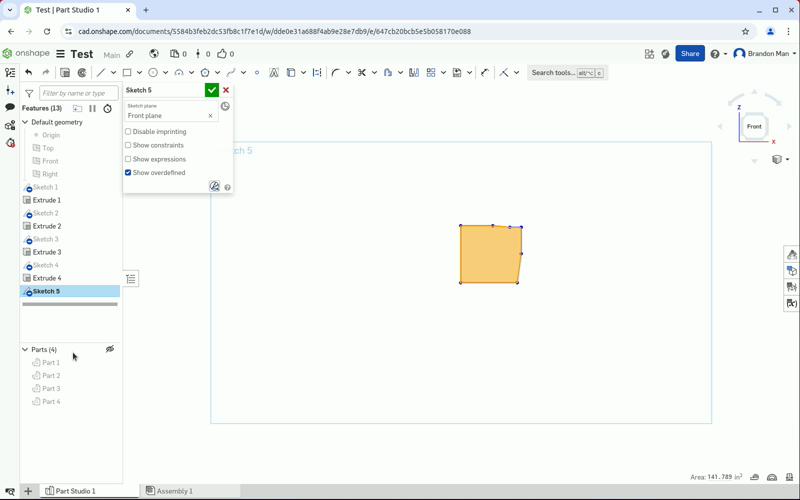
key(shift+e)
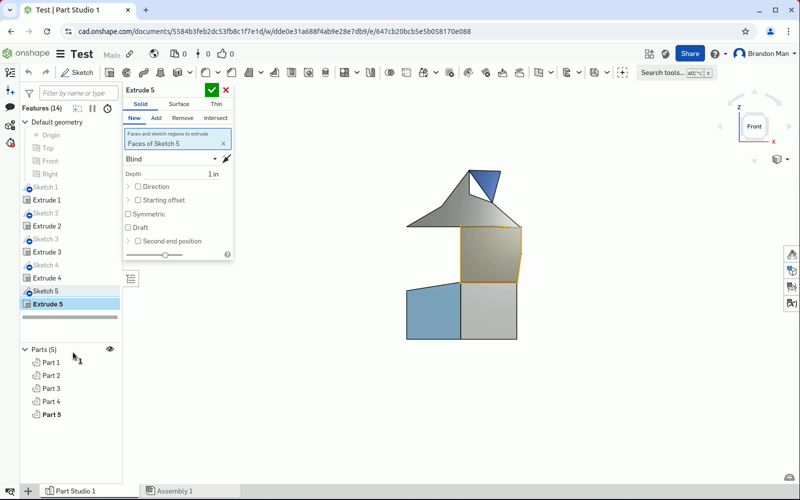
mouse_move(143, 106)
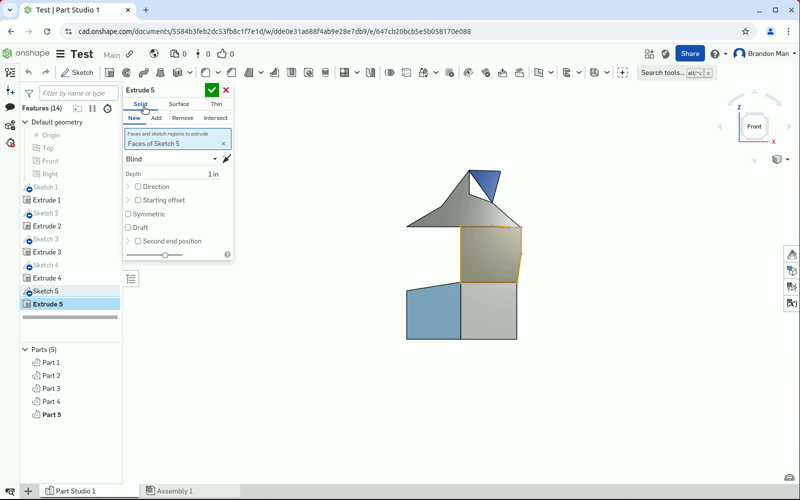
click(143, 106)
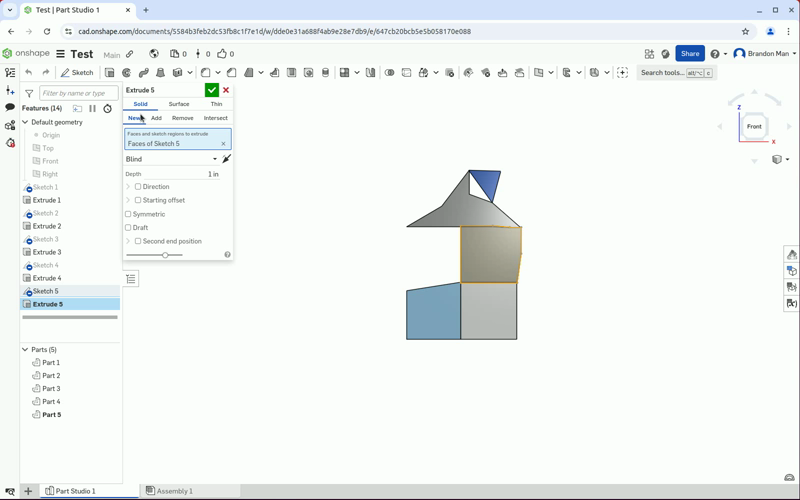
mouse_move(137, 120)
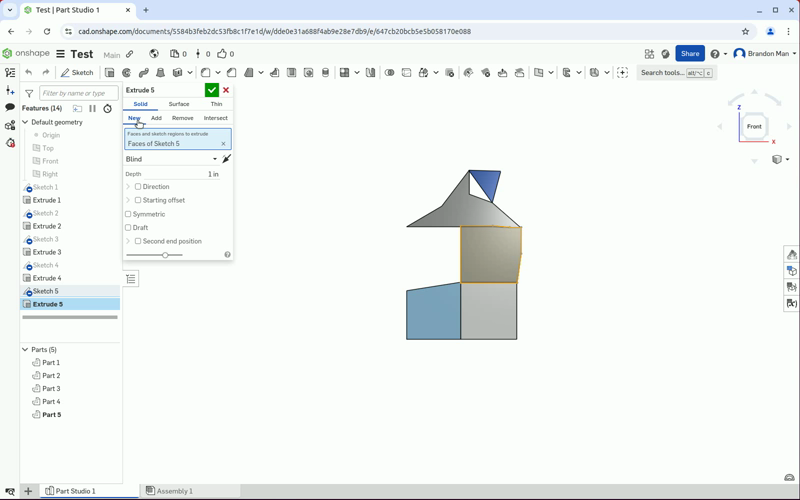
click(137, 120)
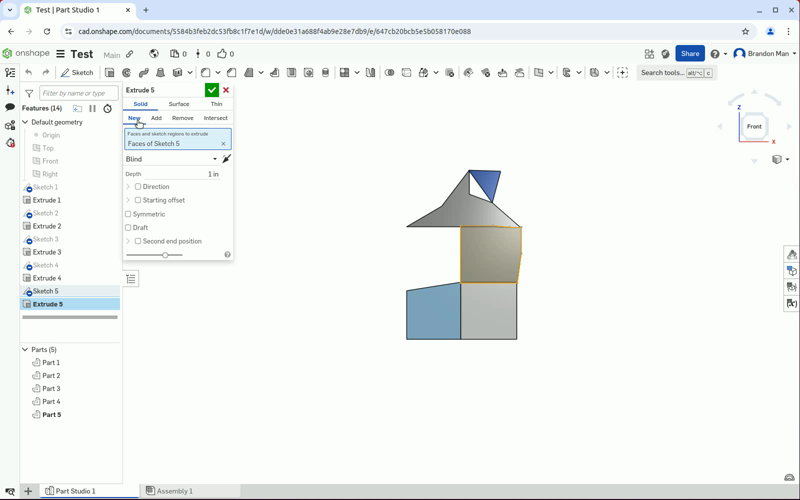
key(tab, 4)
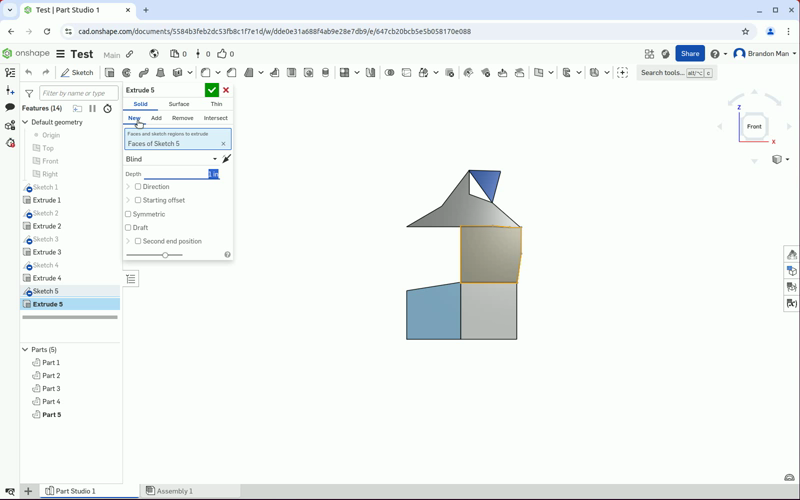
text(3.129)
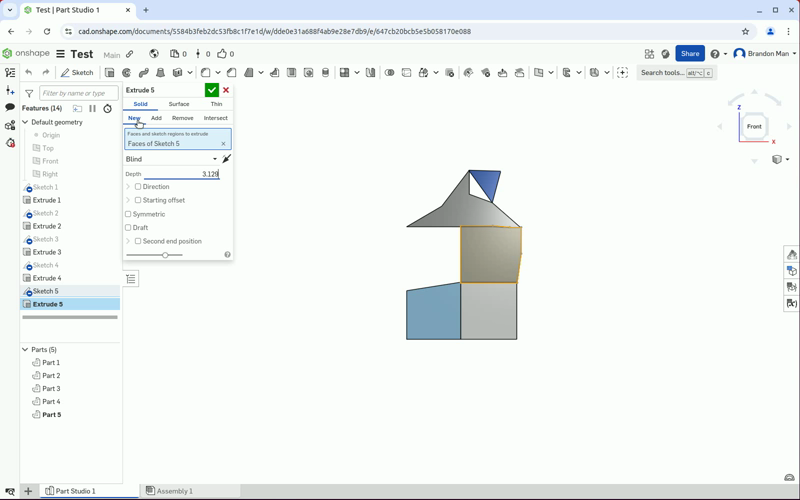
key(enter)
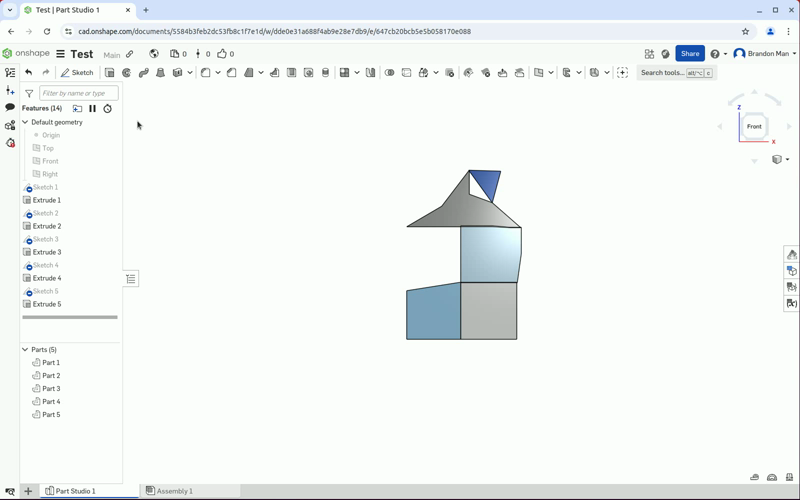
key(shift+h)
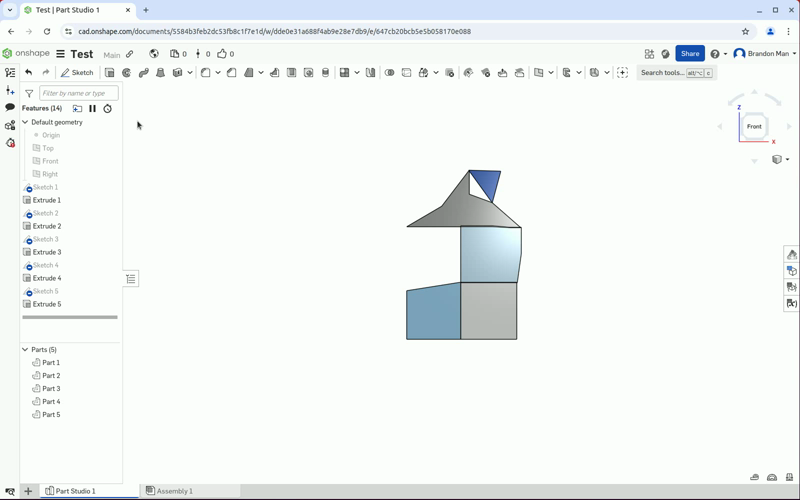
key(shift+h)
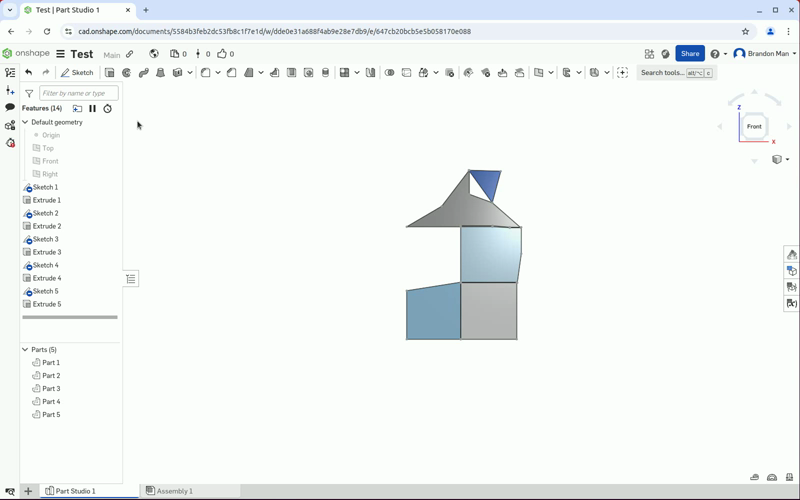
key(shift+7)
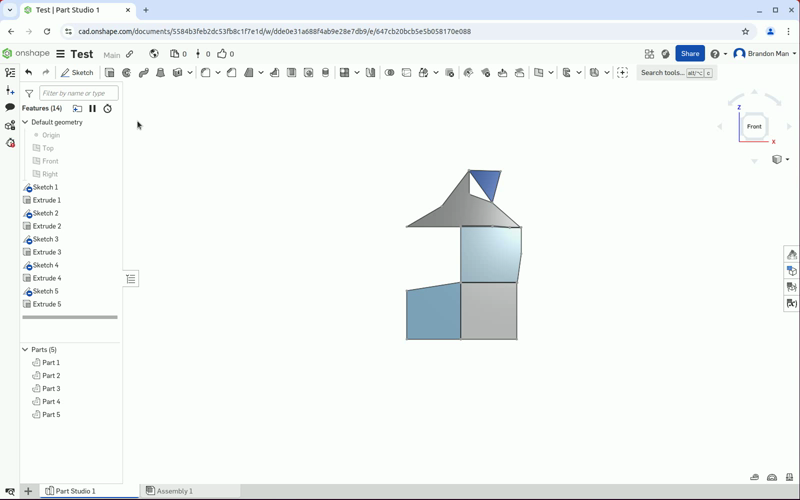
key(left, 2)
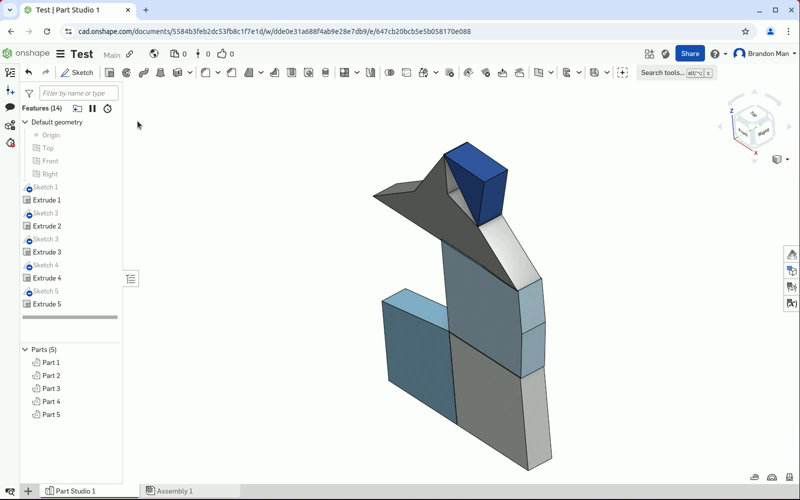
key(down, 2)
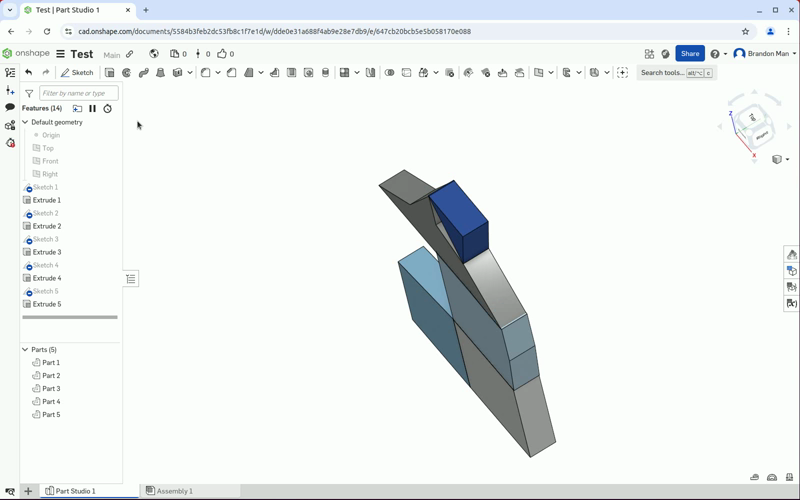
key(up, 2)
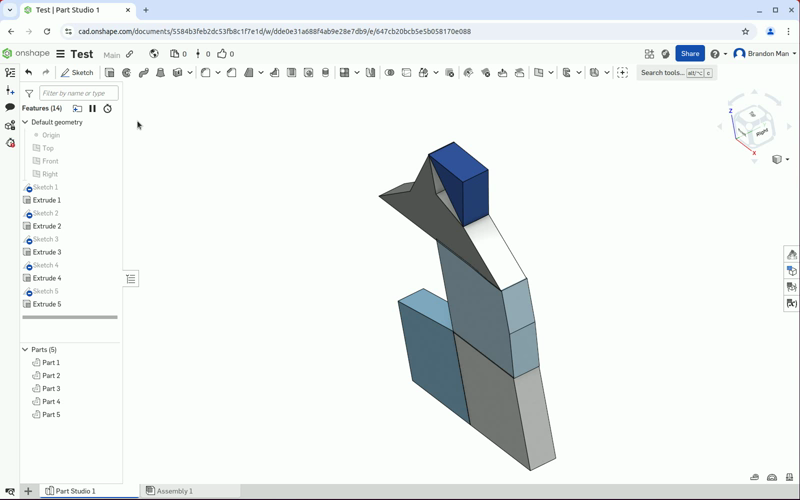
key(right, 2)
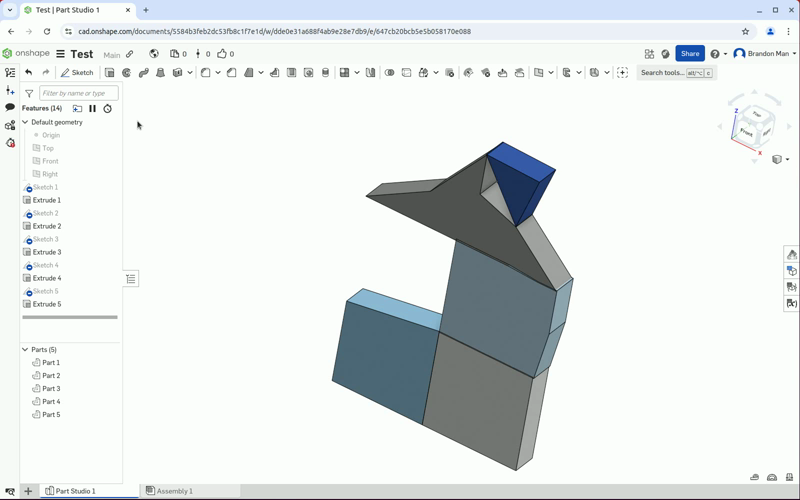
mouse_move(73, 189)
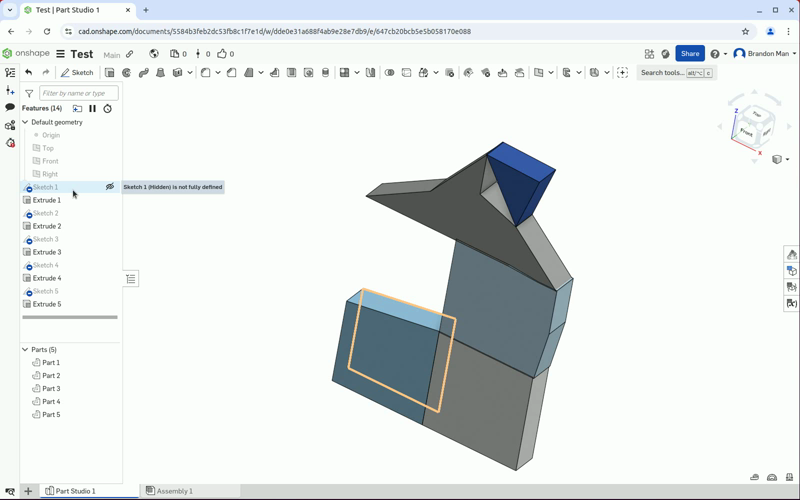
click(73, 189)